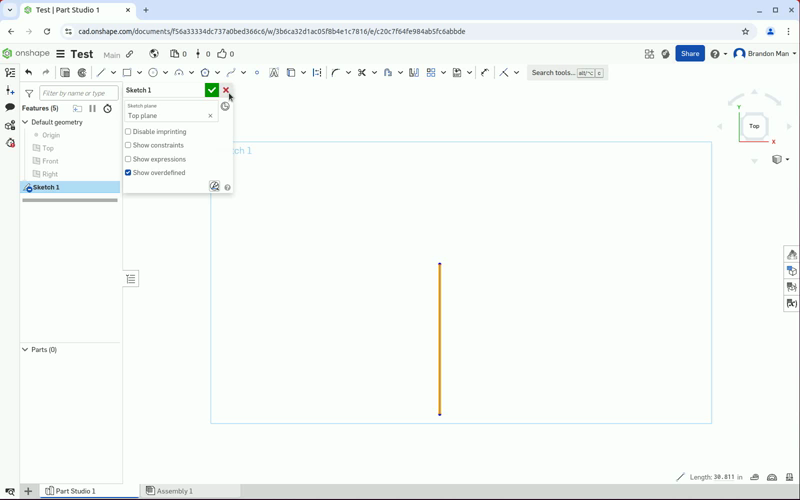
key(shift+h)
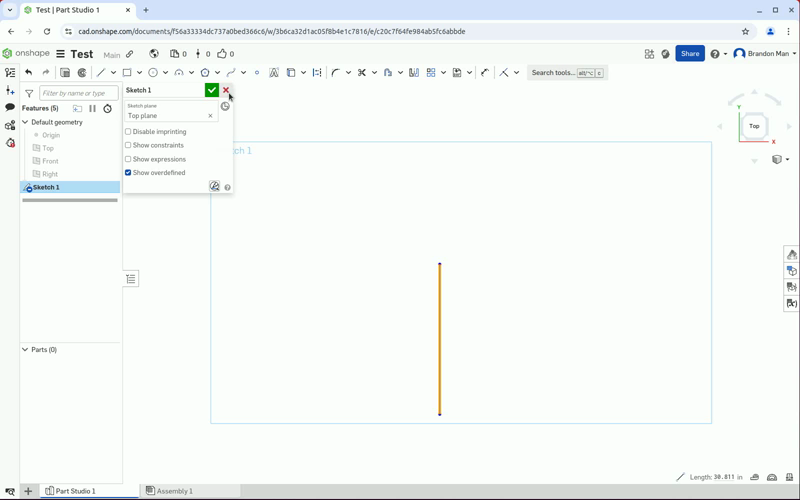
key(shift+s)
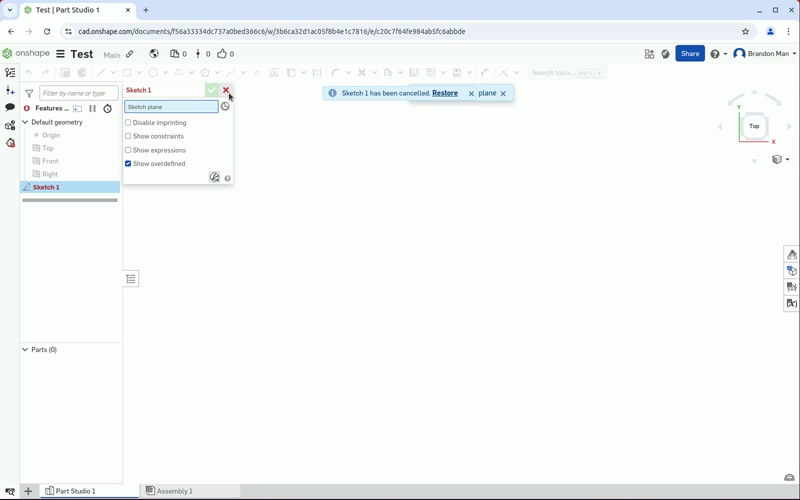
mouse_move(73, 150)
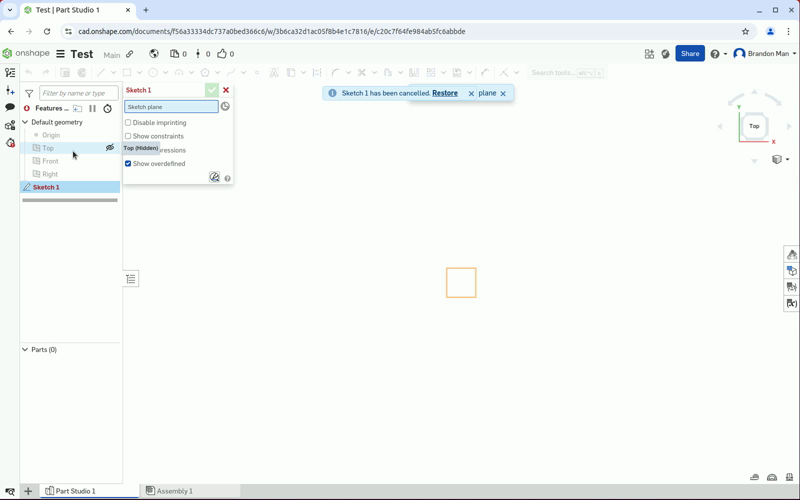
click(73, 150)
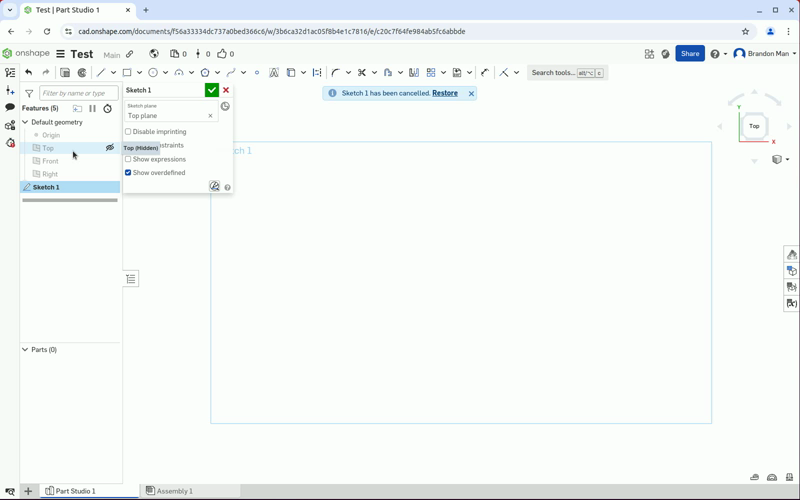
mouse_move(73, 352)
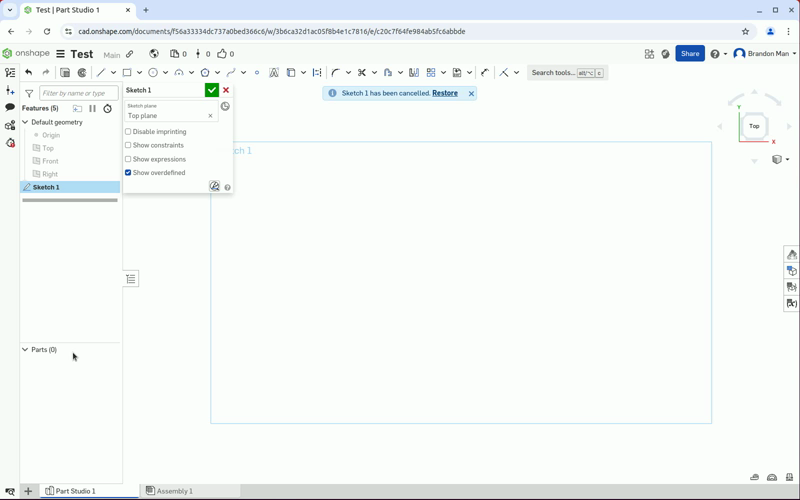
key(y)
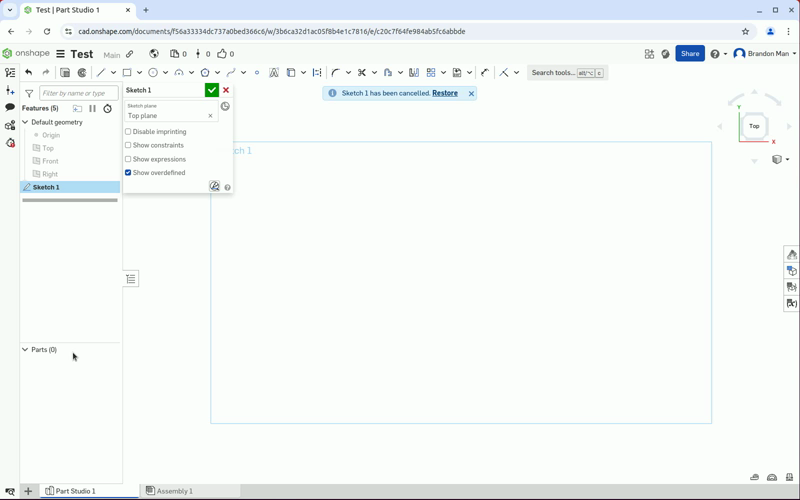
key(l)
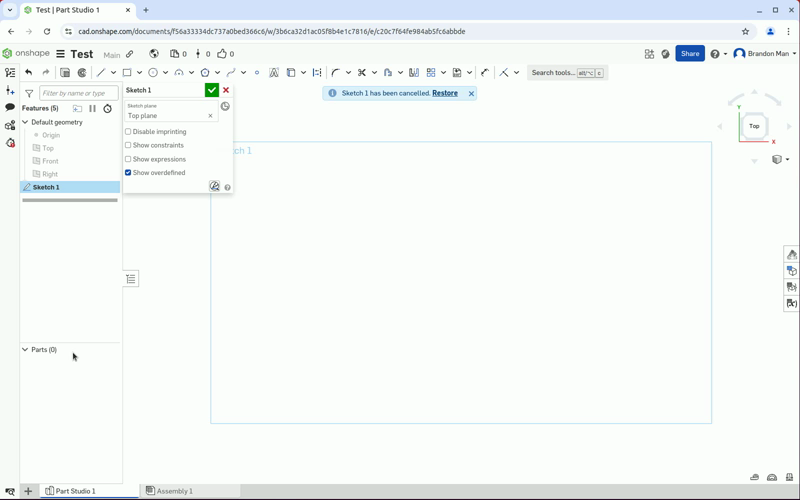
key_down(shift)
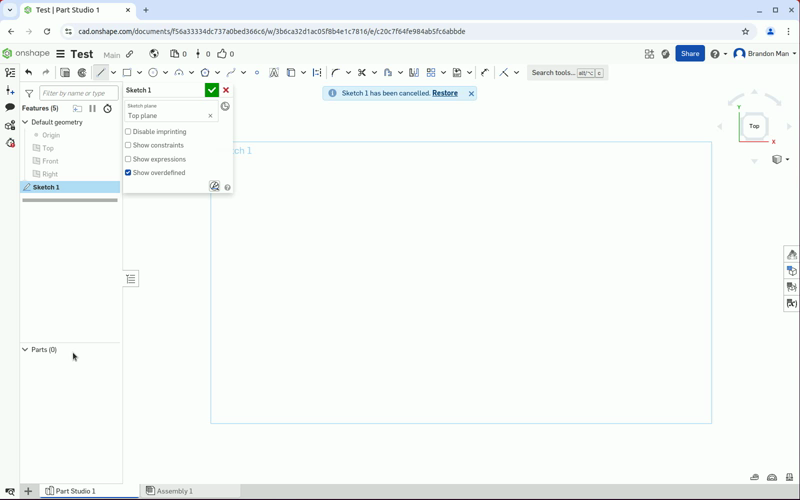
mouse_move(349, 315)
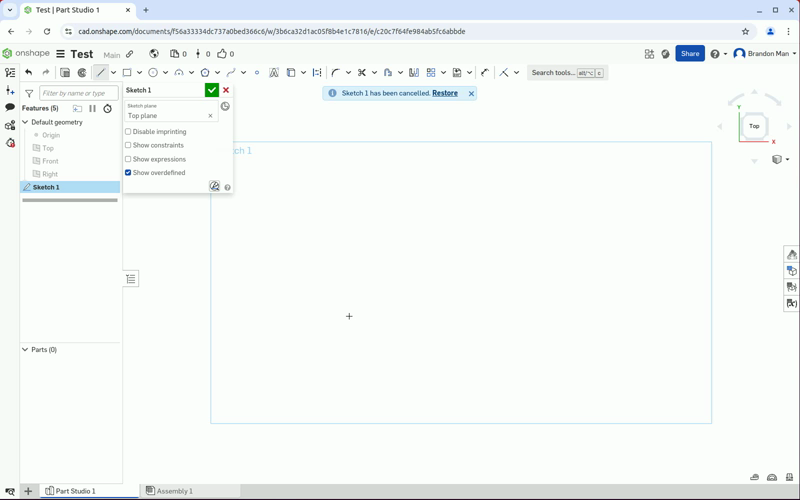
click(349, 315)
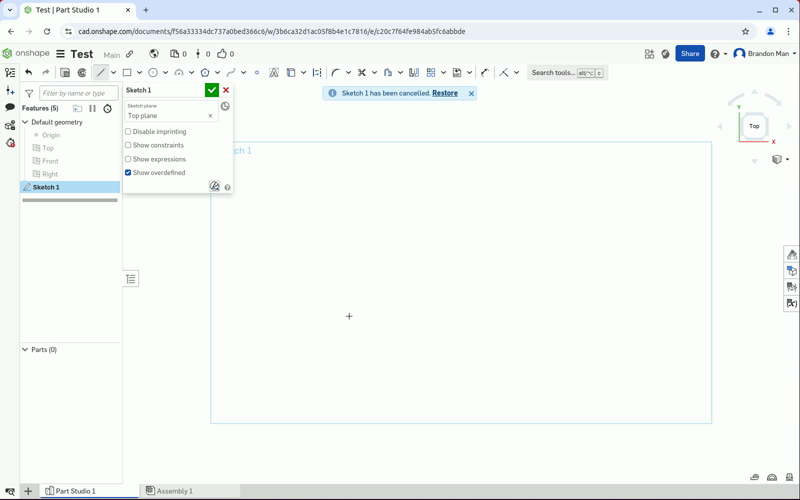
key_up(shift)
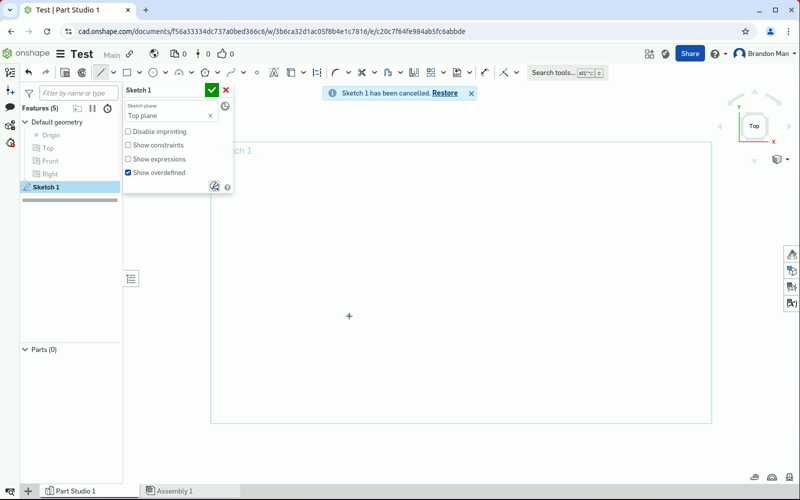
key_down(shift)
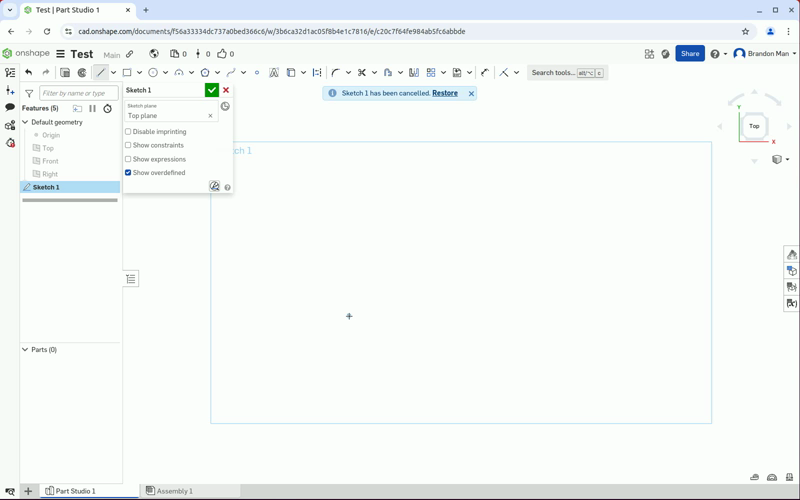
mouse_move(572, 315)
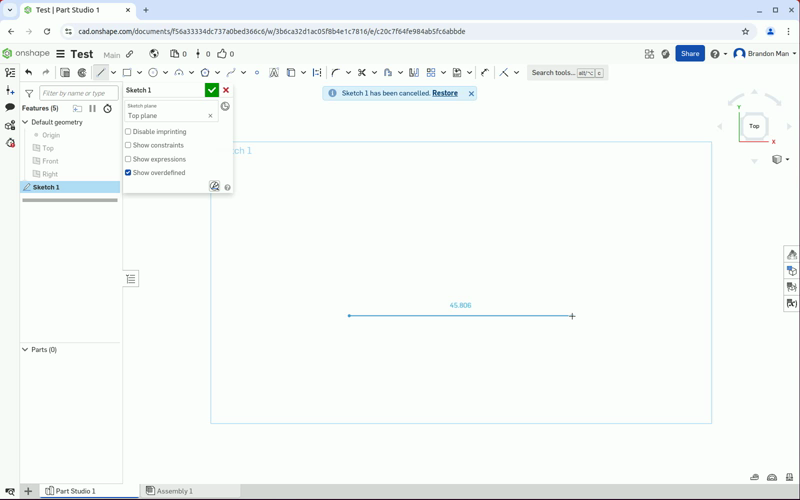
click(572, 315)
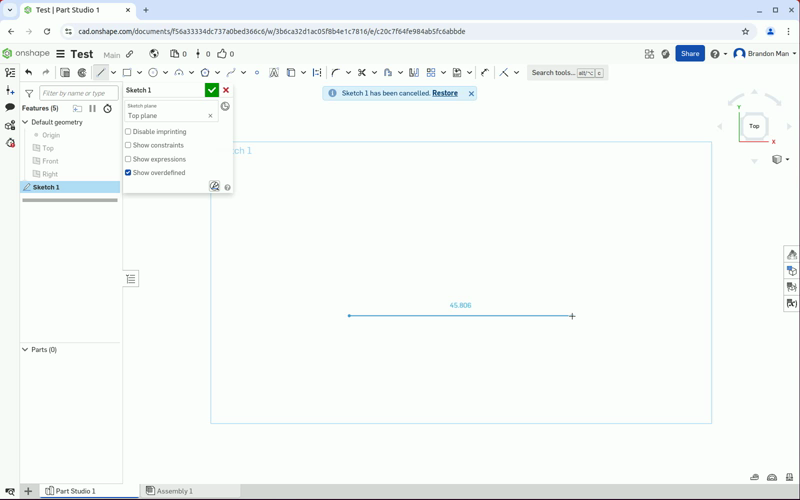
key_up(shift)
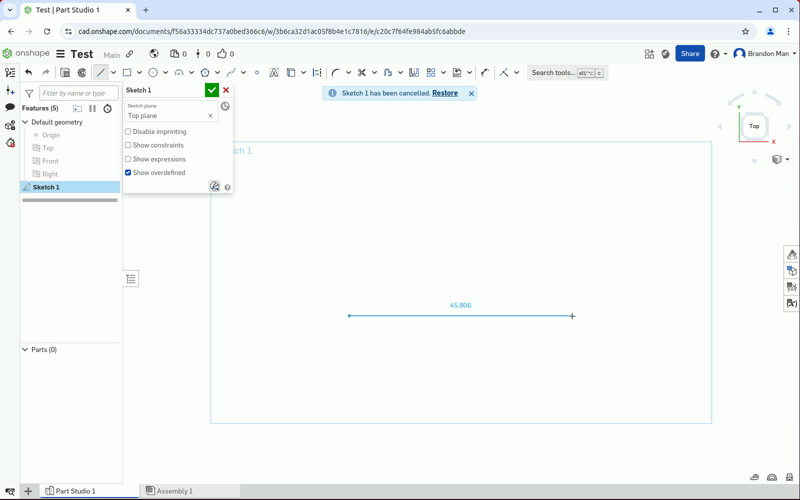
key_down(shift)
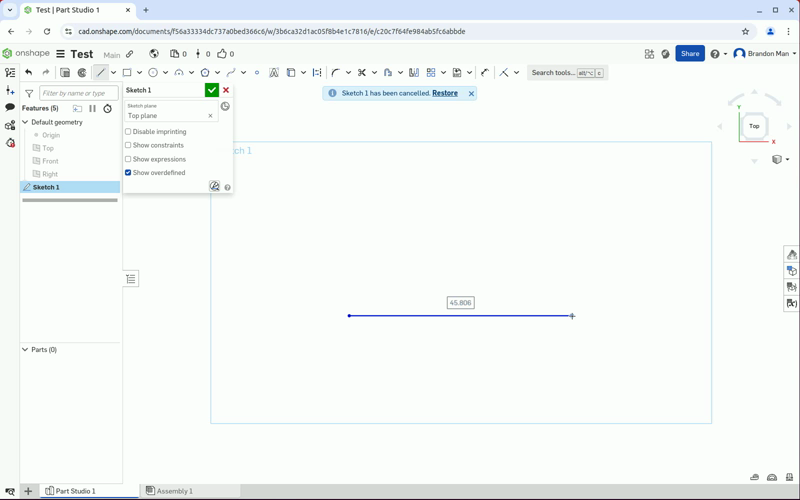
mouse_move(572, 250)
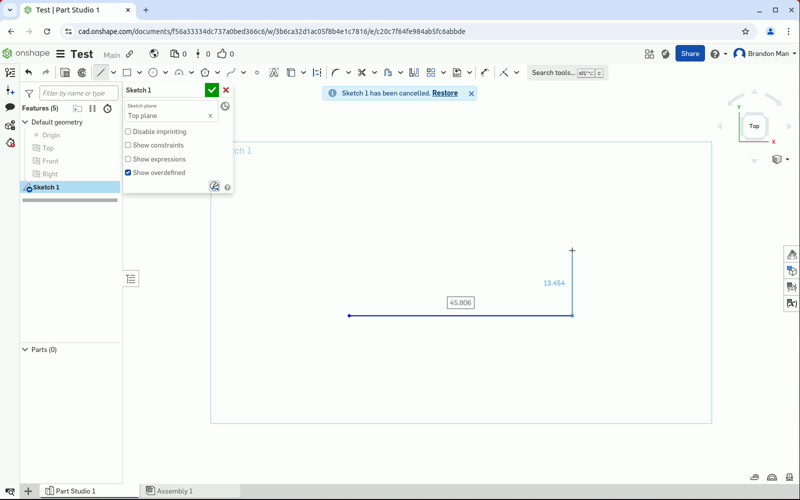
click(572, 250)
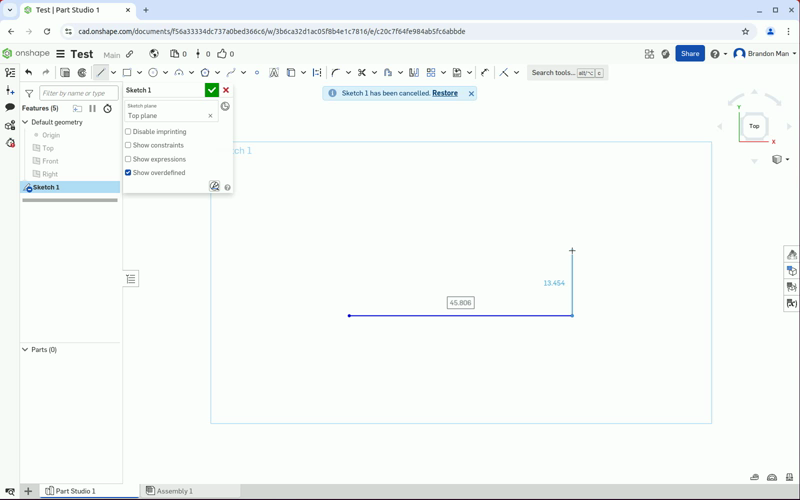
key_up(shift)
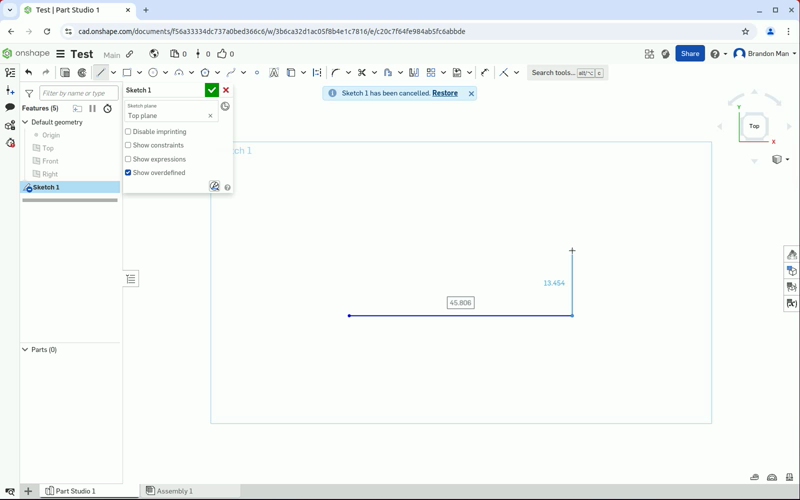
key_down(shift)
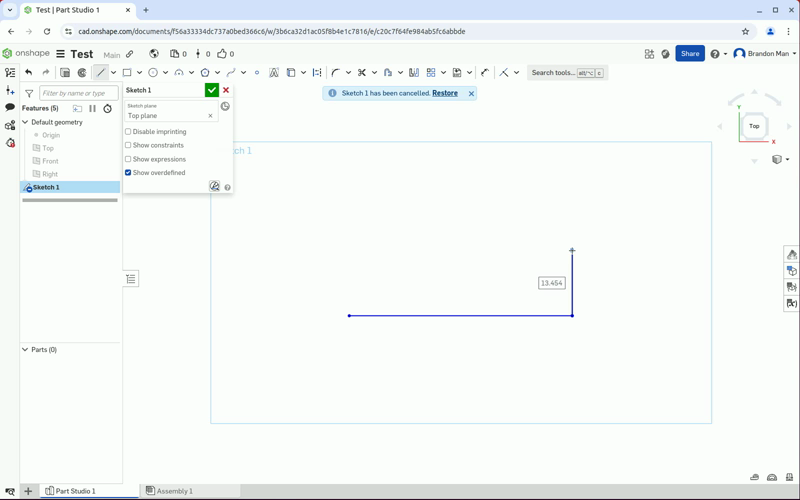
mouse_move(349, 250)
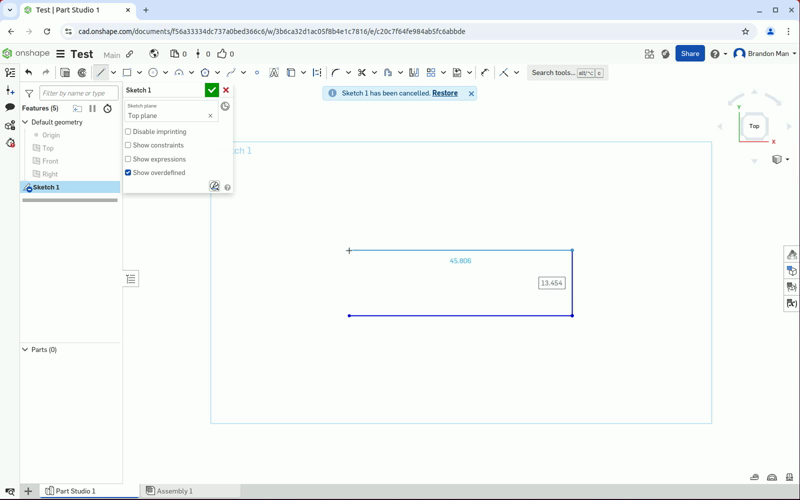
click(349, 250)
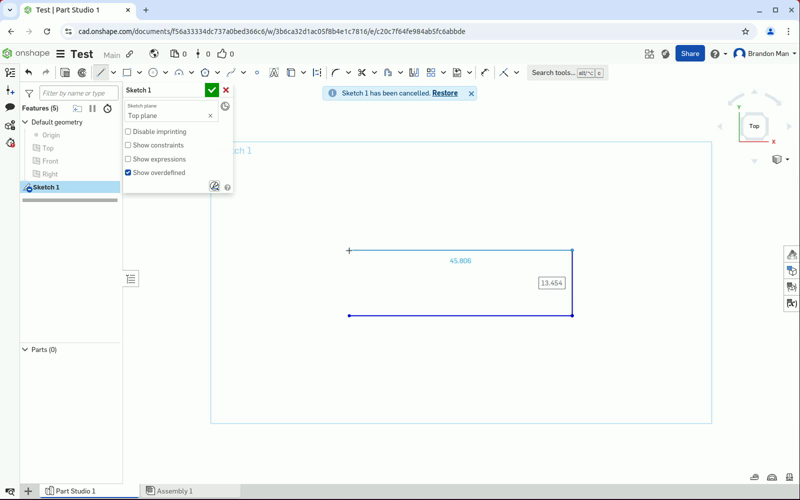
key_up(shift)
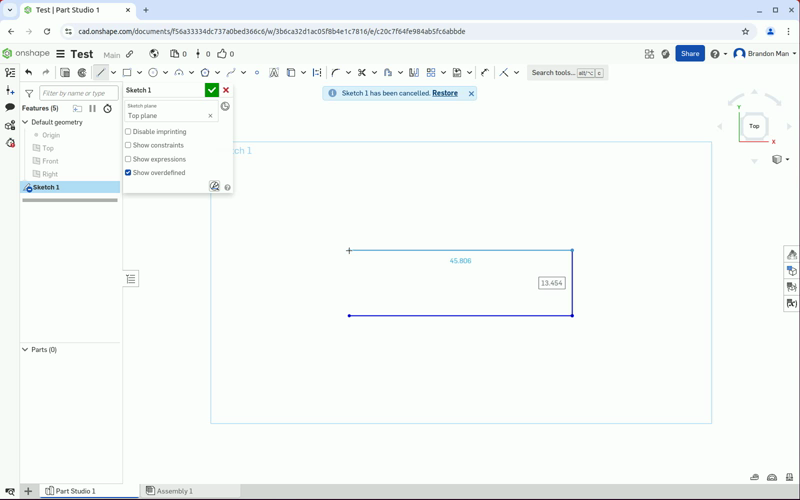
key_down(shift)
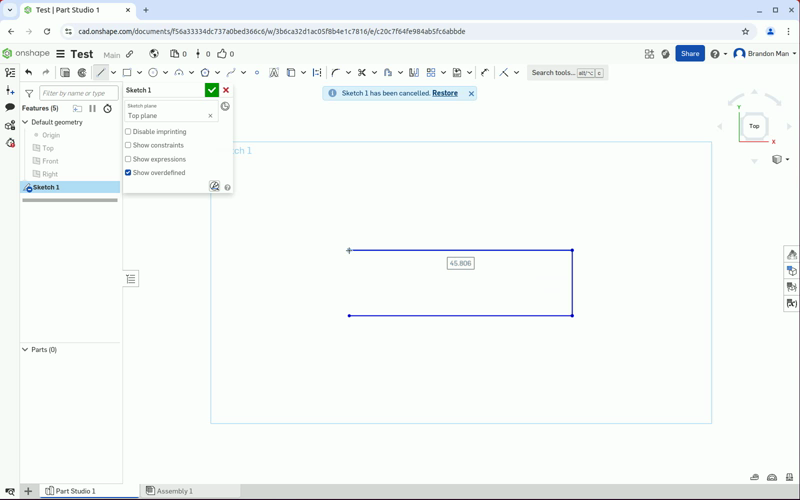
mouse_move(349, 315)
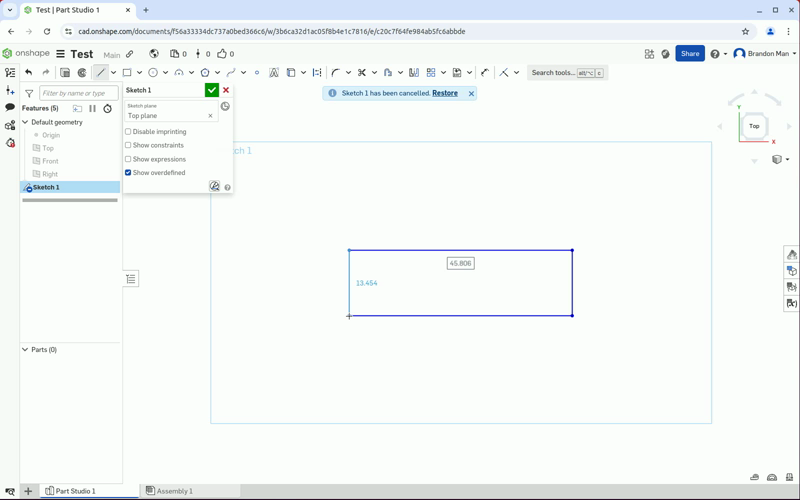
key_up(shift)
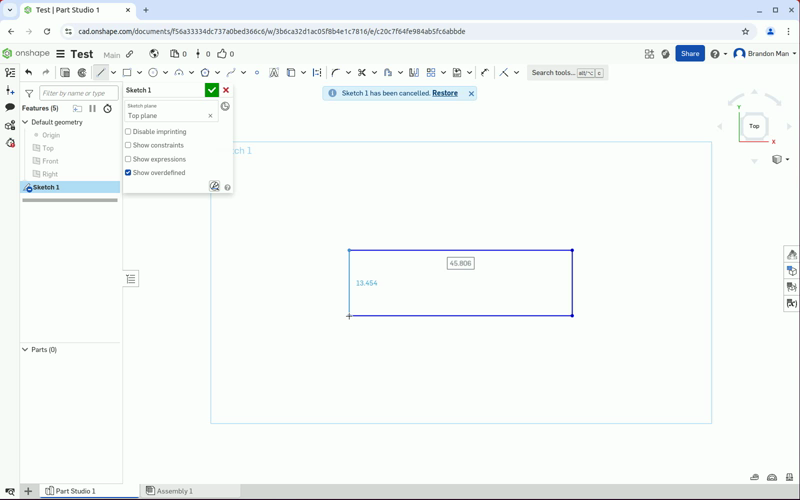
click(349, 315)
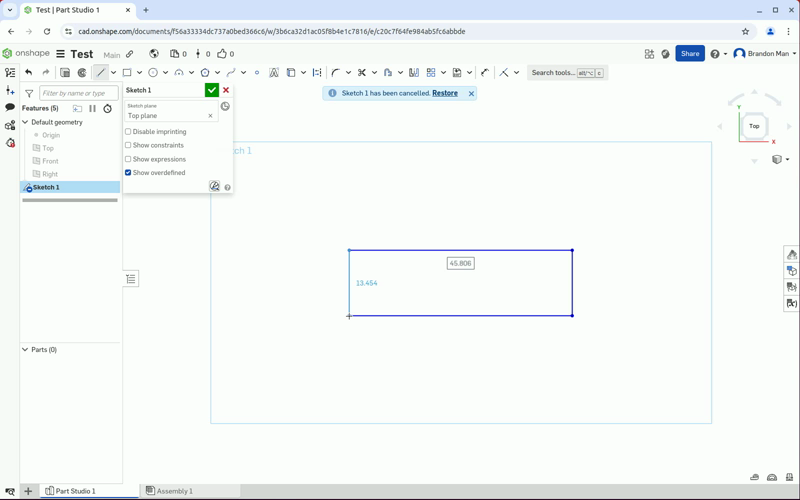
key(esc)
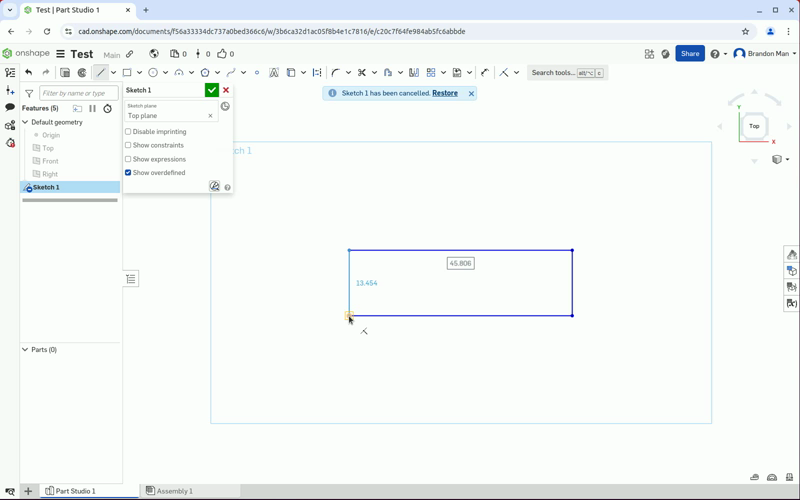
mouse_move(544, 269)
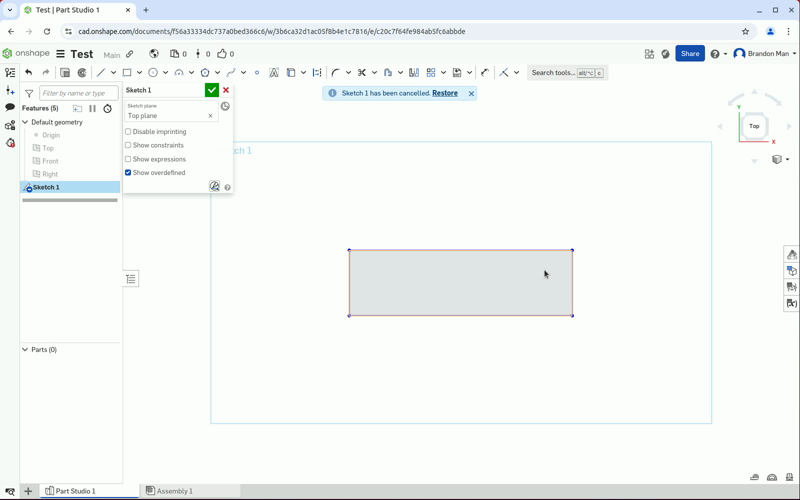
click(544, 269)
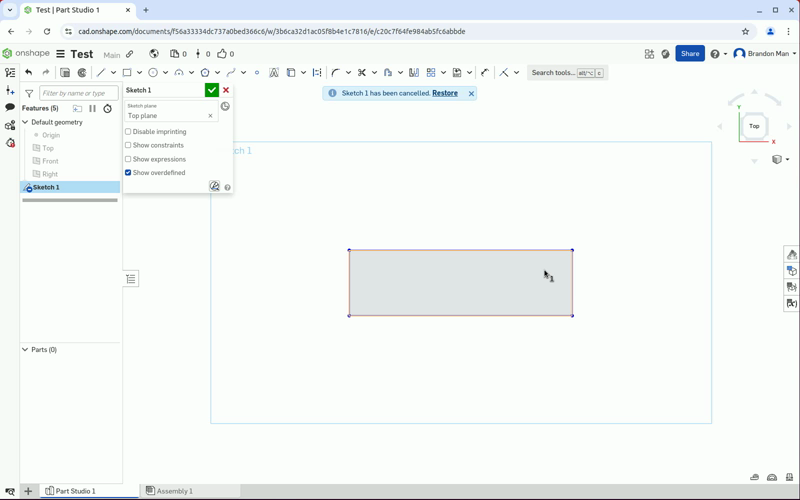
mouse_move(73, 352)
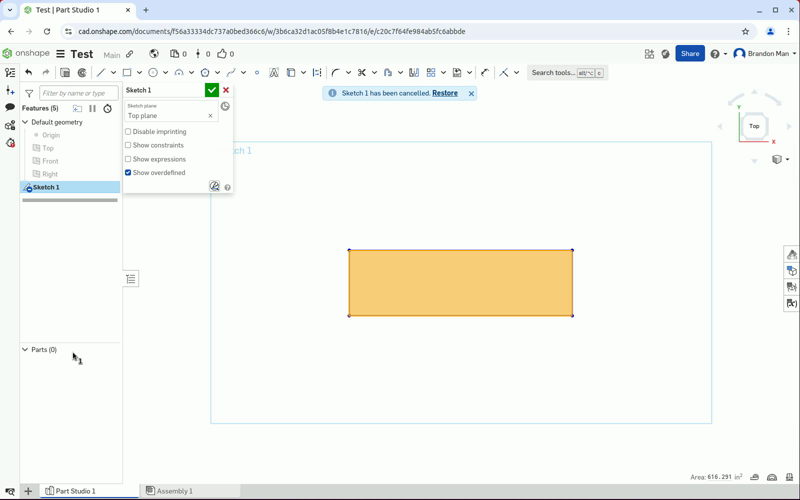
key(shift+y)
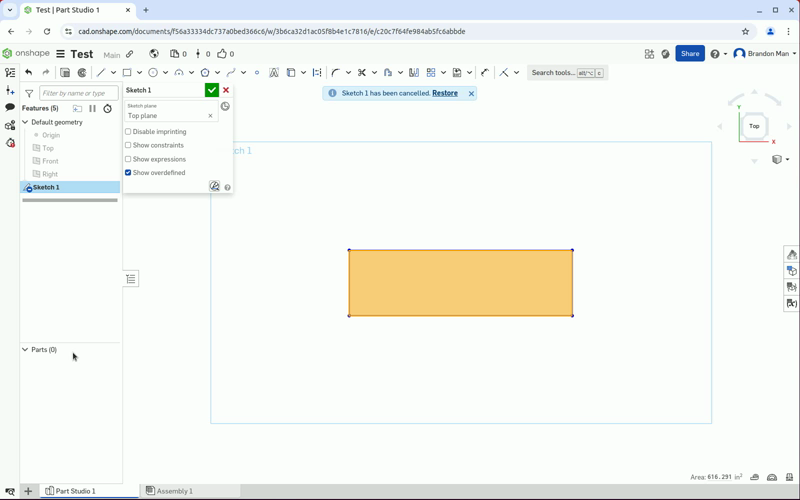
key(shift+e)
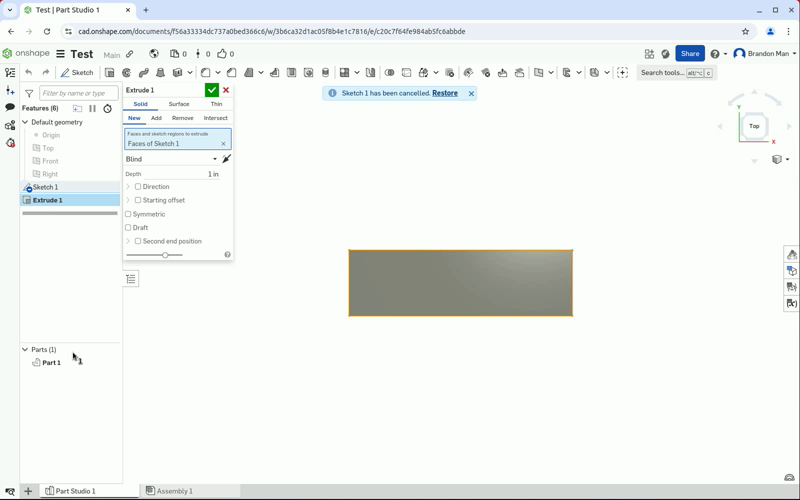
mouse_move(143, 106)
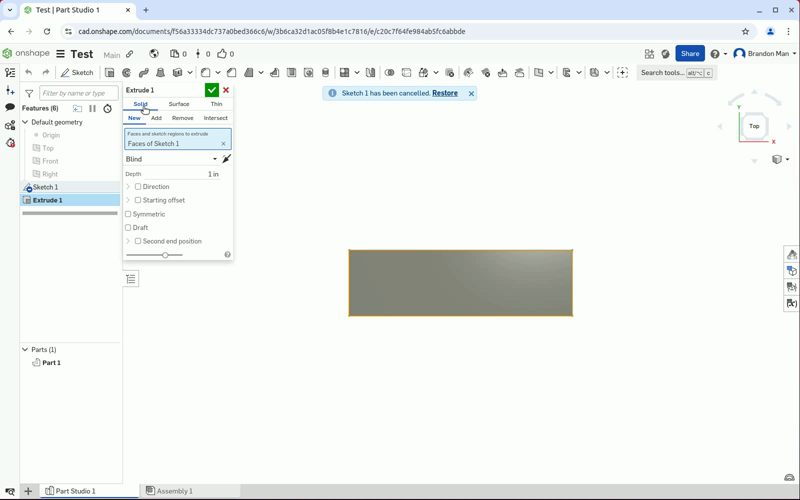
click(143, 106)
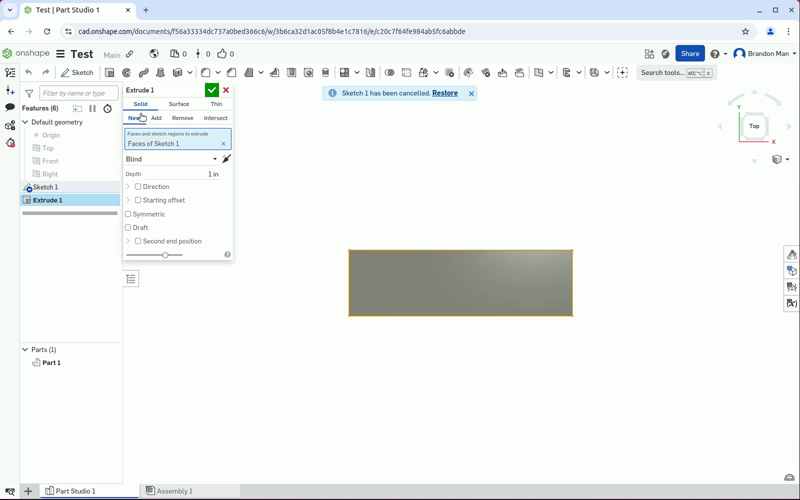
mouse_move(137, 120)
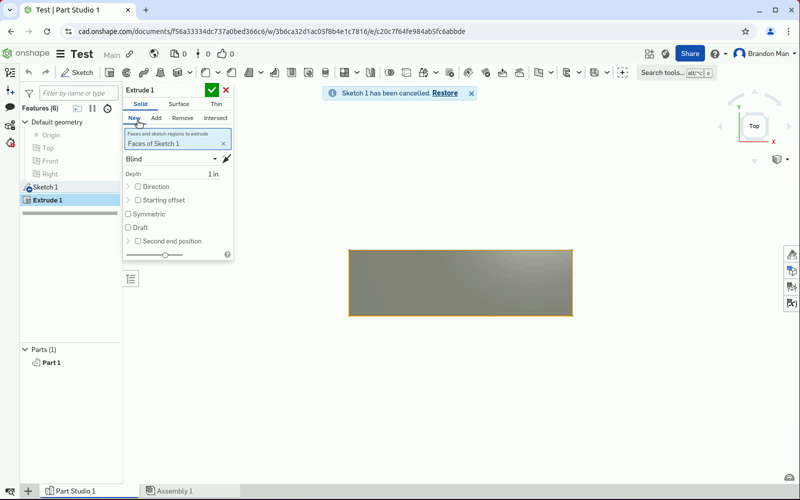
click(137, 120)
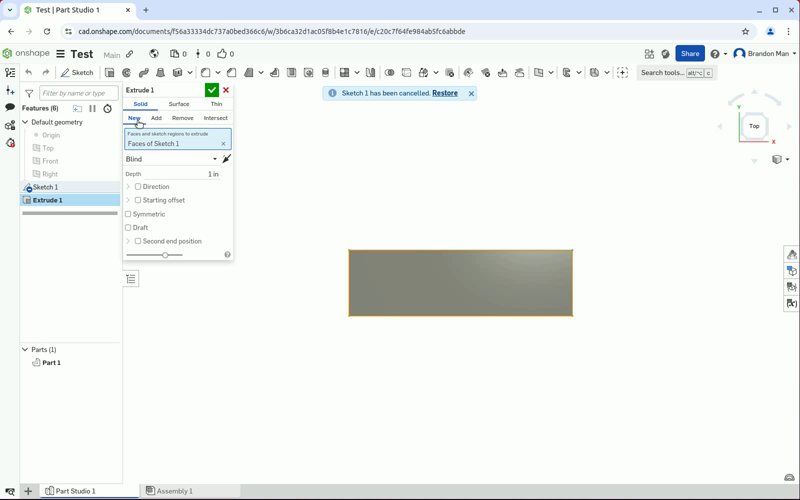
key(tab, 4)
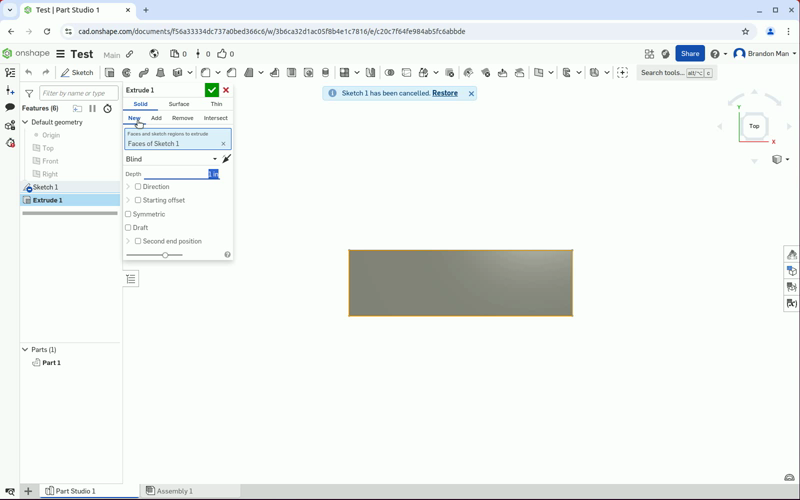
text(0.962)
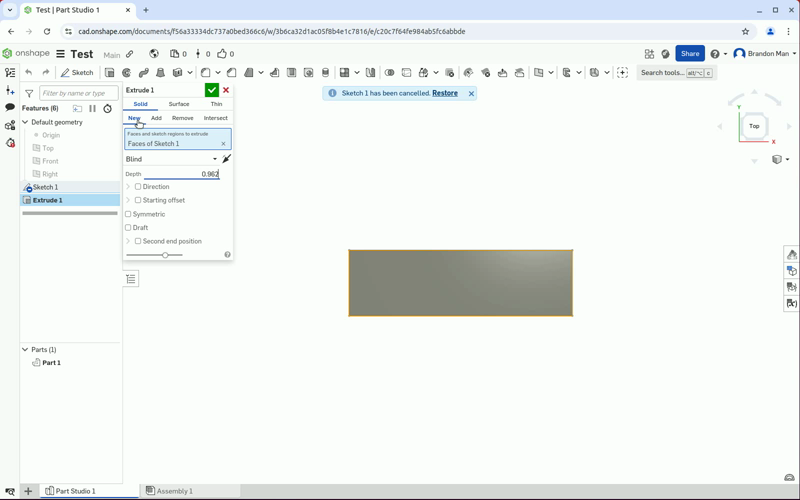
key(tab, 3)
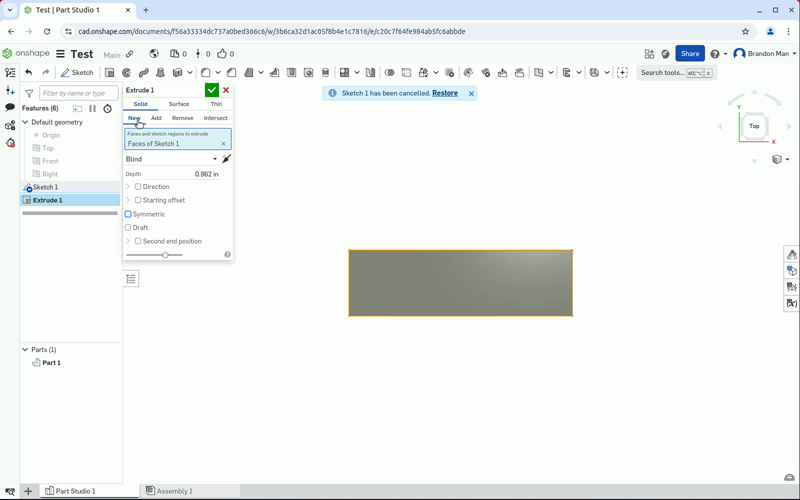
key(space)
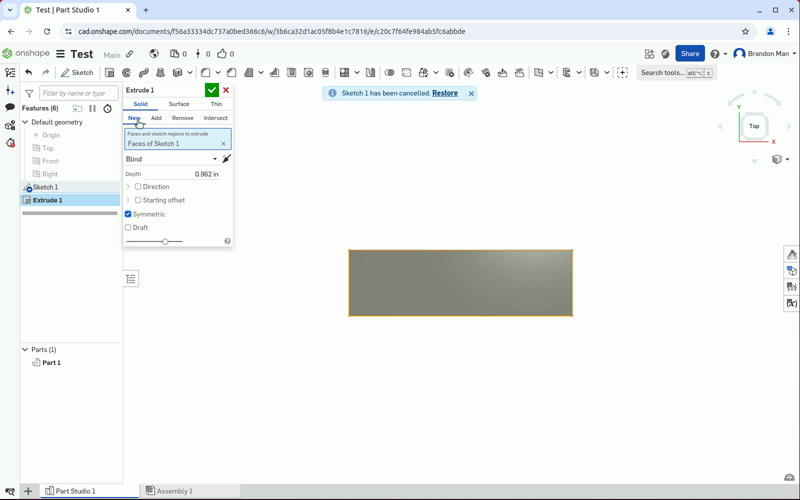
key(enter)
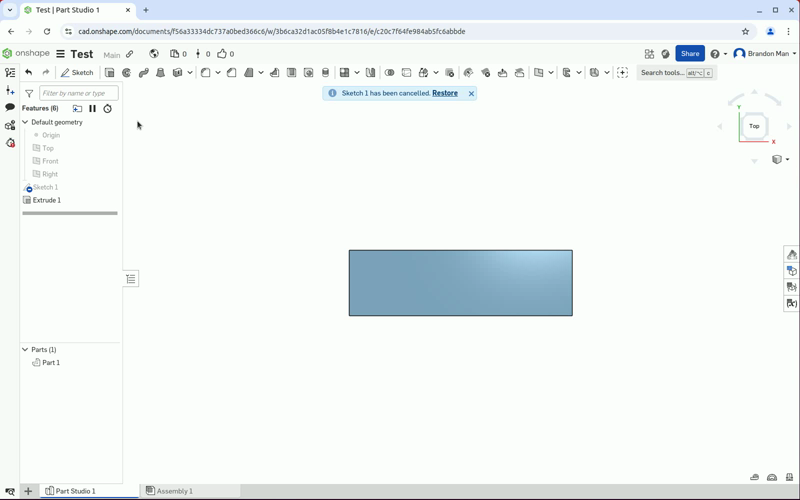
key(shift+h)
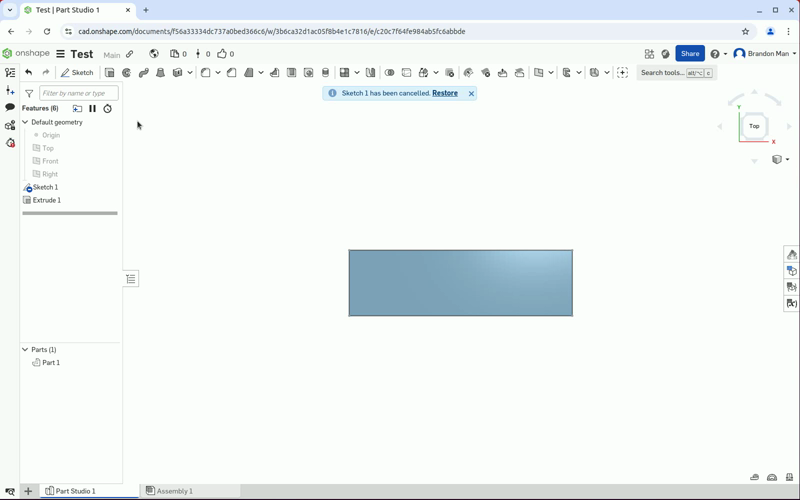
key(shift+h)
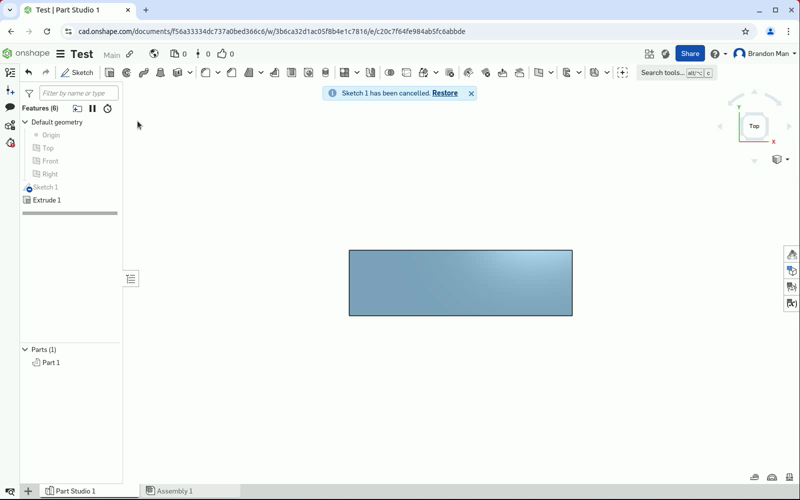
mouse_move(73, 189)
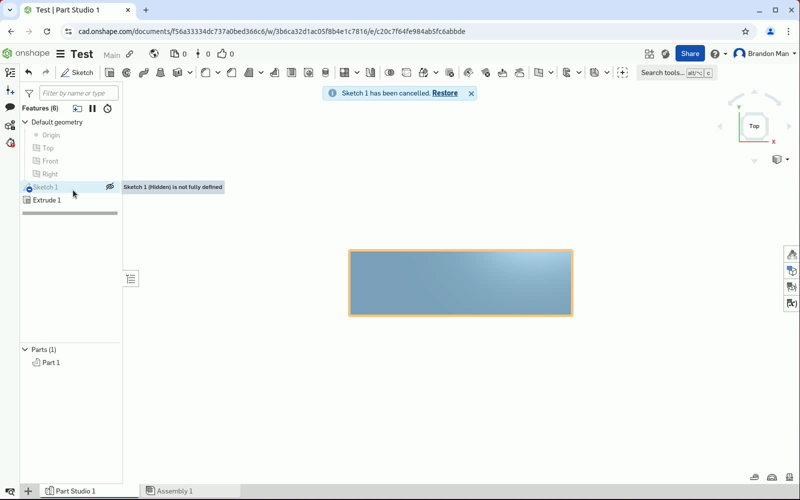
click(73, 189)
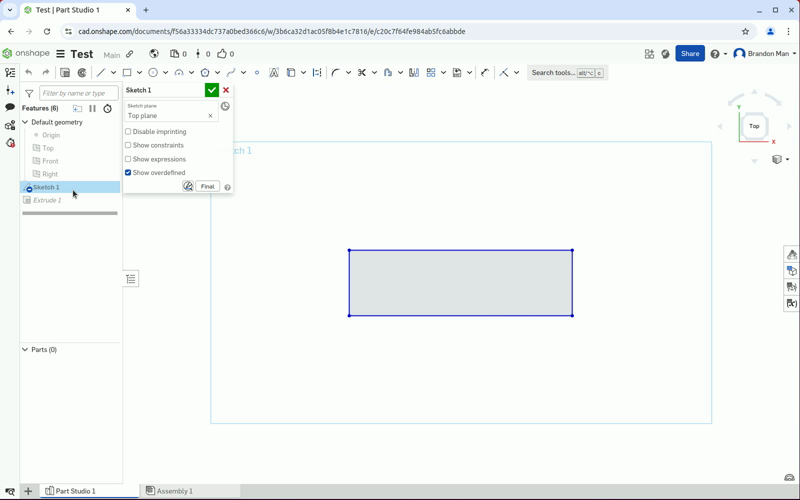
mouse_move(229, 92)
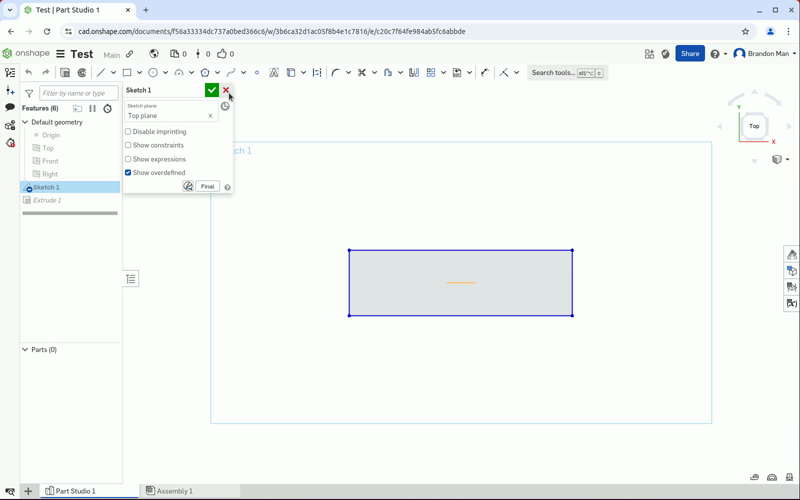
click(229, 92)
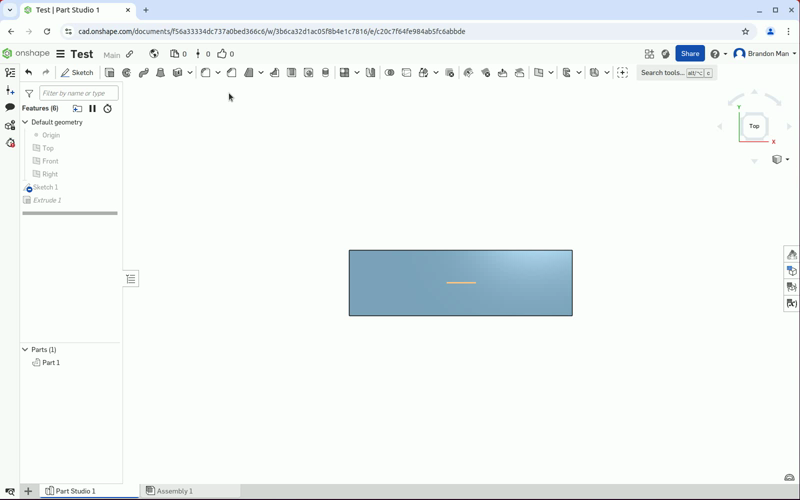
mouse_move(541, 75)
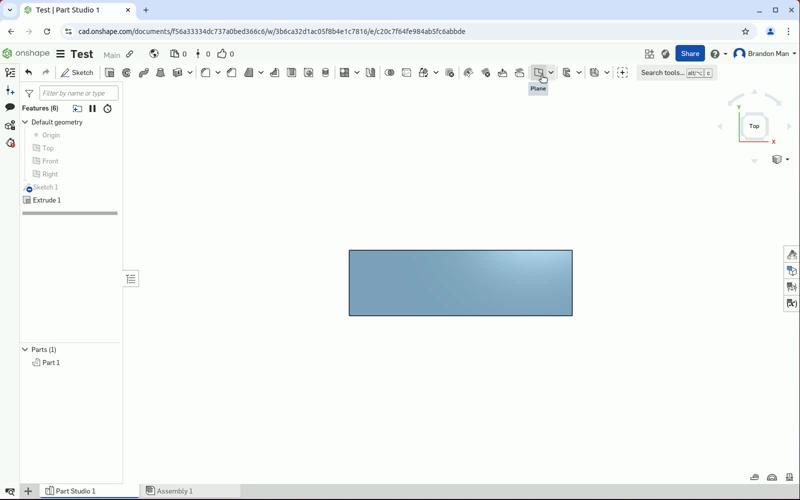
click(541, 75)
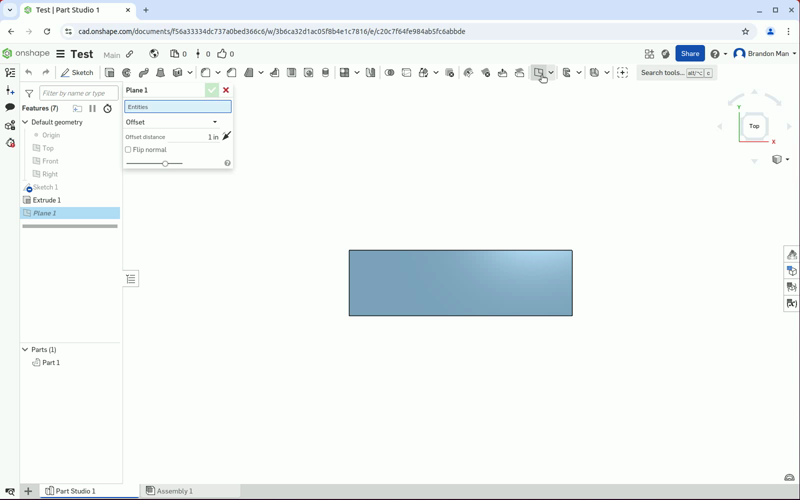
mouse_move(73, 150)
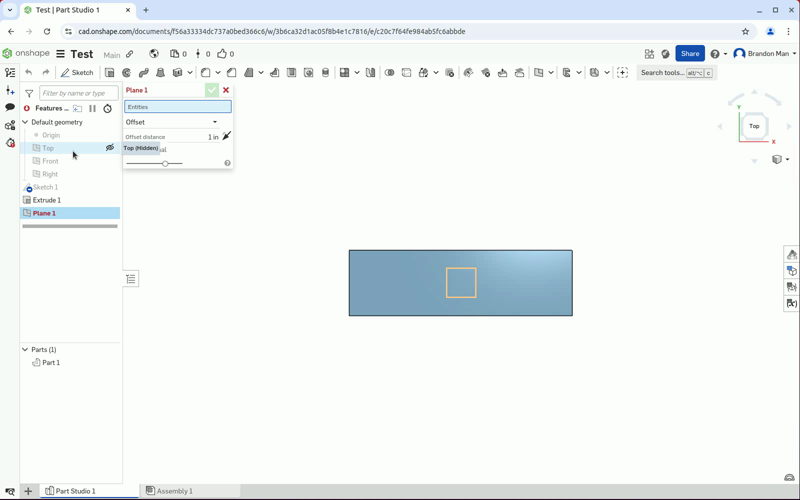
click(73, 150)
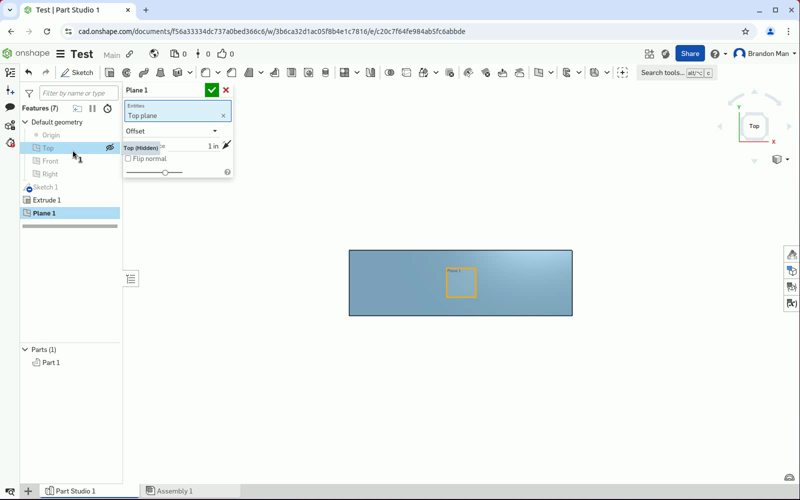
key(tab, 2)
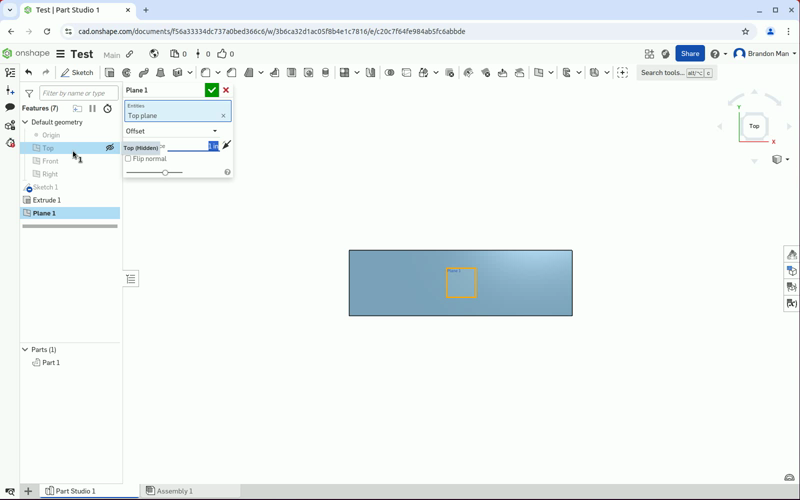
text(0.493)
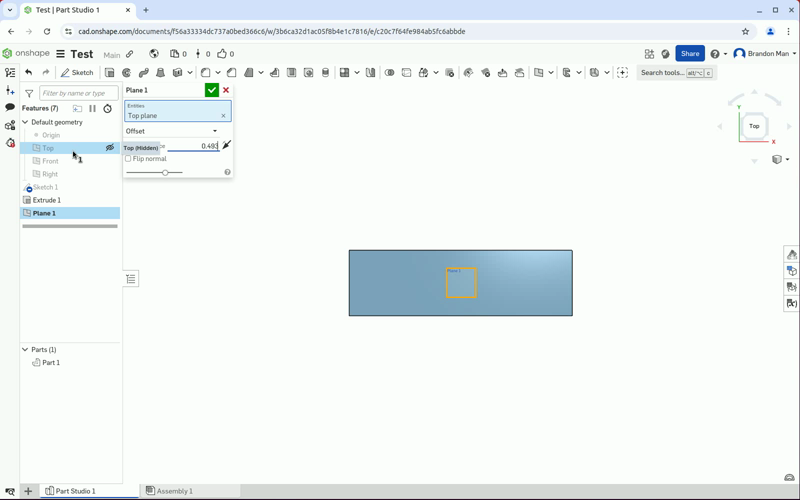
key(enter, 2)
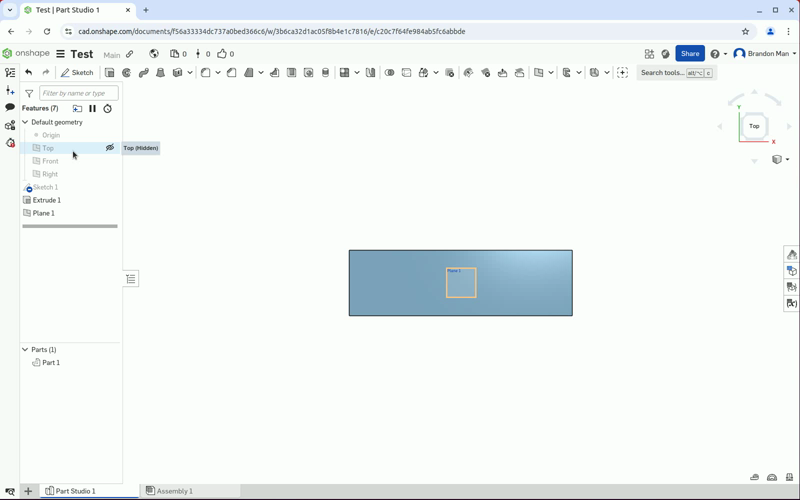
key(shift+s)
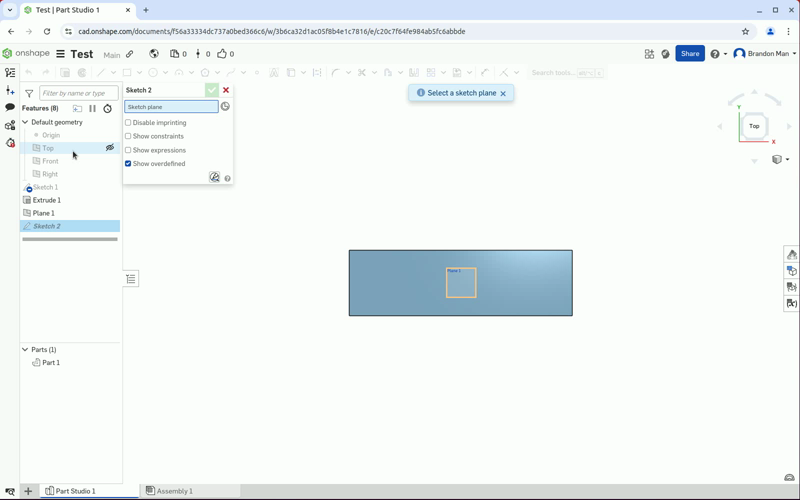
mouse_move(73, 215)
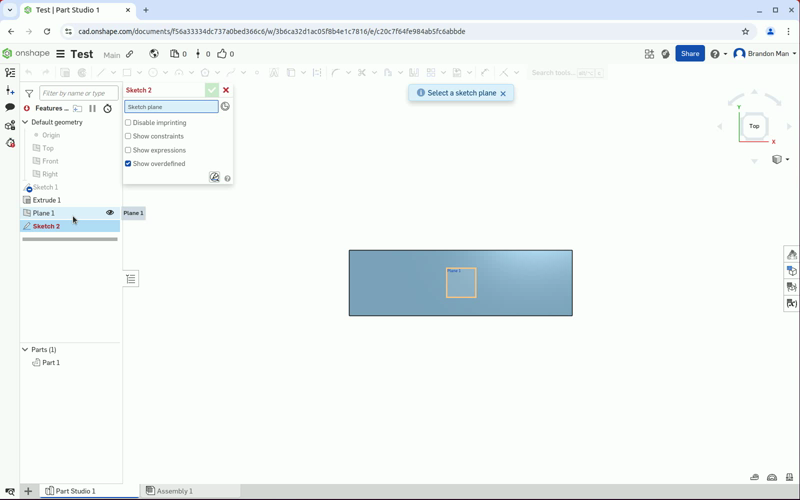
click(73, 215)
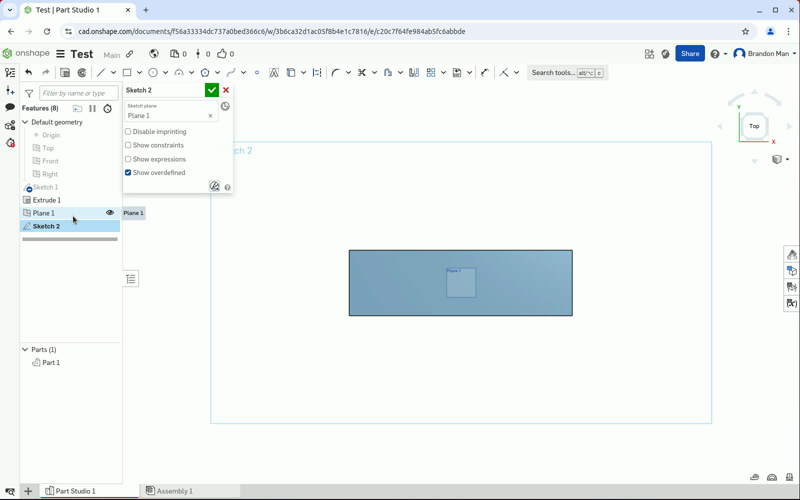
mouse_move(73, 352)
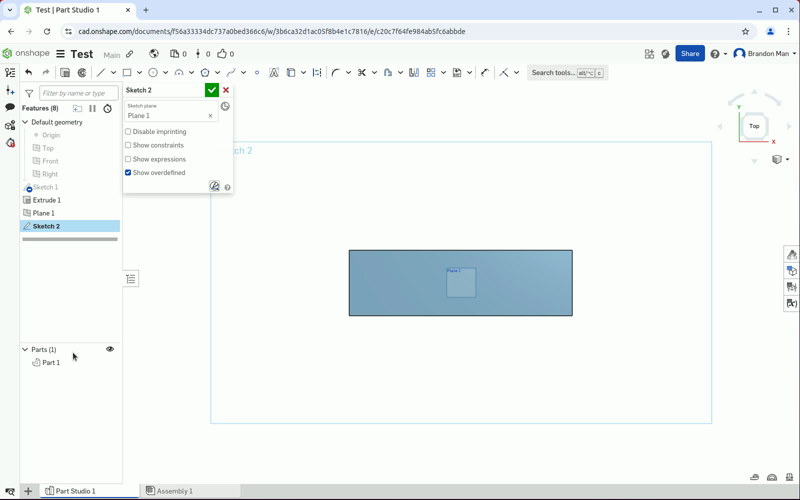
key(y)
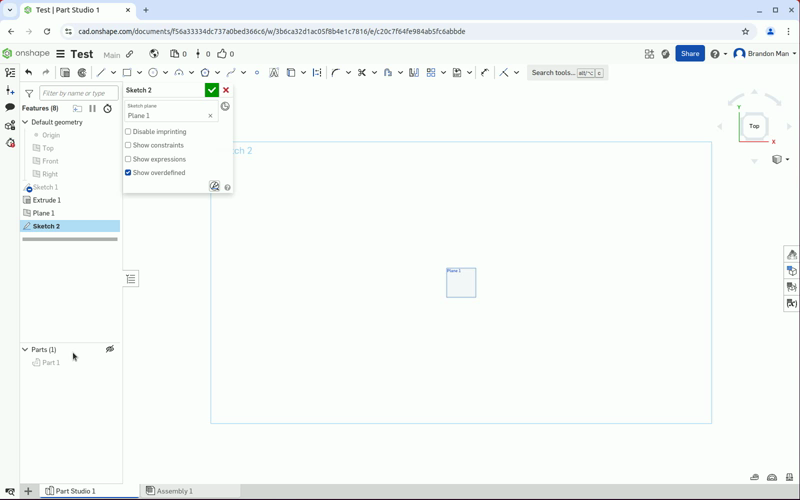
key(l)
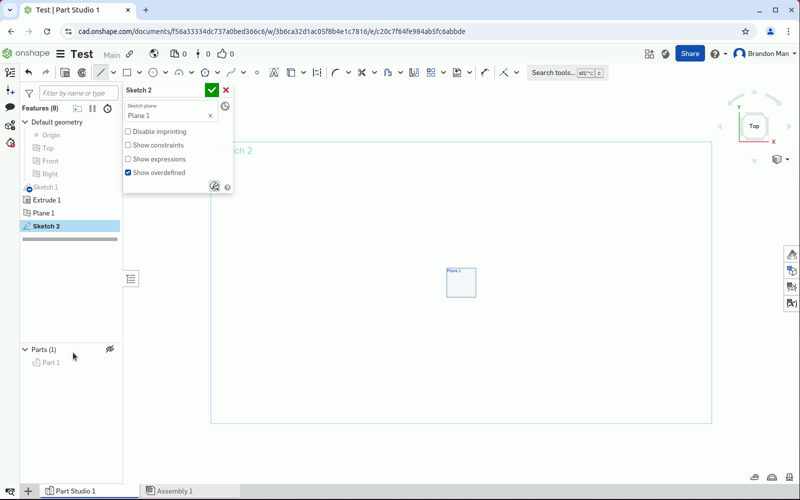
key_down(shift)
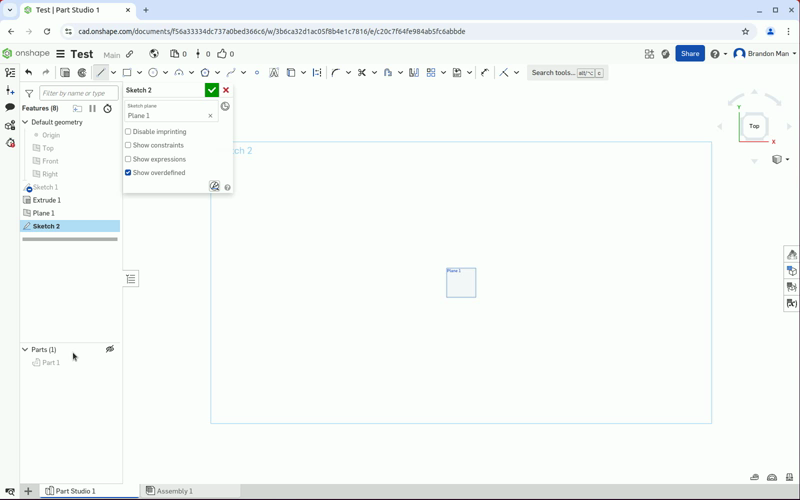
mouse_move(353, 311)
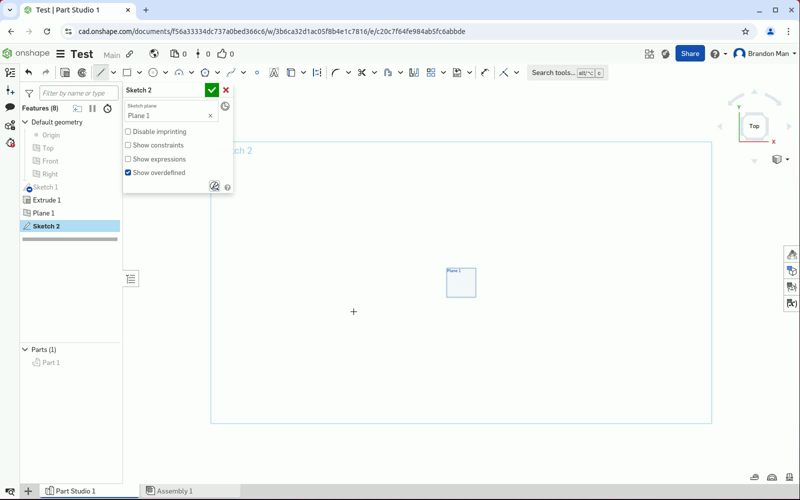
click(353, 311)
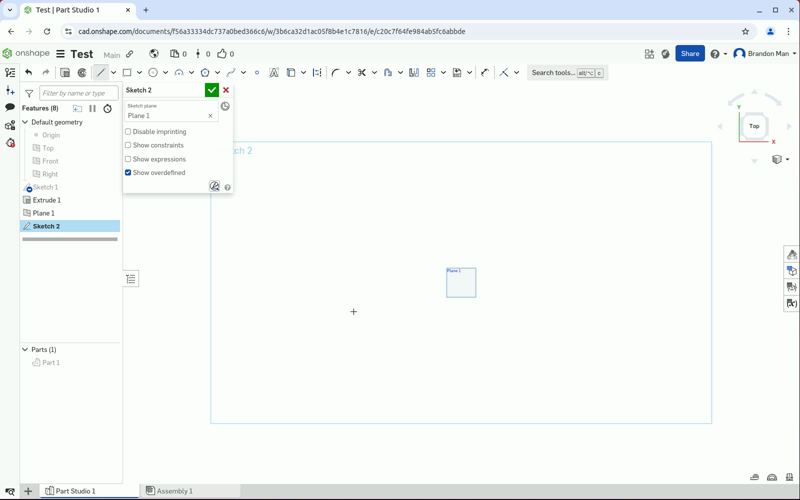
key_up(shift)
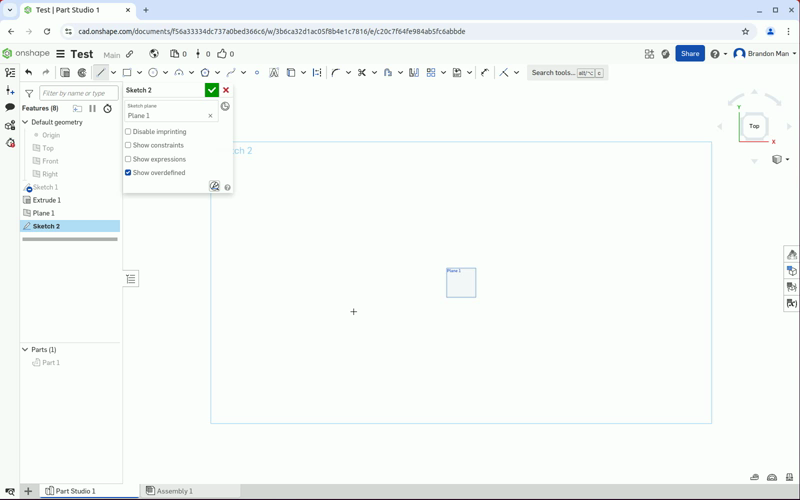
key_down(shift)
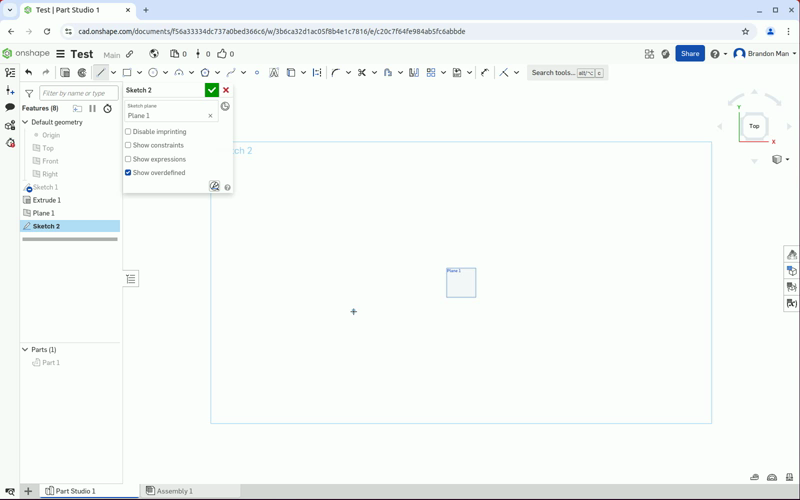
mouse_move(383, 311)
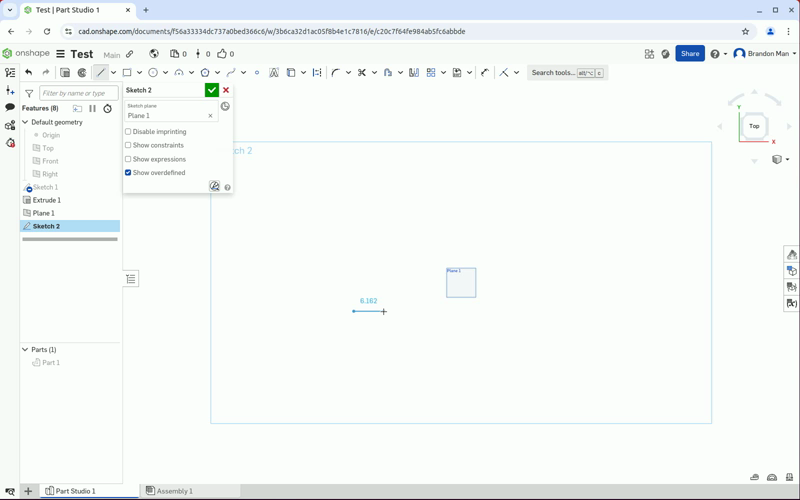
mouse_move(412, 311)
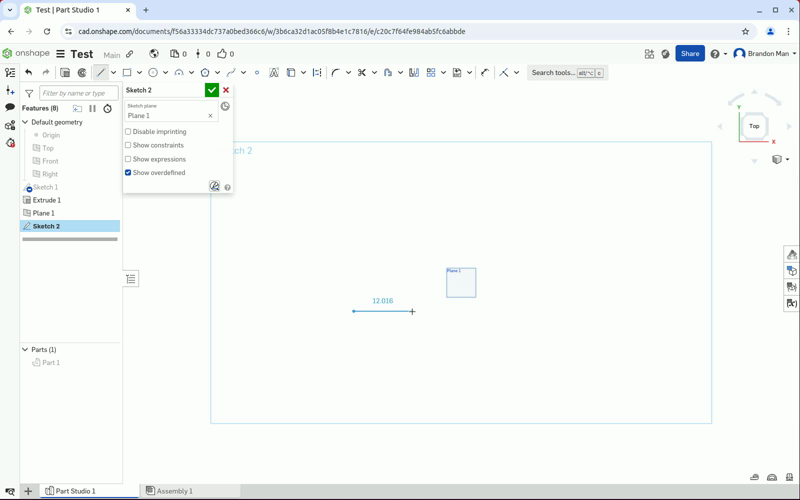
click(412, 311)
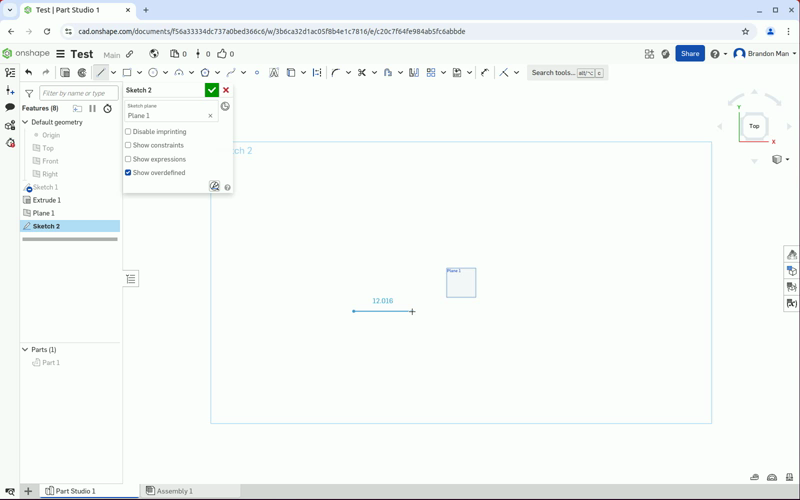
key_up(shift)
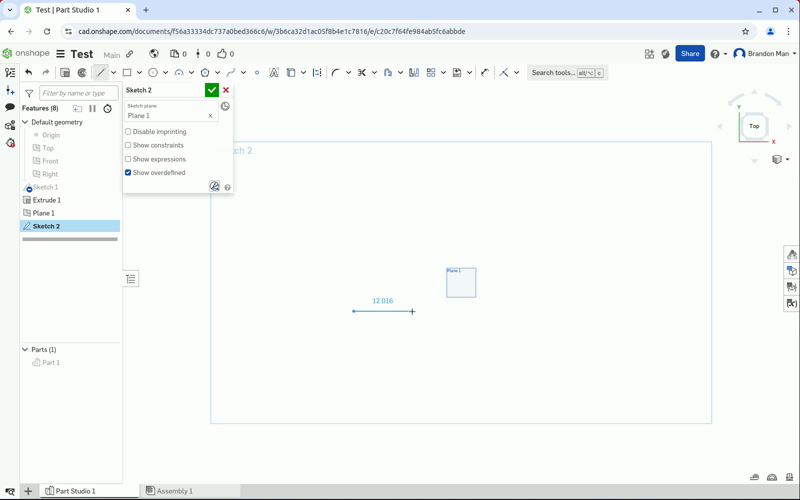
key_down(shift)
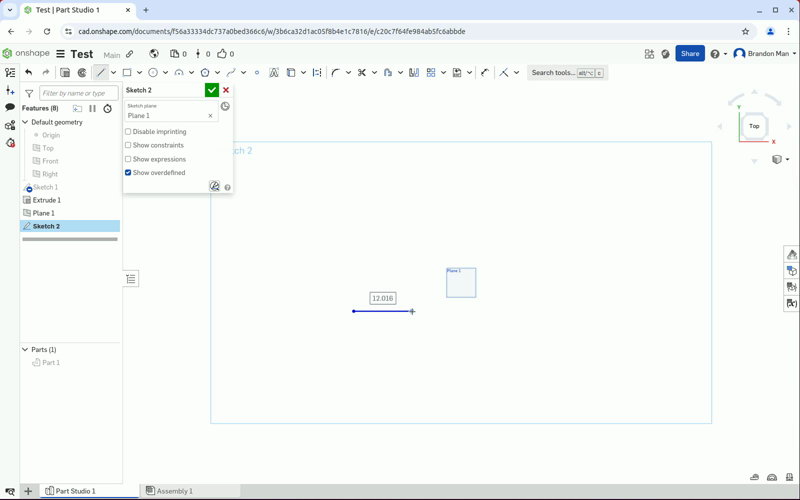
mouse_move(442, 311)
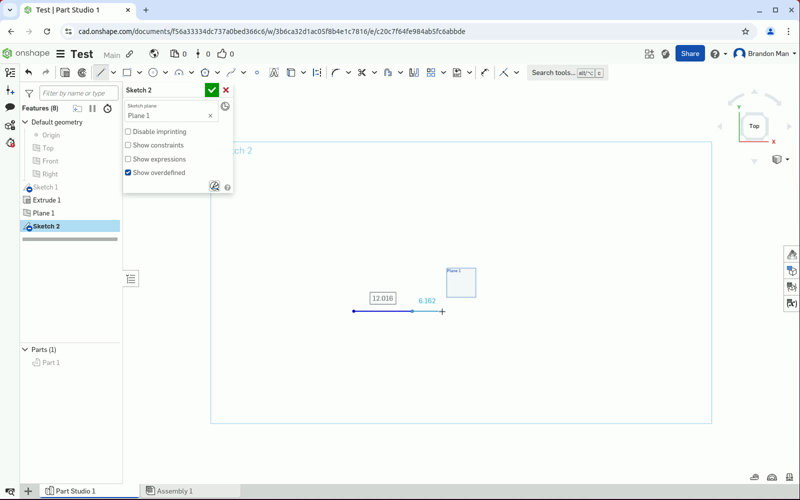
mouse_move(412, 253)
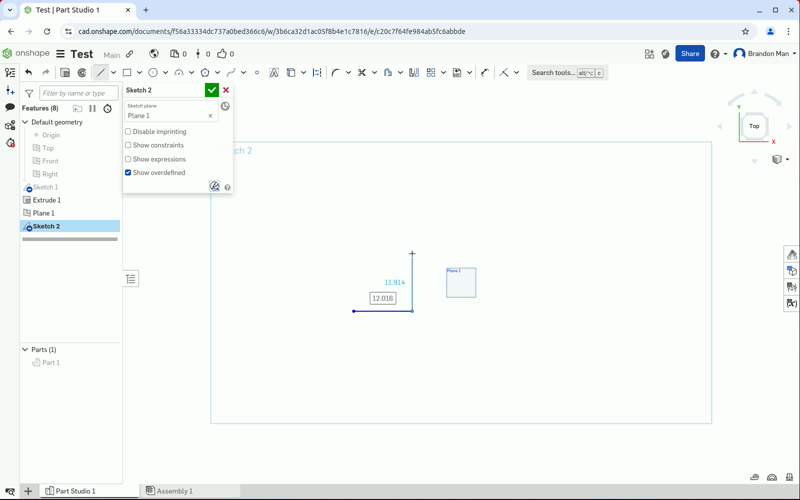
click(412, 253)
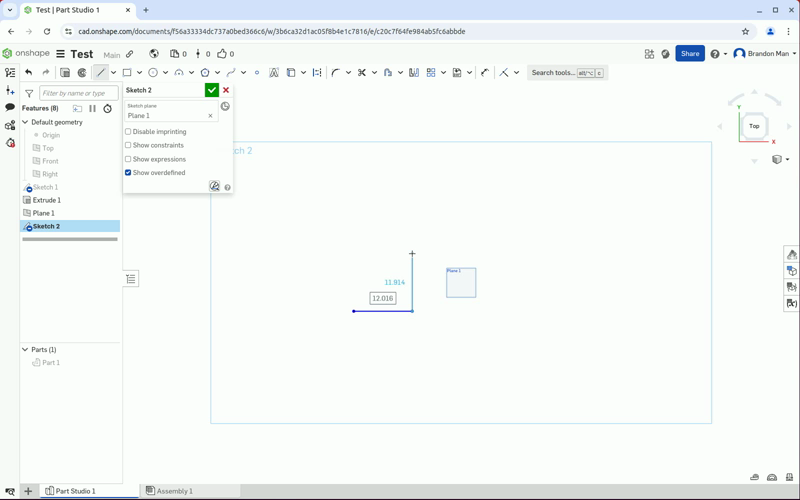
key_up(shift)
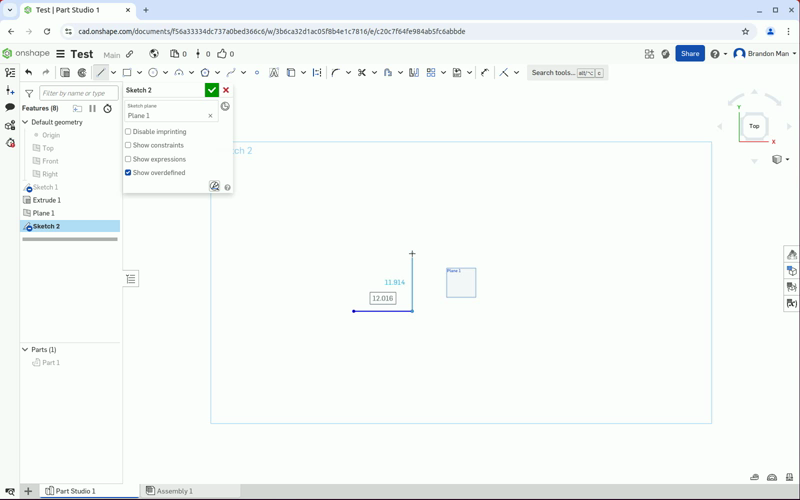
key_down(shift)
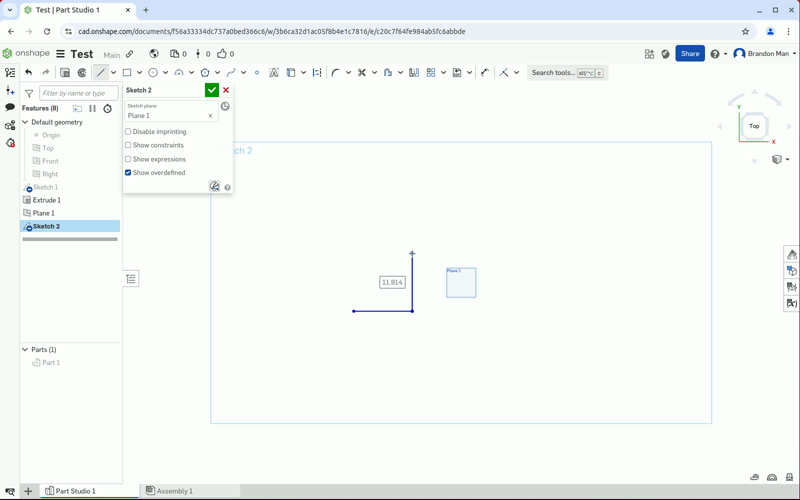
mouse_move(442, 253)
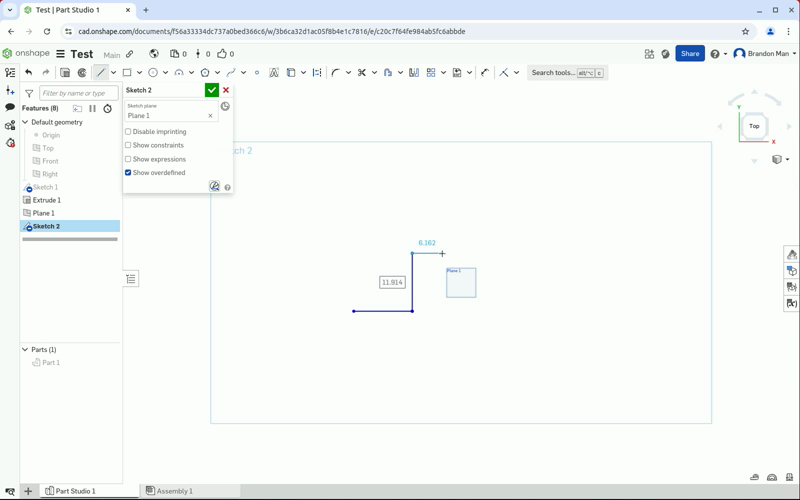
mouse_move(353, 253)
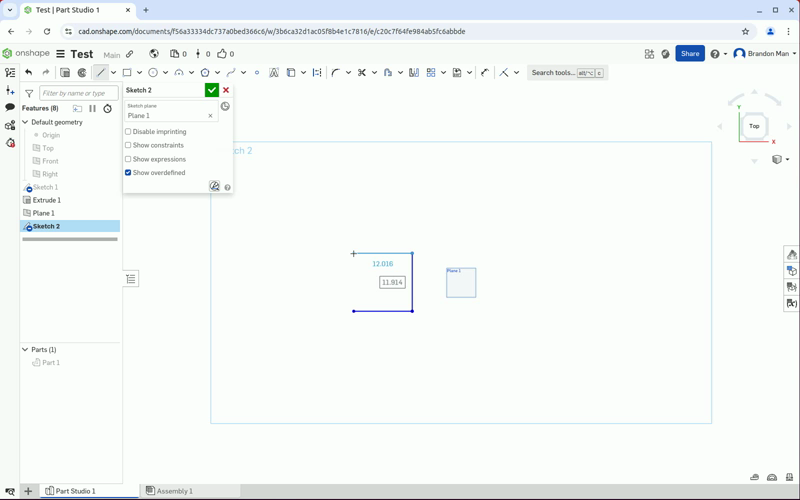
click(353, 253)
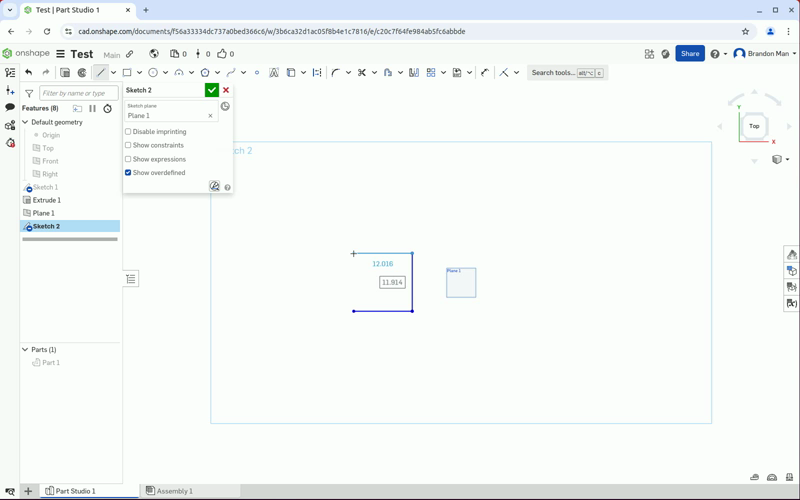
key_up(shift)
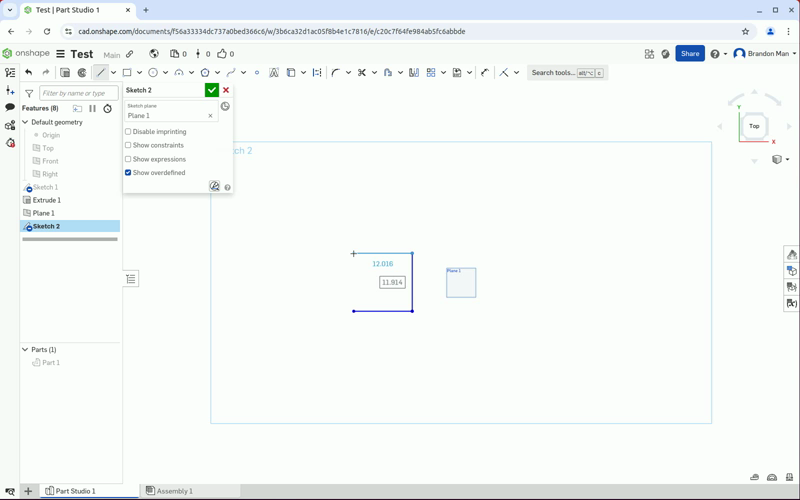
mouse_move(383, 253)
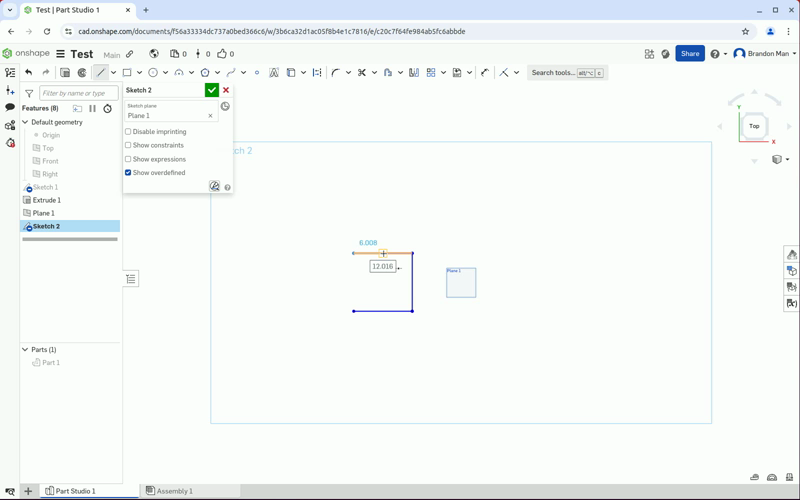
key_down(shift)
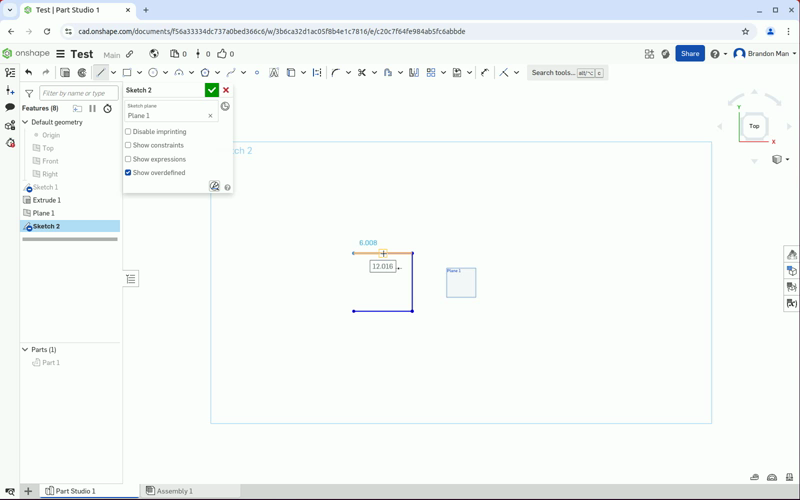
mouse_move(353, 311)
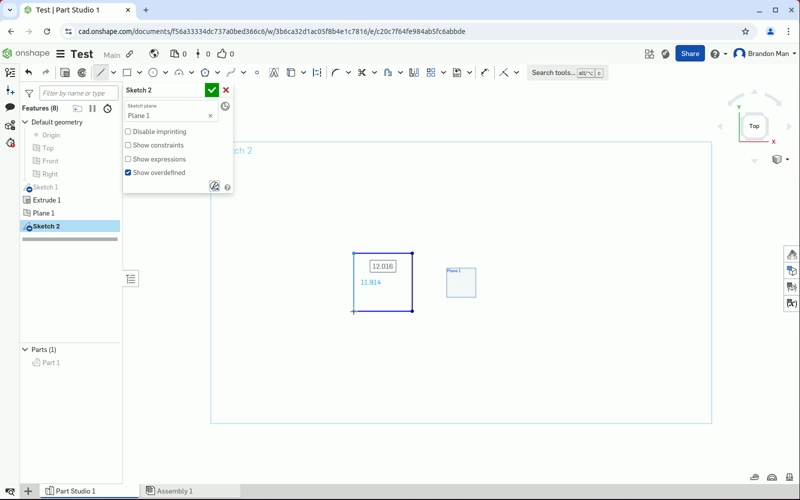
key_up(shift)
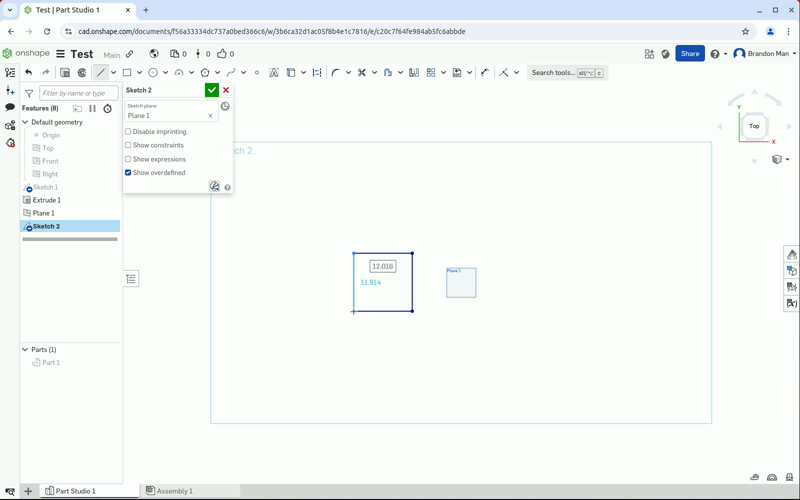
click(353, 311)
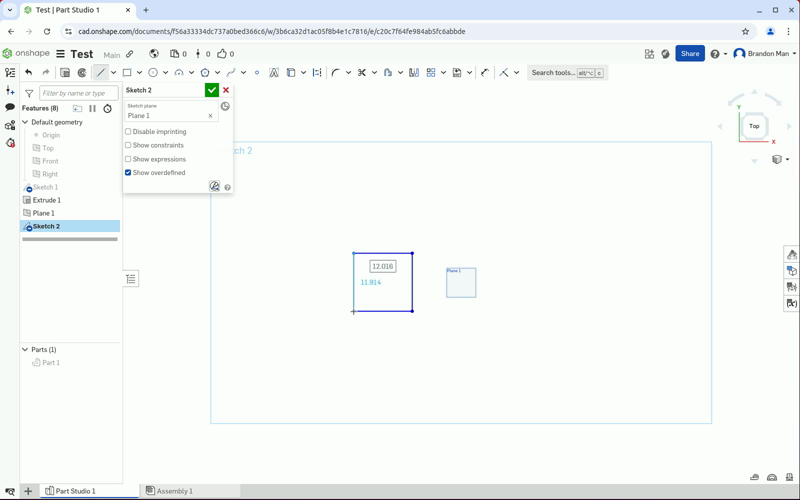
key(esc)
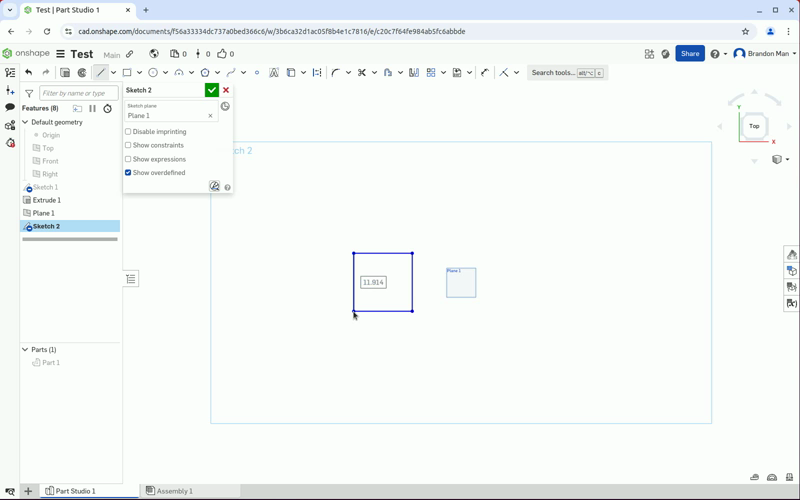
mouse_move(368, 261)
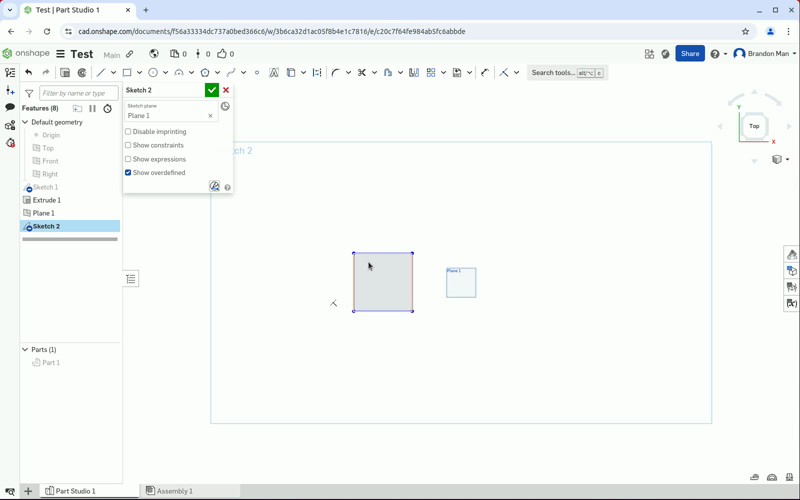
click(368, 261)
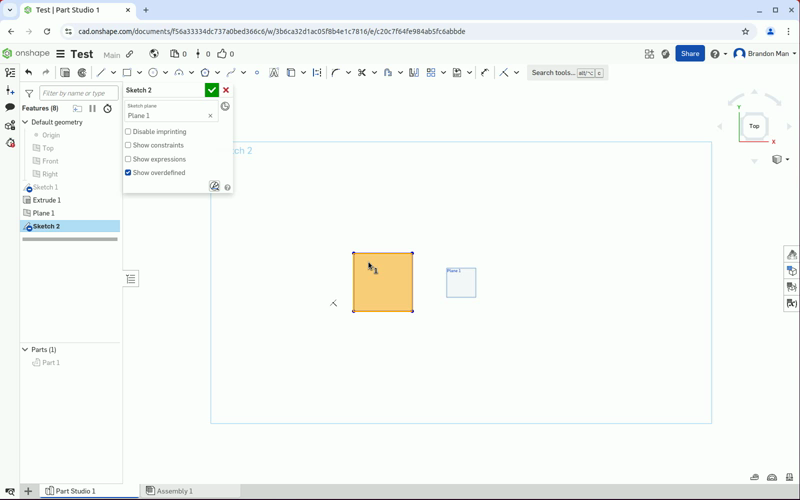
mouse_move(73, 352)
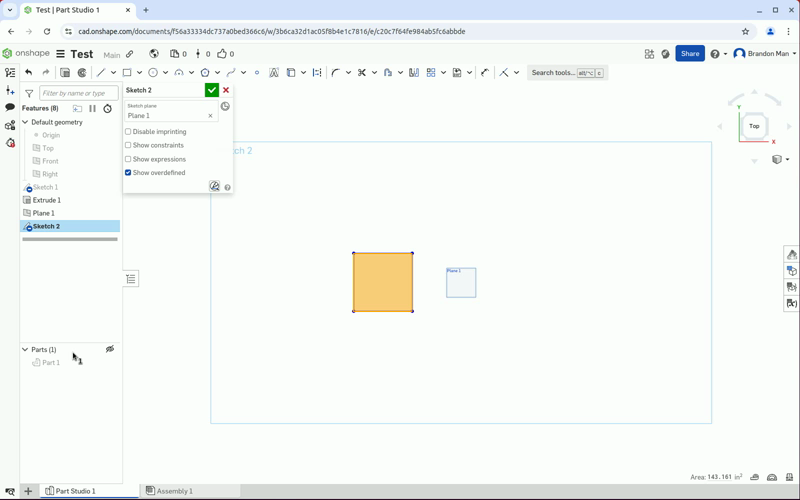
key(shift+y)
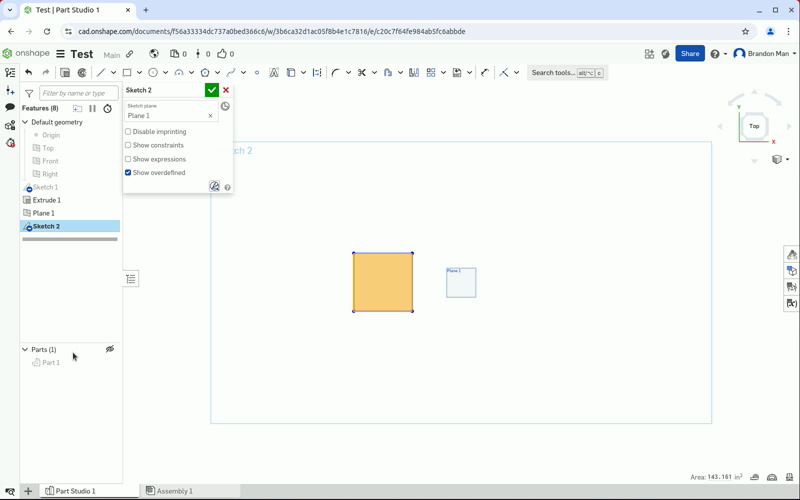
key(shift+e)
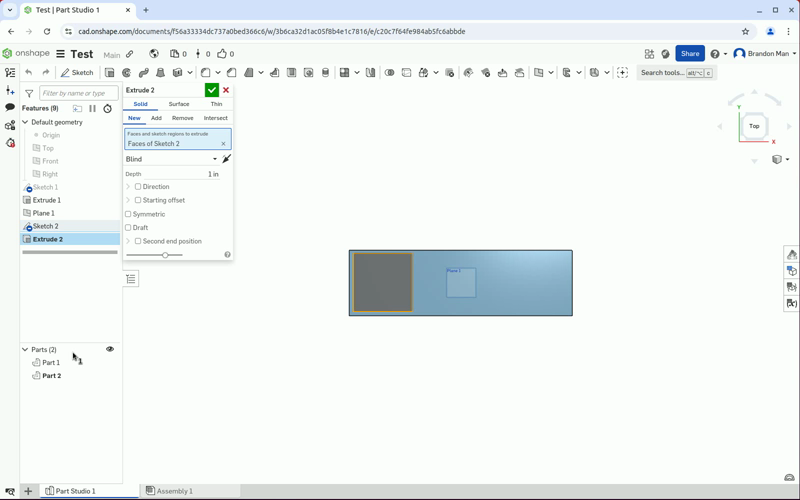
mouse_move(143, 106)
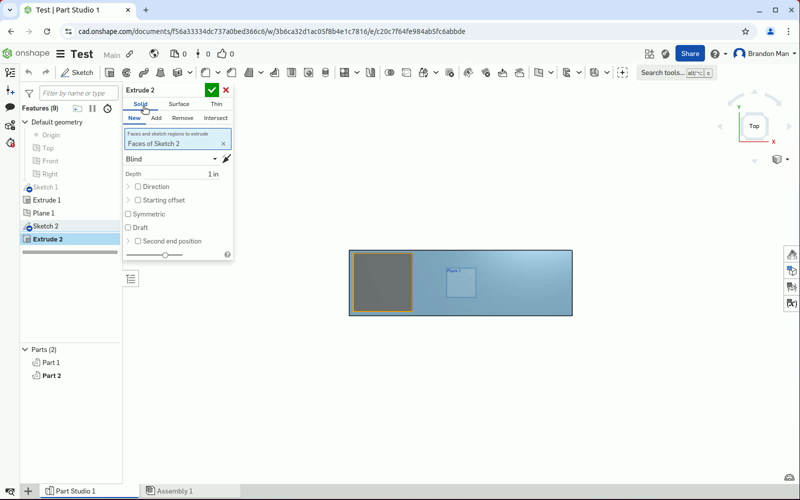
click(143, 106)
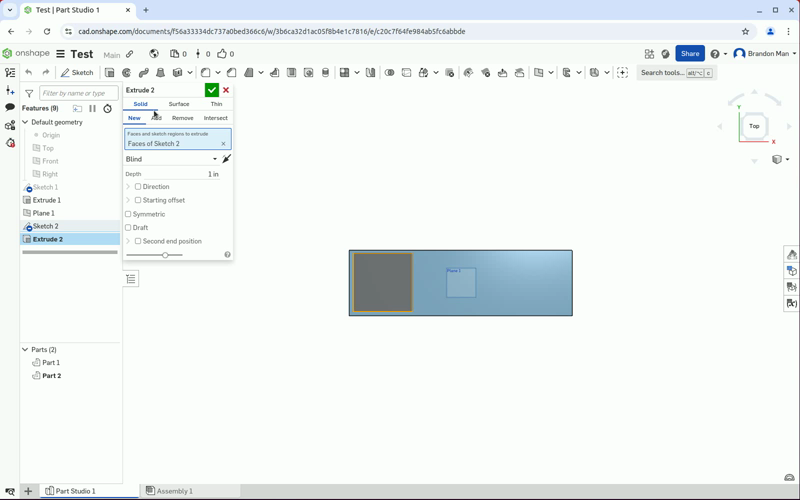
mouse_move(186, 120)
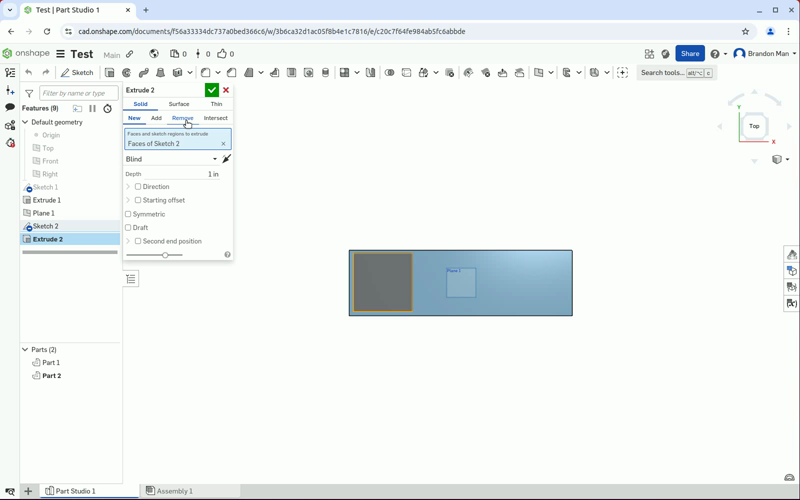
click(186, 120)
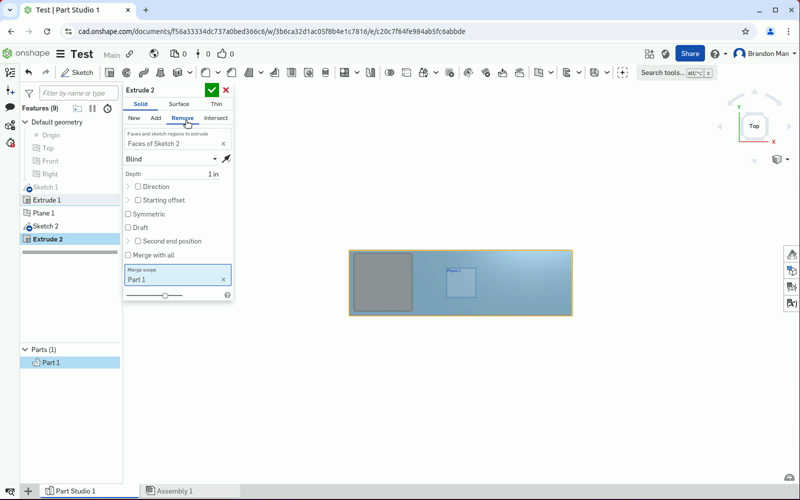
key(tab, 4)
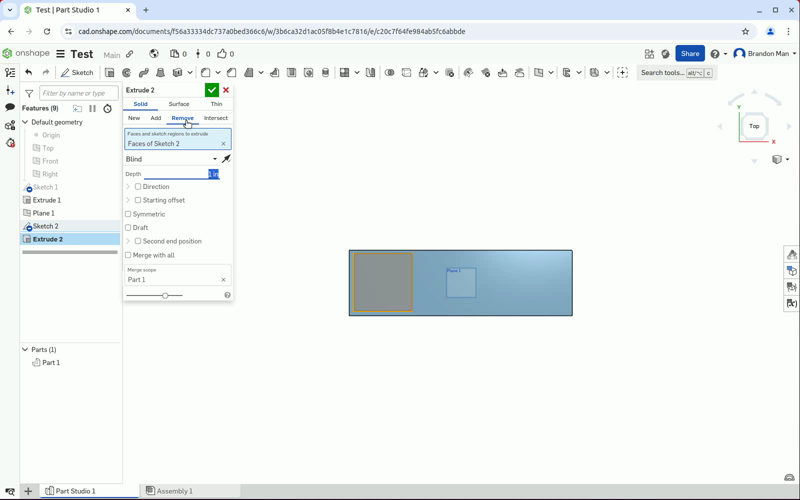
text(0.963)
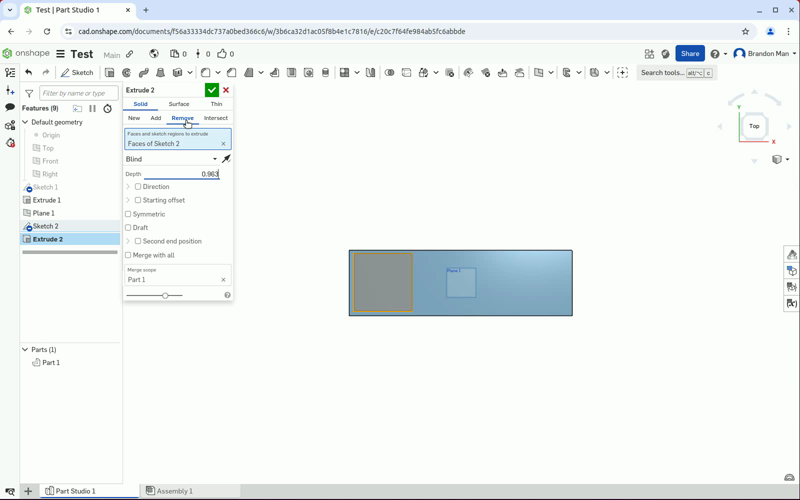
key(tab, 6)
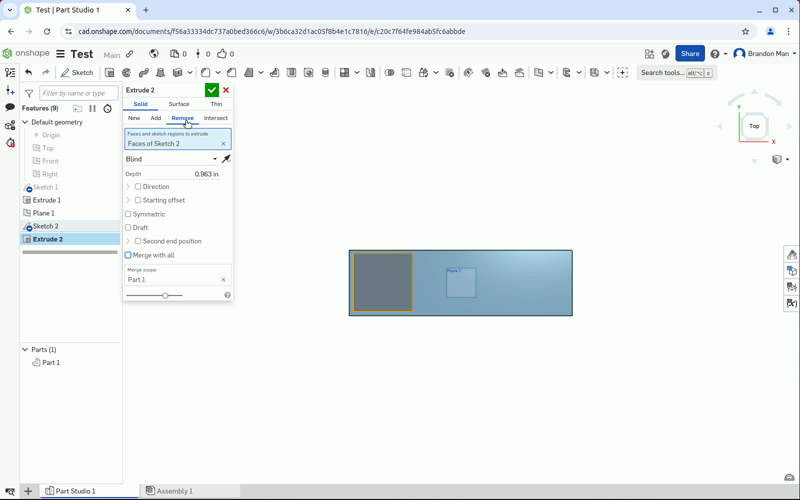
key(space)
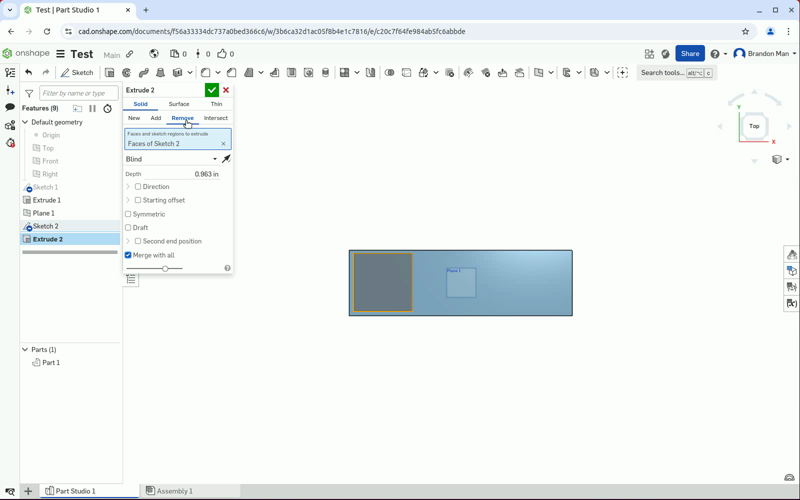
key(enter)
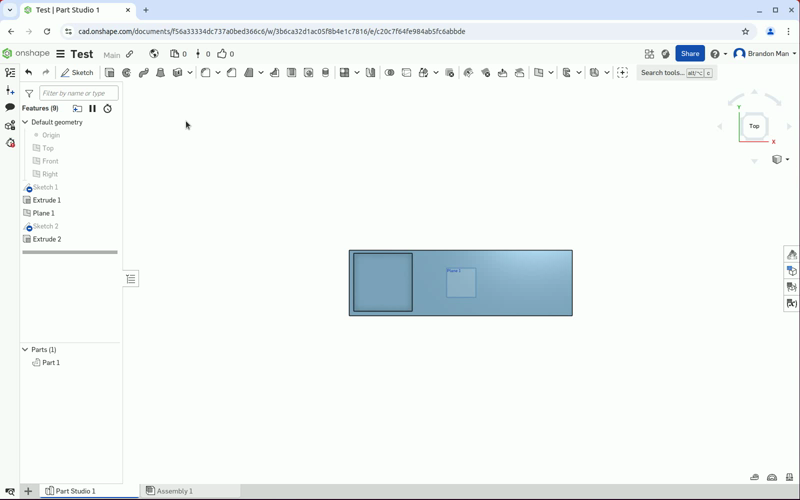
key(shift+h)
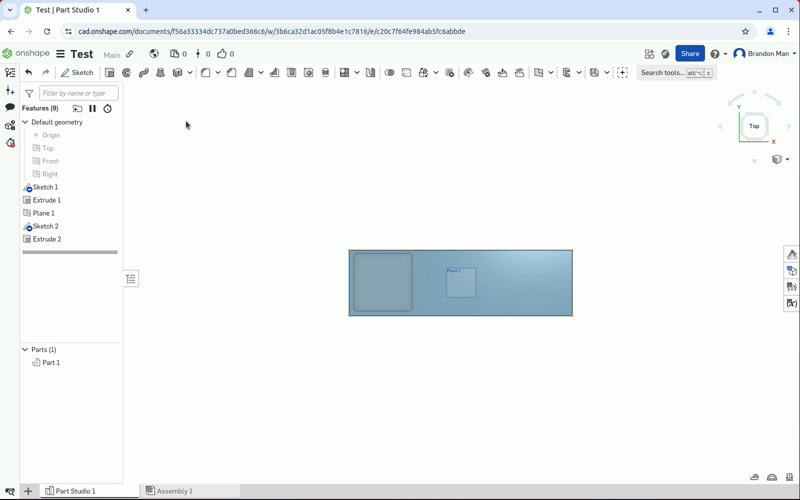
key(shift+h)
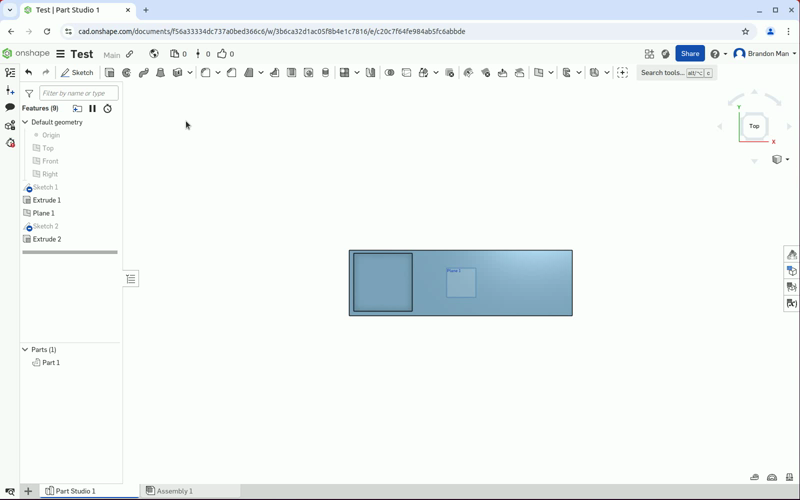
mouse_move(73, 189)
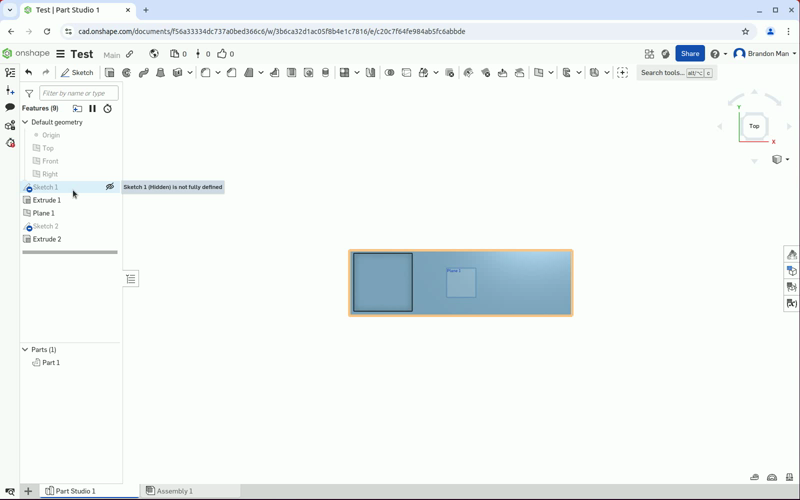
click(73, 189)
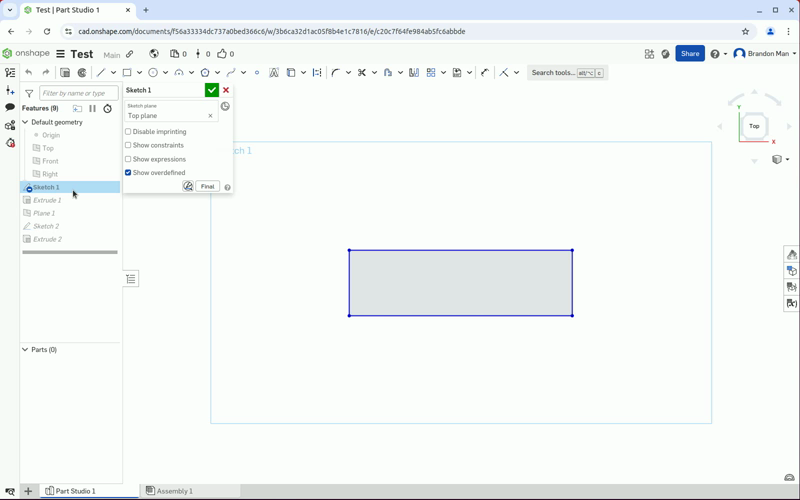
mouse_move(229, 92)
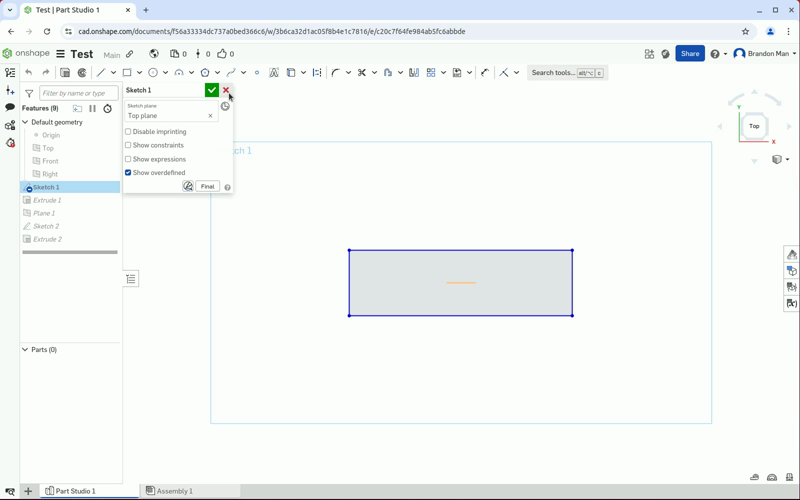
click(229, 92)
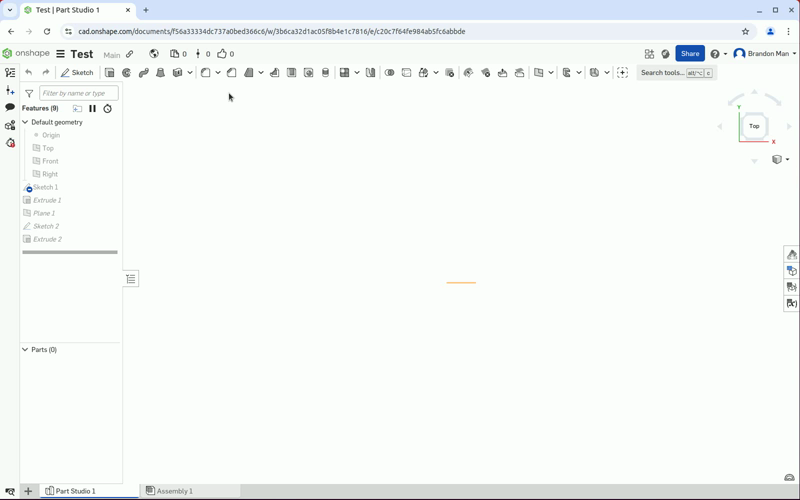
key(shift+s)
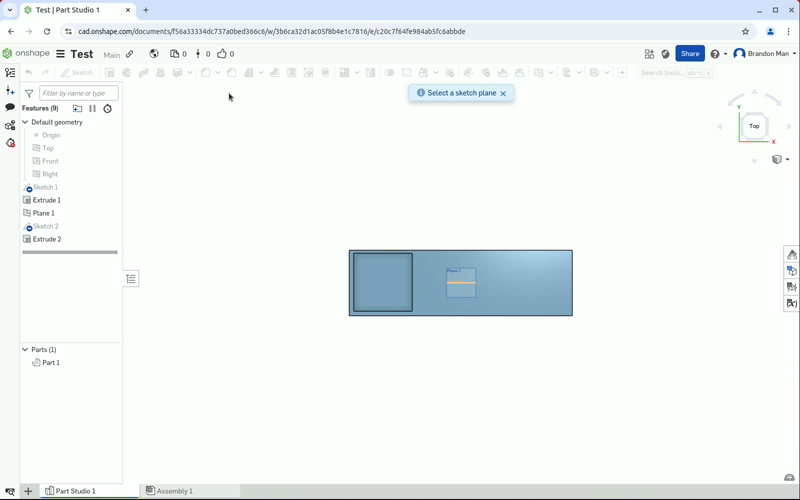
mouse_move(73, 215)
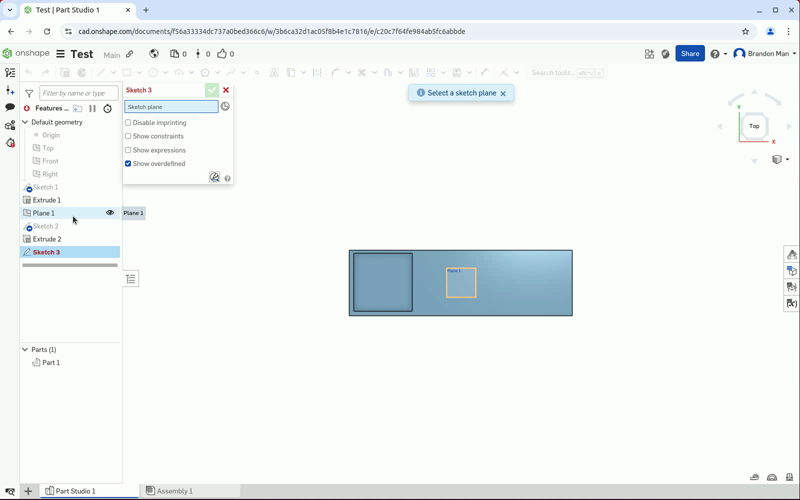
click(73, 215)
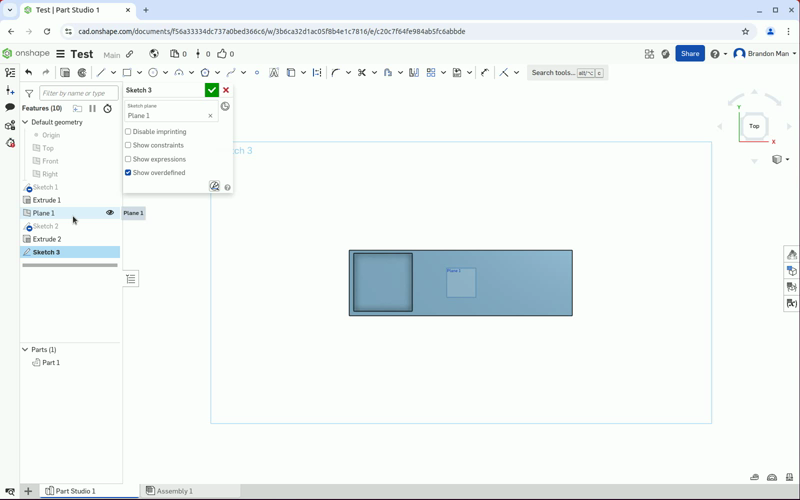
mouse_move(73, 352)
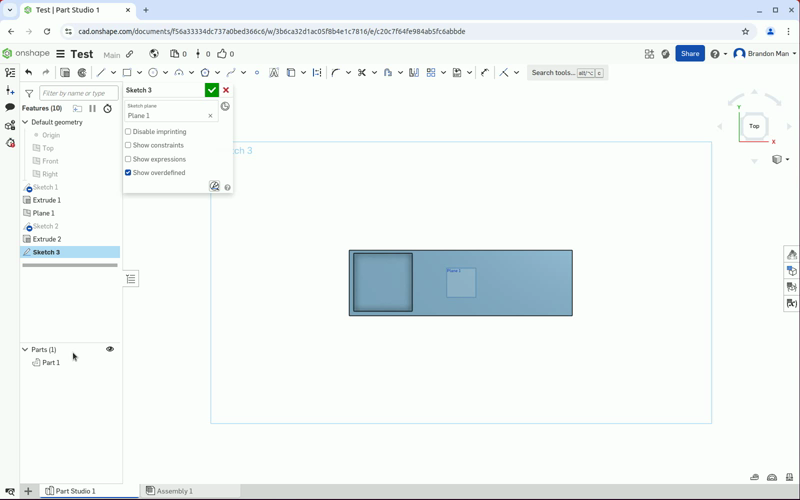
key(y)
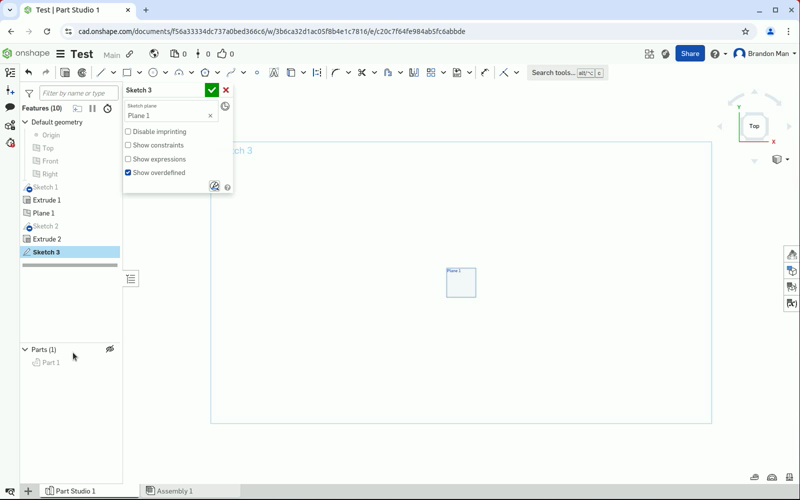
key(l)
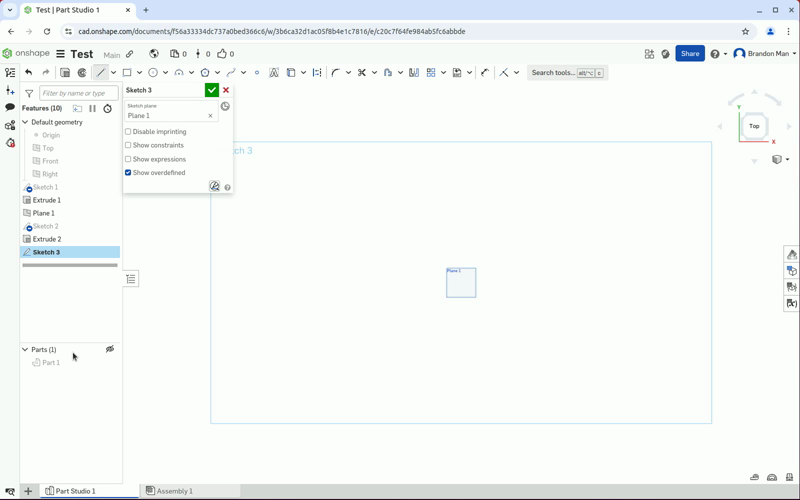
key_down(shift)
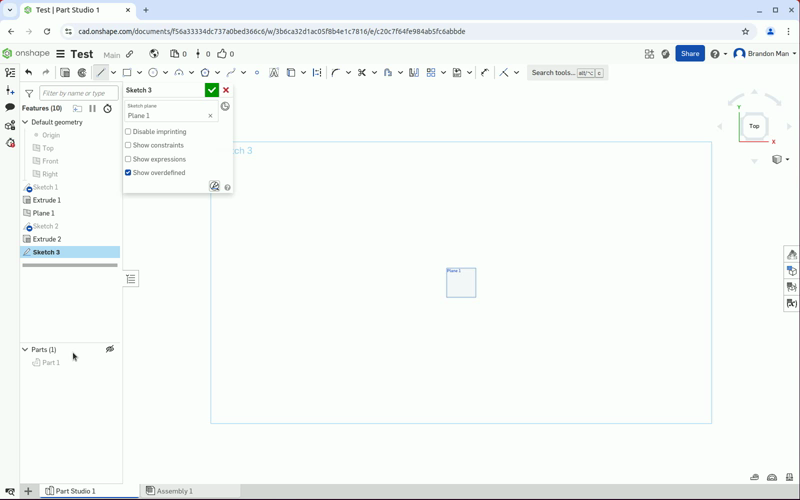
mouse_move(419, 311)
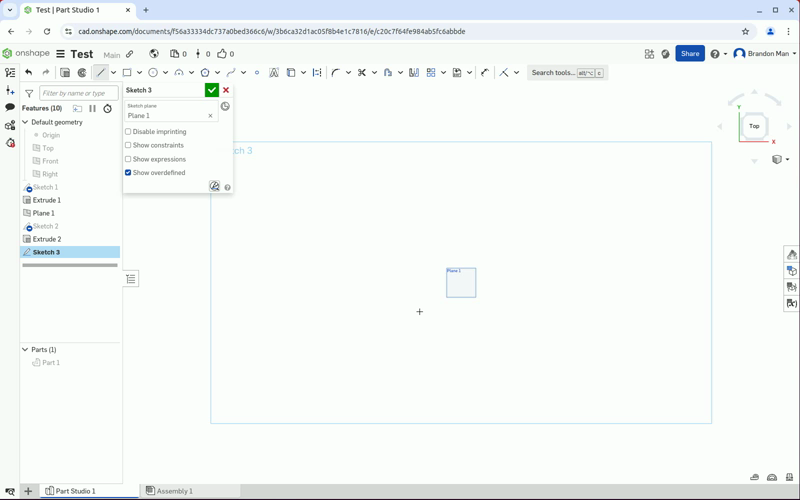
click(419, 311)
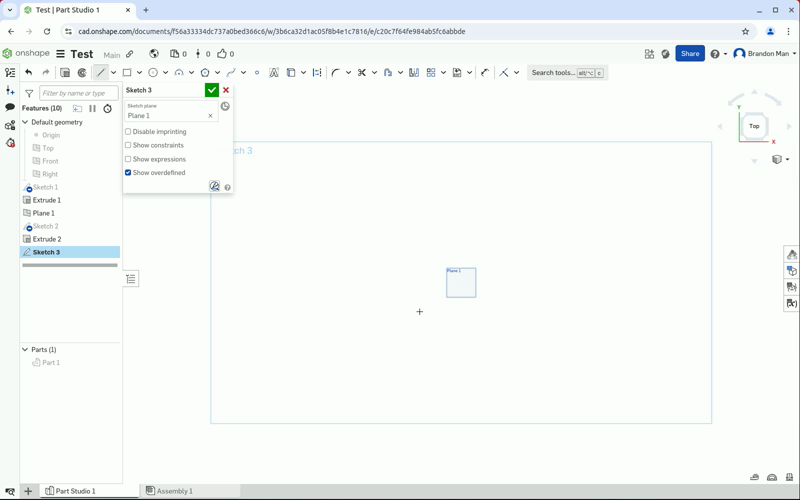
key_up(shift)
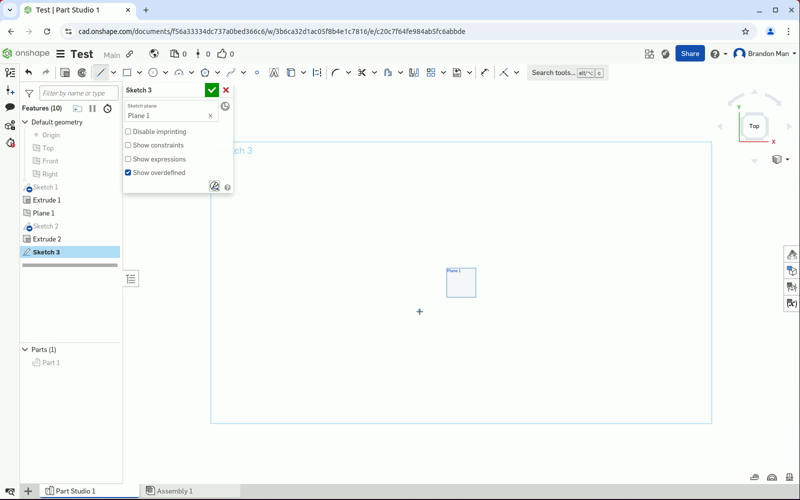
key_down(shift)
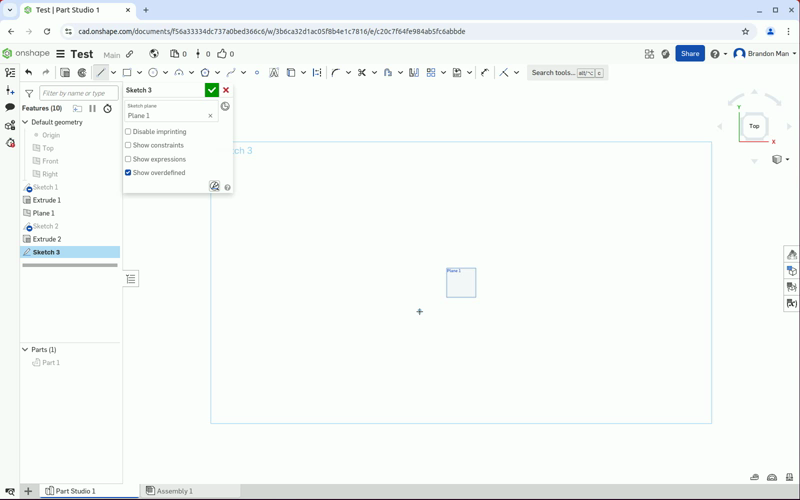
mouse_move(501, 311)
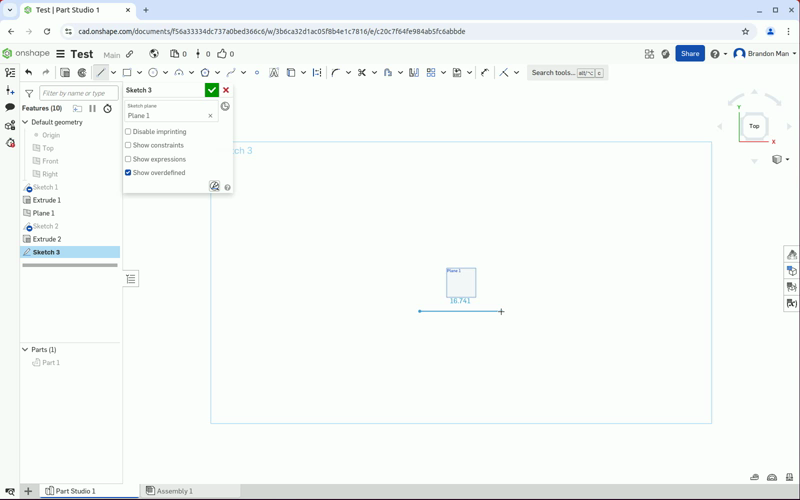
click(501, 311)
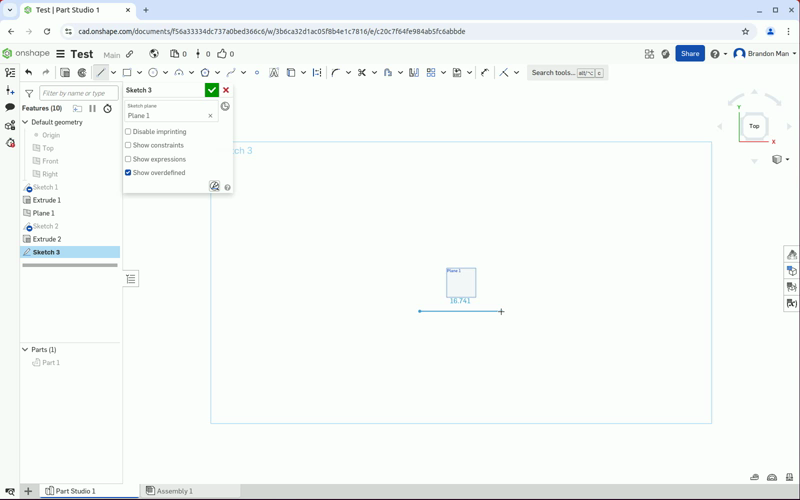
key_up(shift)
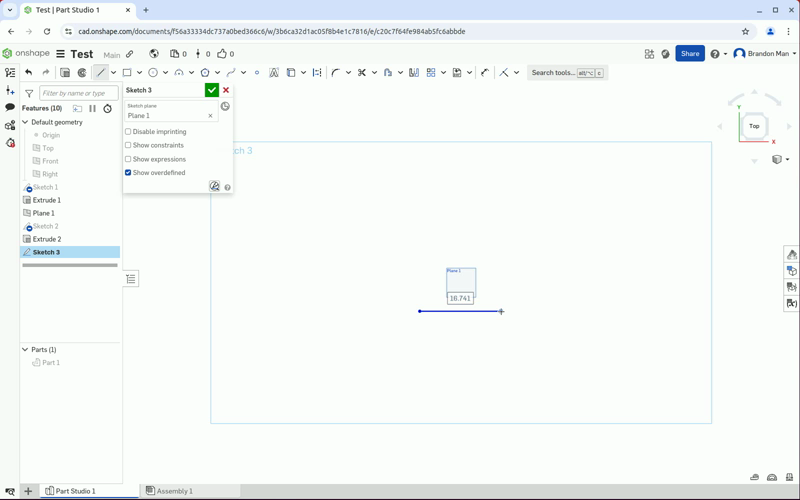
key_down(shift)
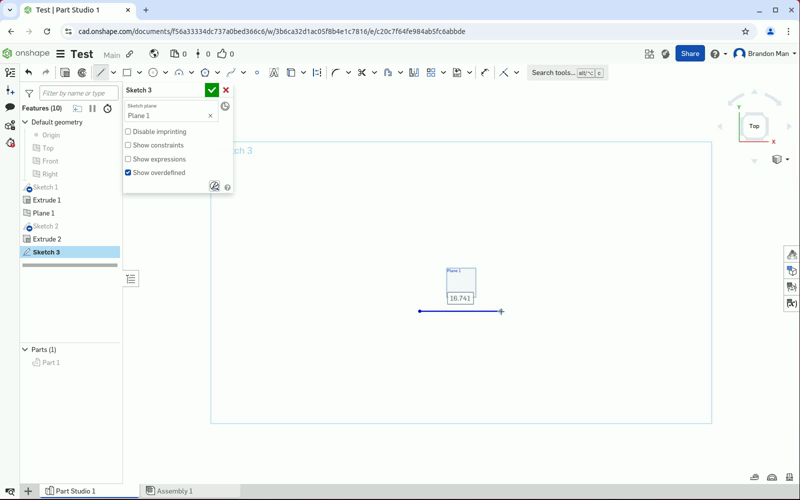
mouse_move(531, 311)
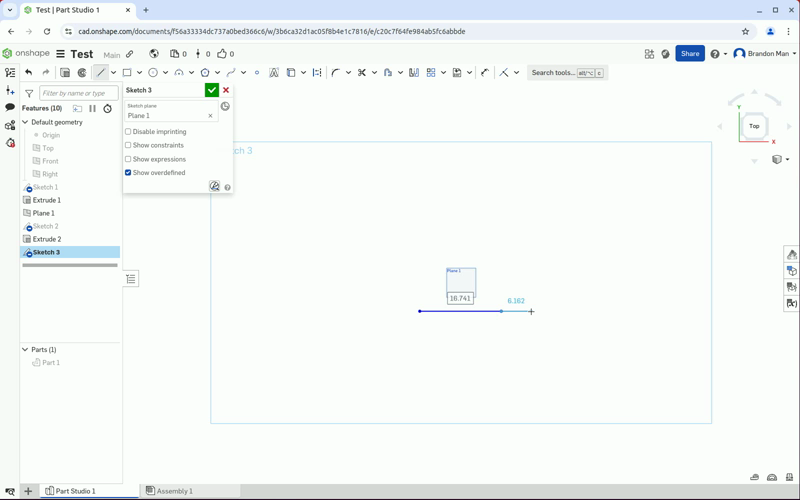
mouse_move(501, 253)
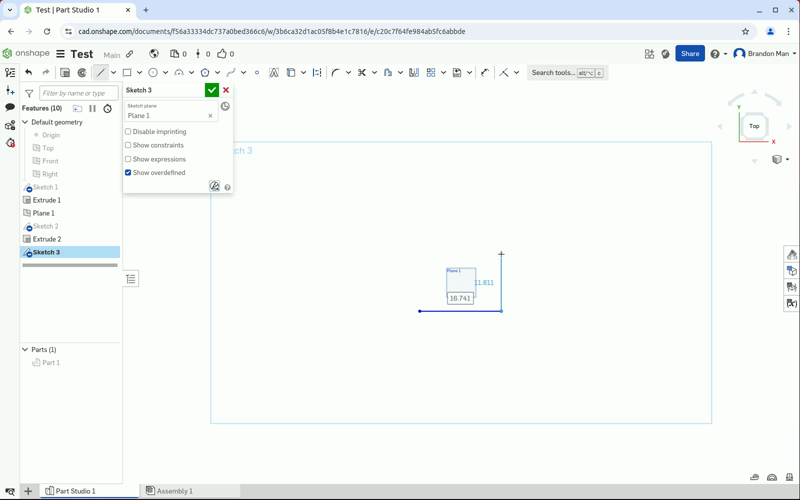
click(501, 253)
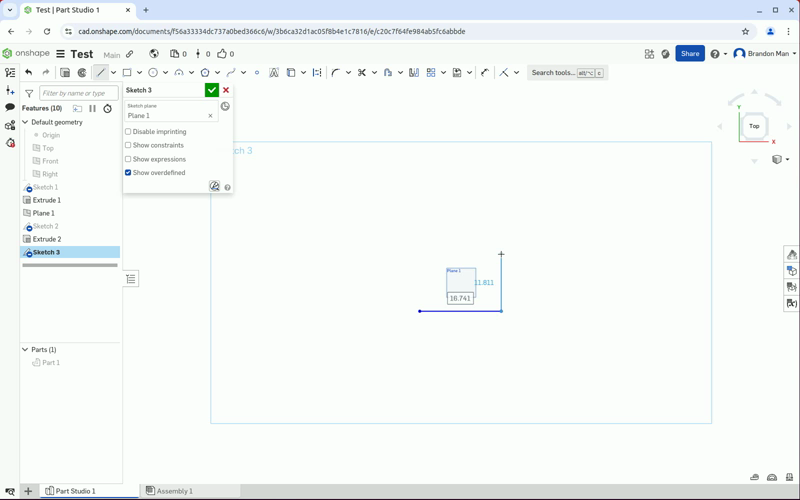
key_up(shift)
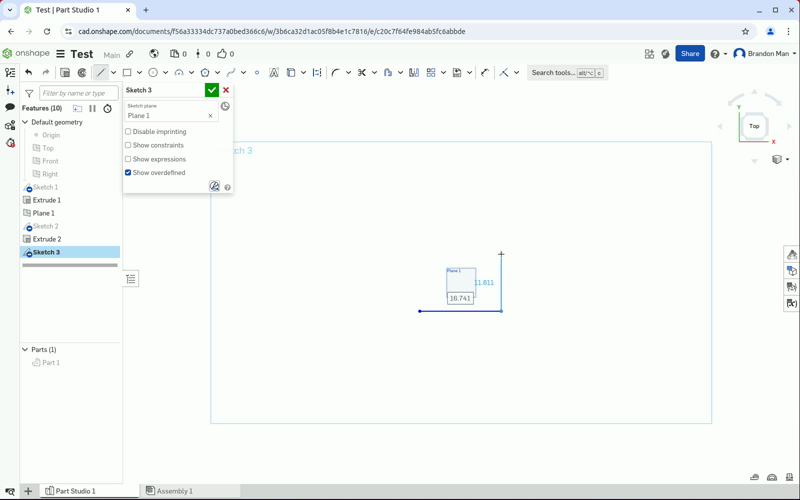
key_down(shift)
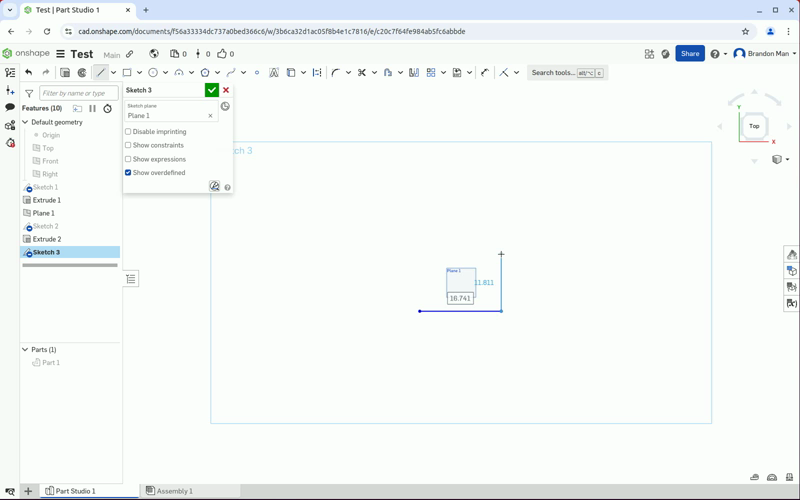
mouse_move(419, 253)
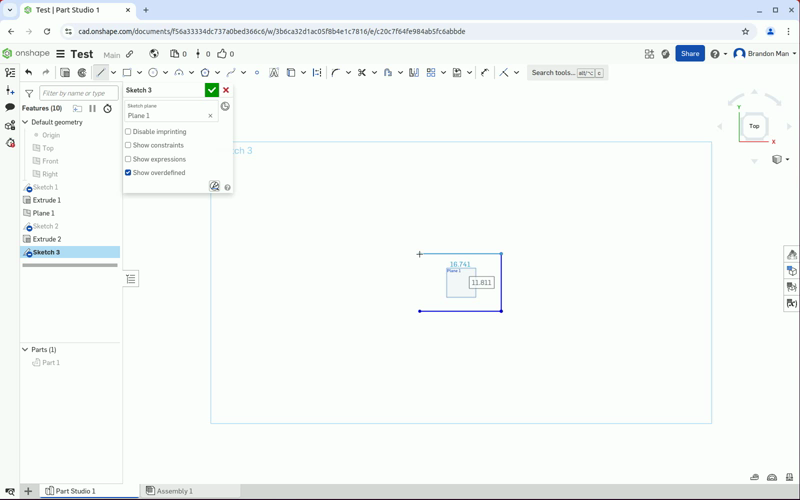
click(419, 253)
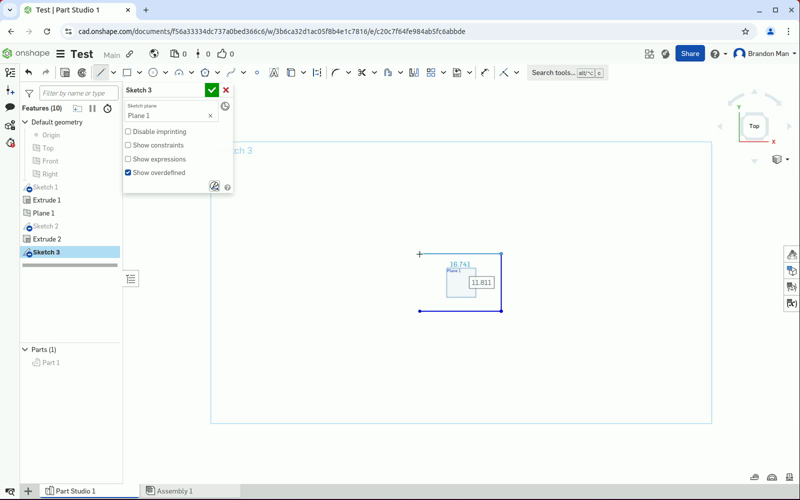
key_up(shift)
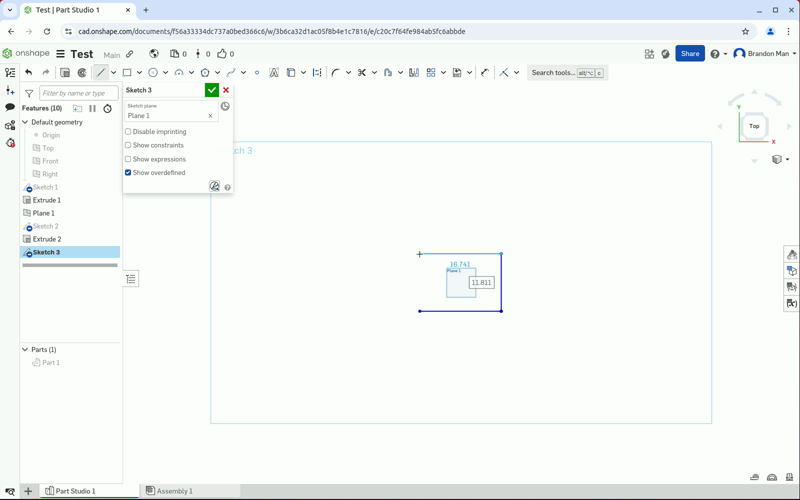
mouse_move(449, 253)
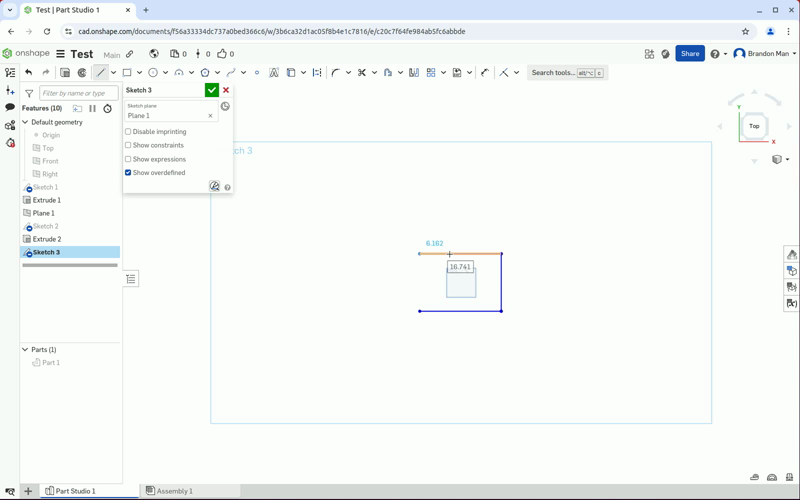
key_down(shift)
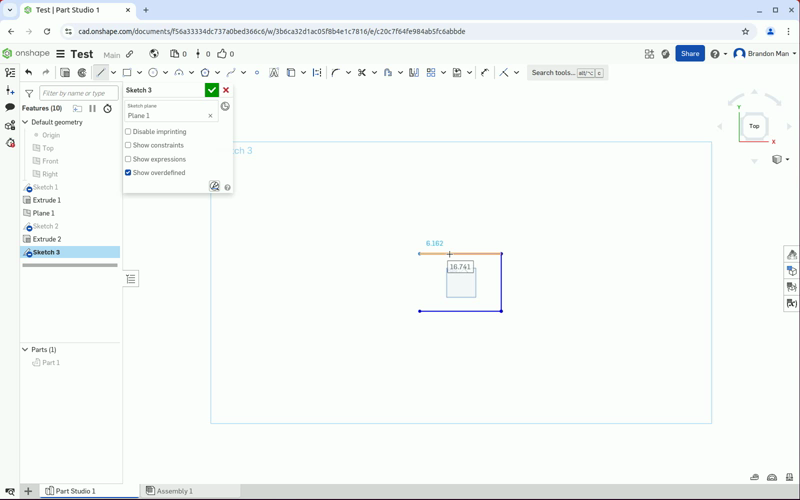
mouse_move(419, 311)
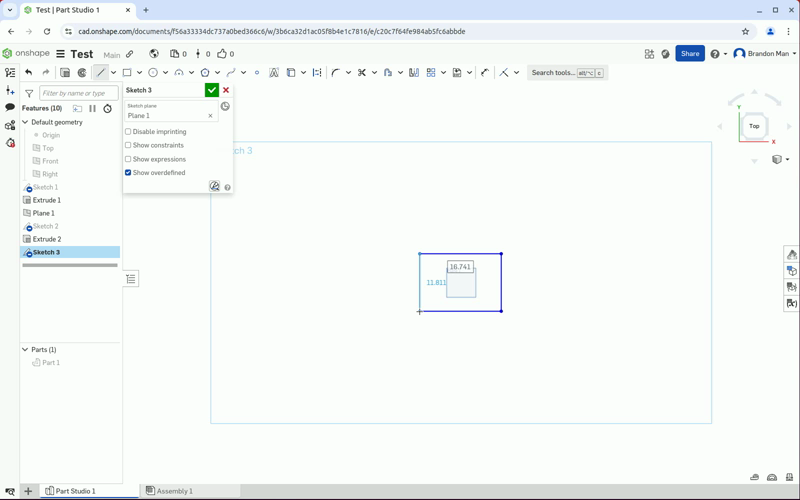
key_up(shift)
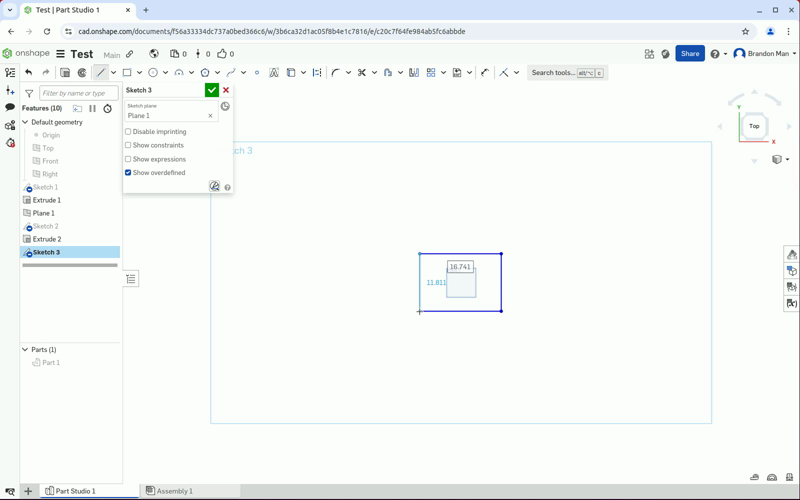
click(419, 311)
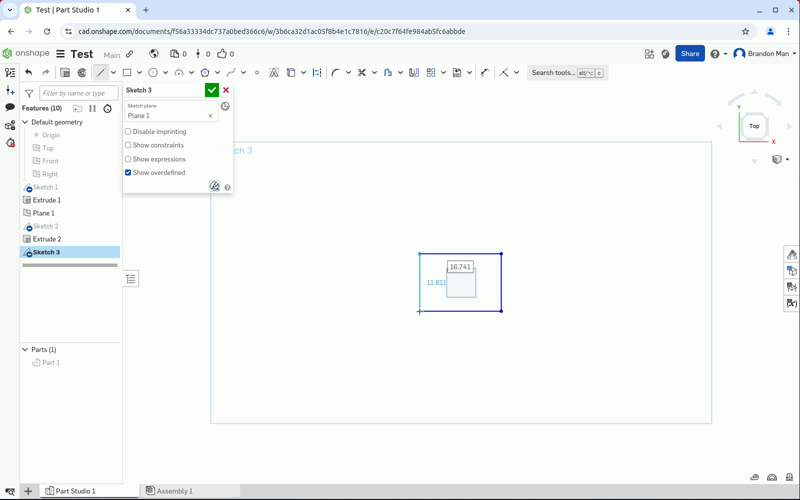
key(esc)
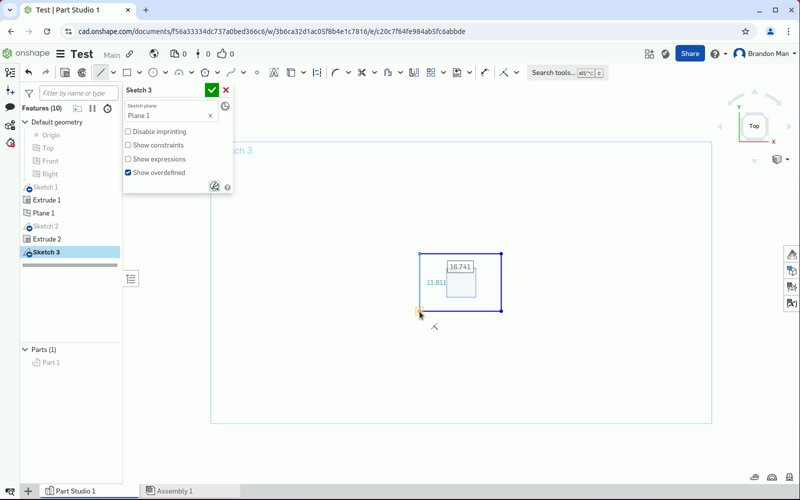
mouse_move(436, 286)
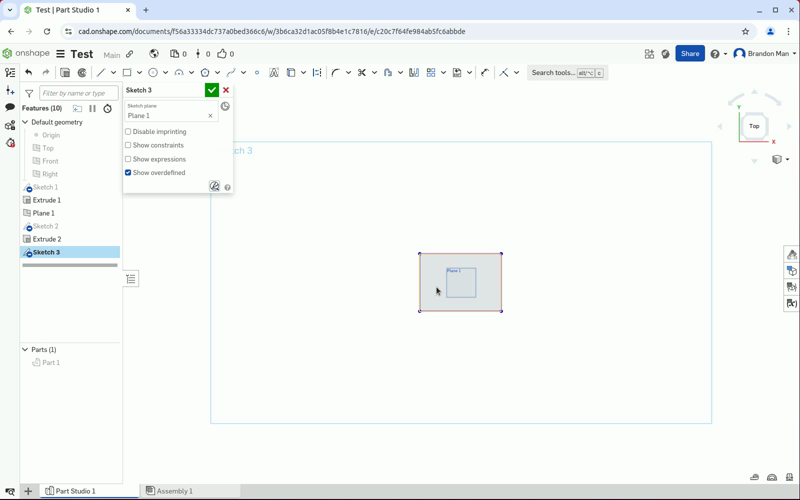
click(436, 286)
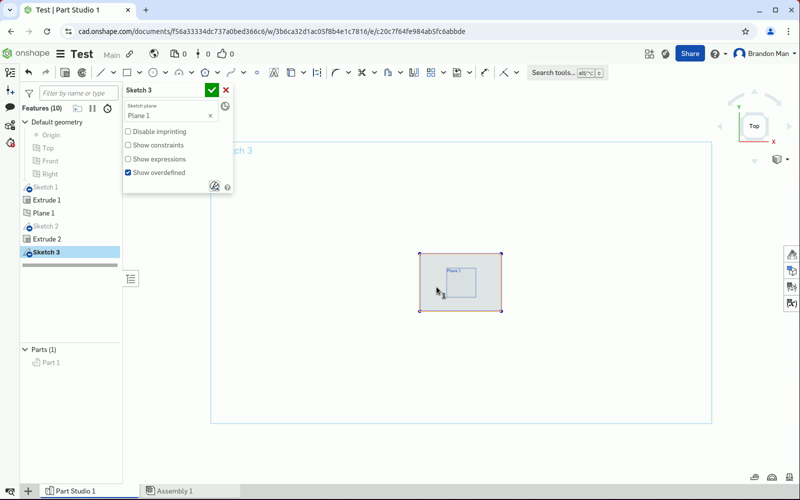
mouse_move(73, 352)
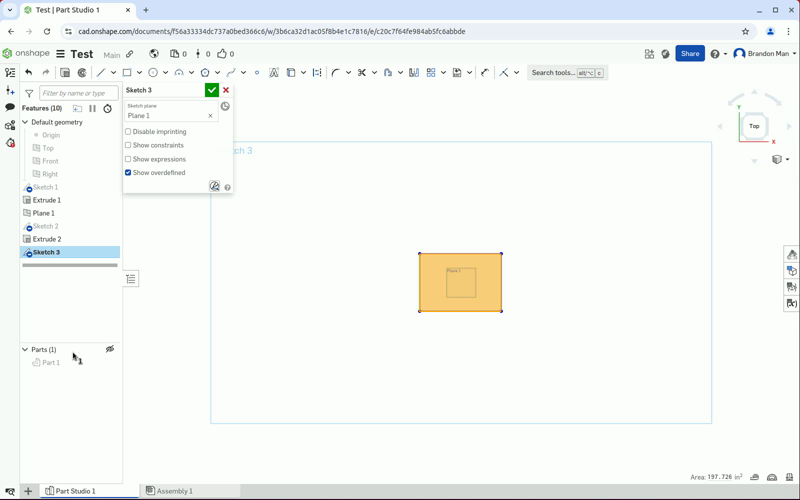
key(shift+y)
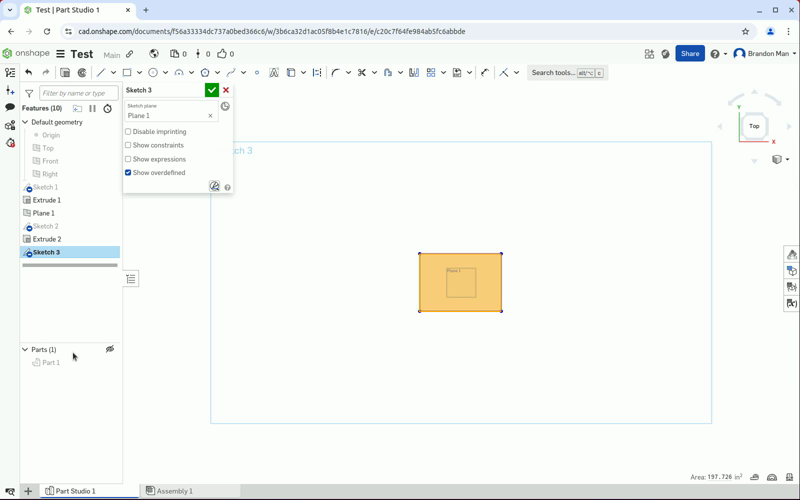
key(shift+e)
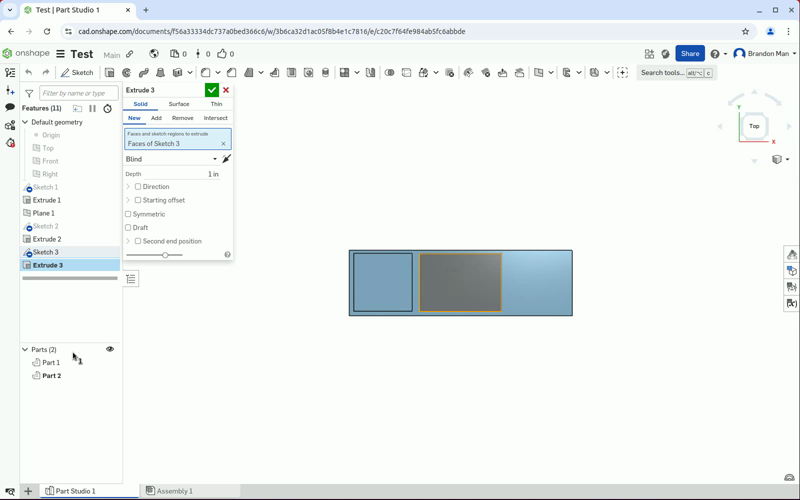
mouse_move(143, 106)
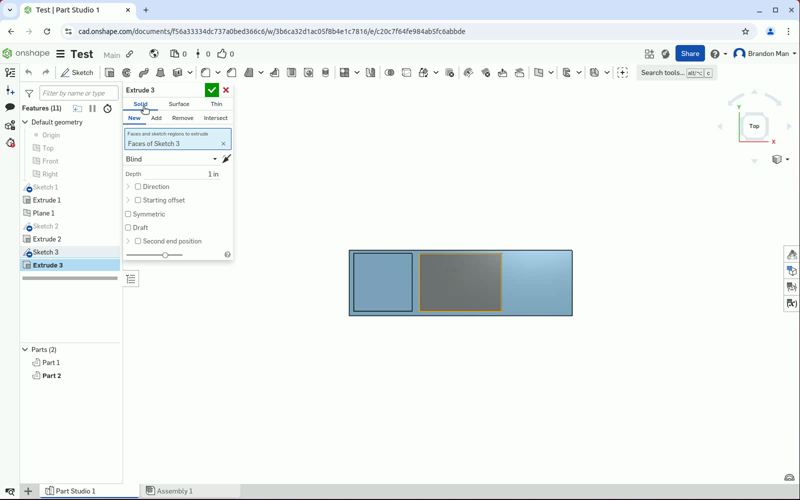
click(143, 106)
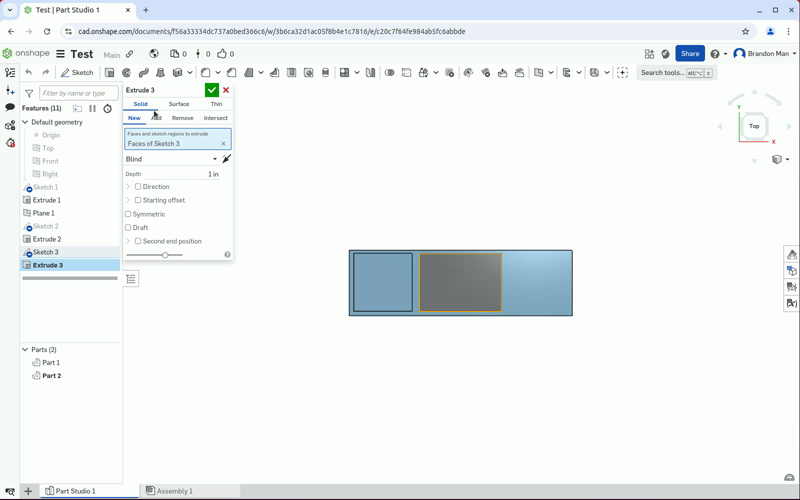
mouse_move(186, 120)
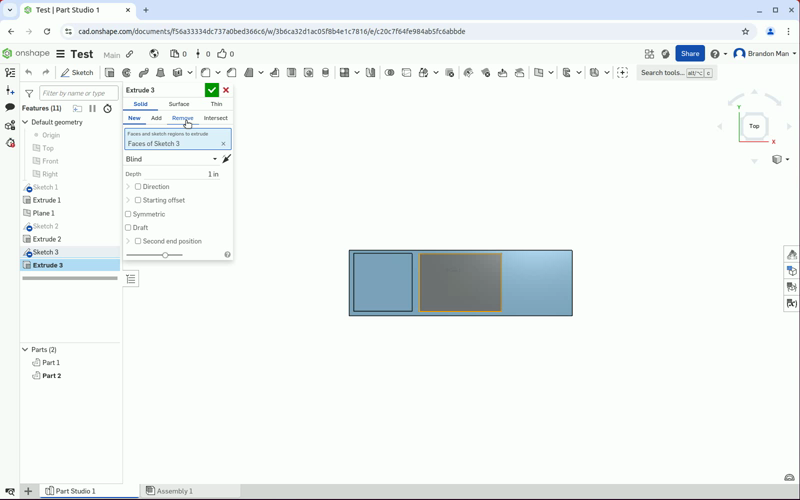
click(186, 120)
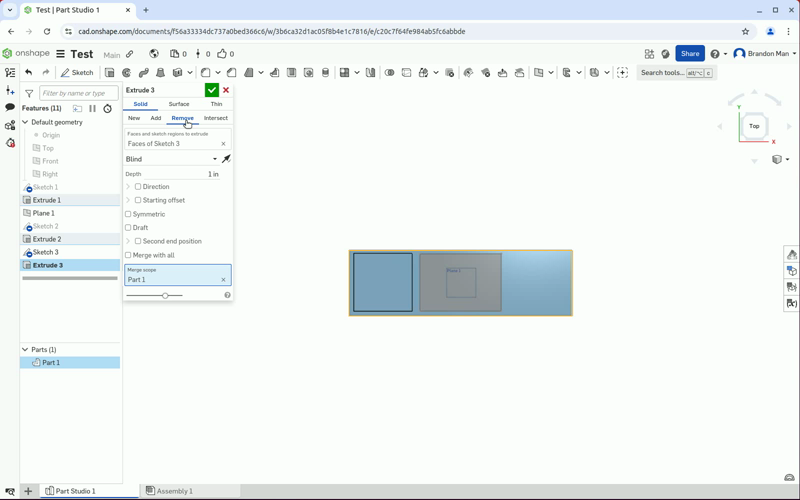
key(tab, 4)
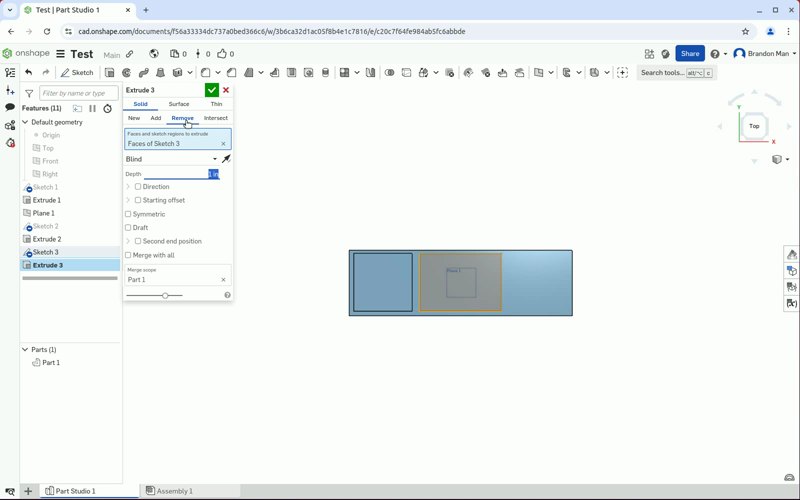
text(0.963)
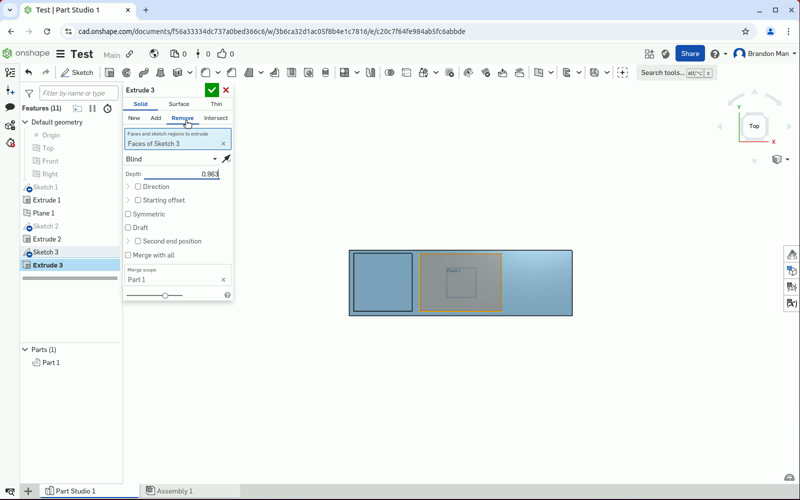
key(tab, 6)
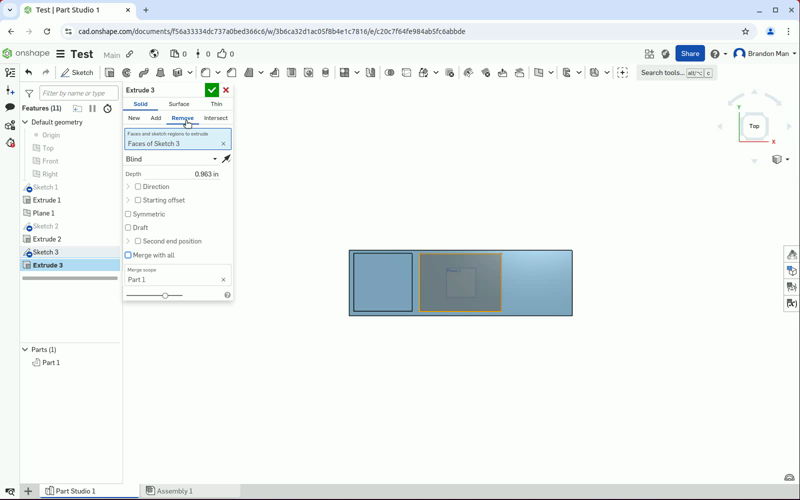
key(space)
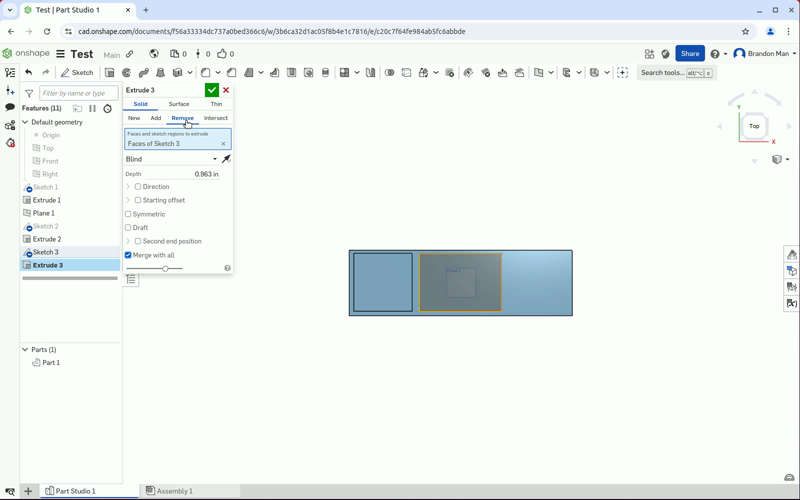
key(enter)
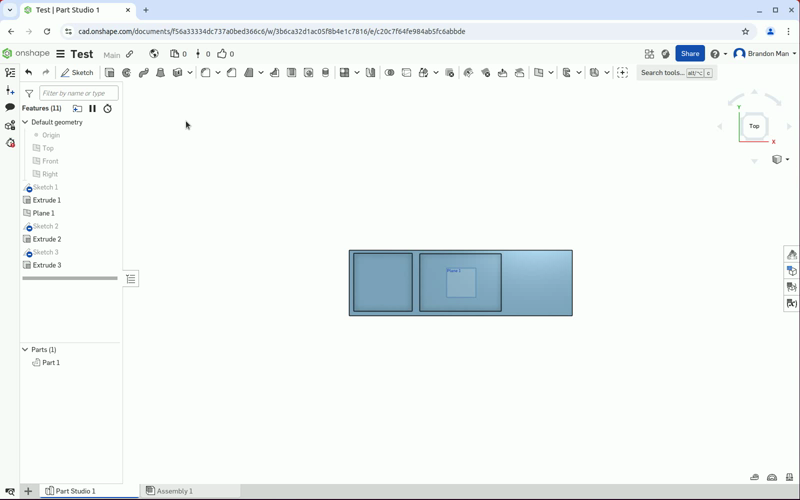
key(shift+h)
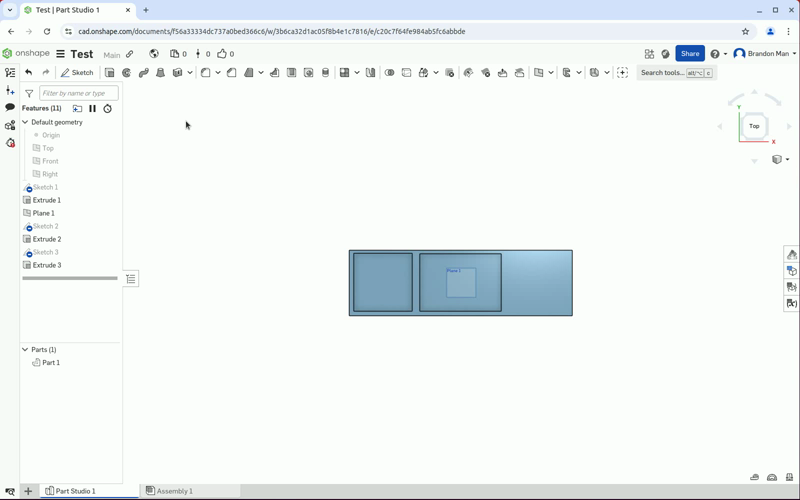
key(shift+h)
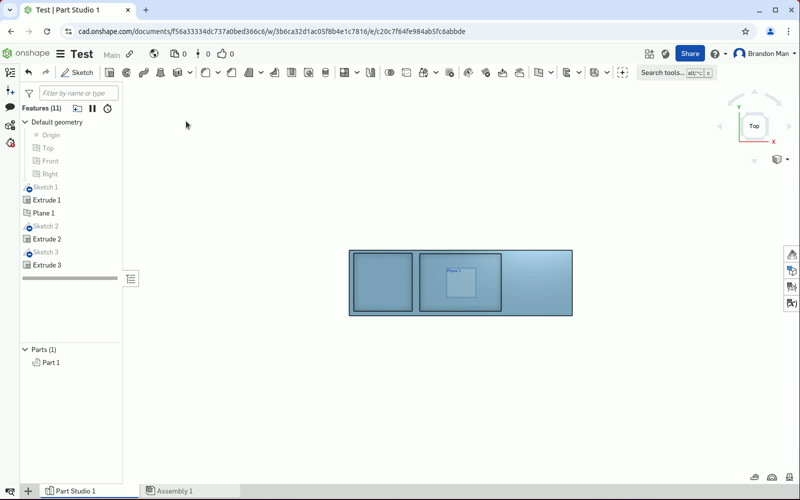
mouse_move(73, 189)
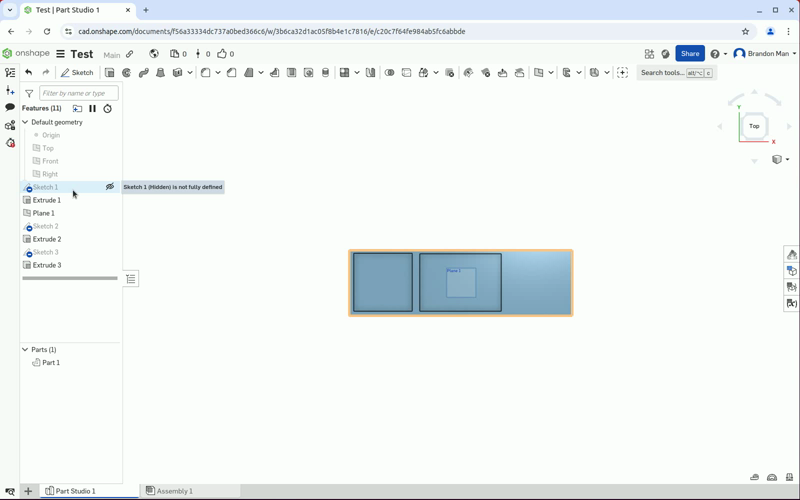
click(73, 189)
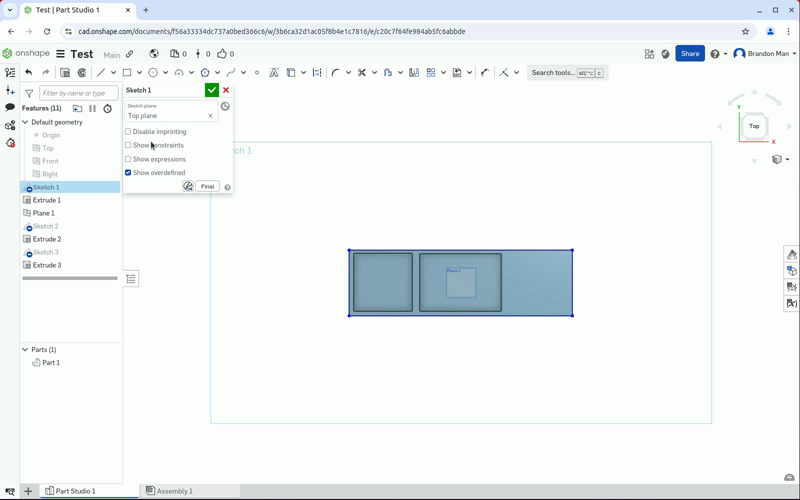
mouse_move(229, 92)
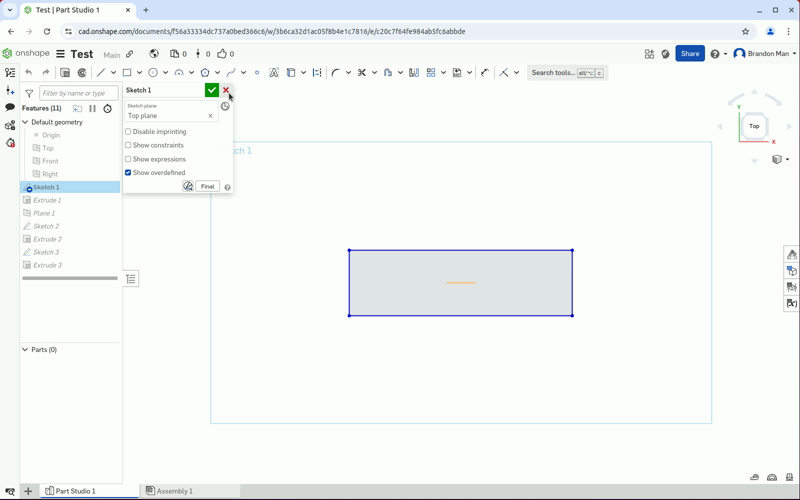
click(229, 92)
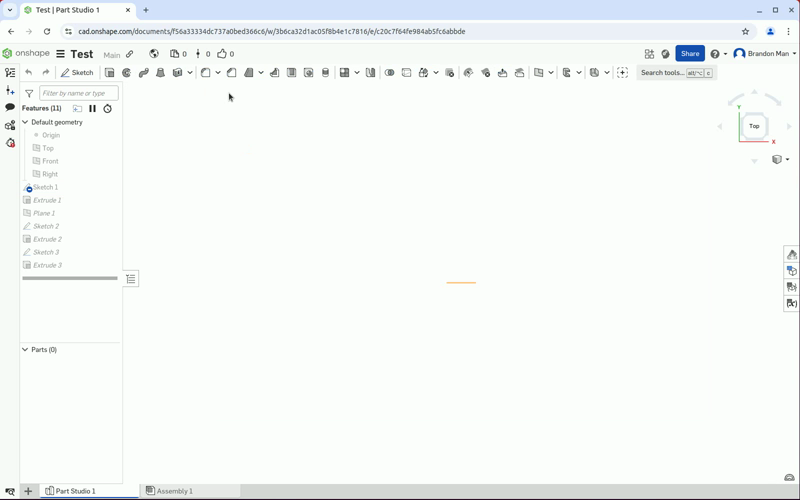
key(shift+s)
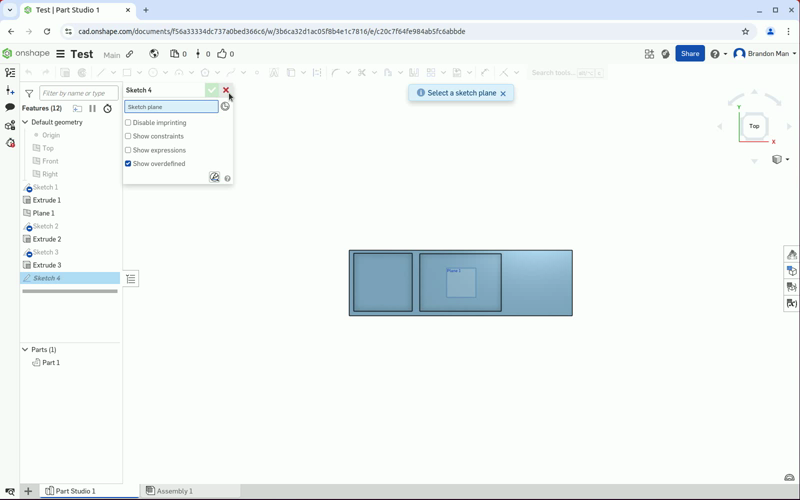
mouse_move(73, 215)
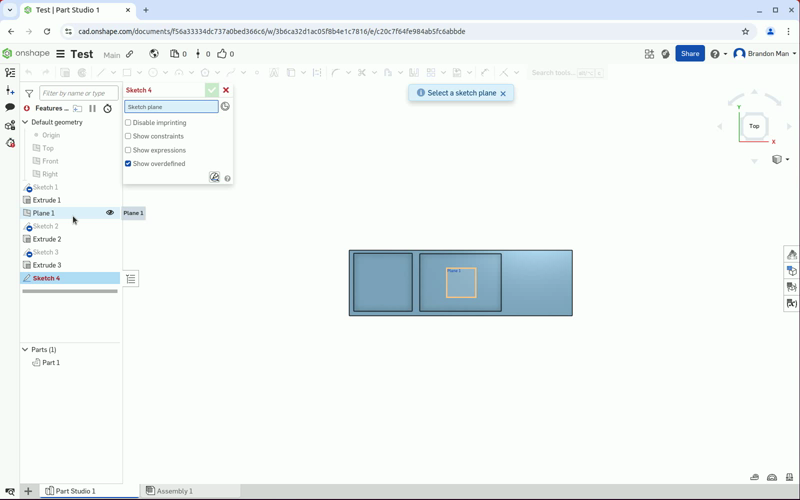
click(73, 215)
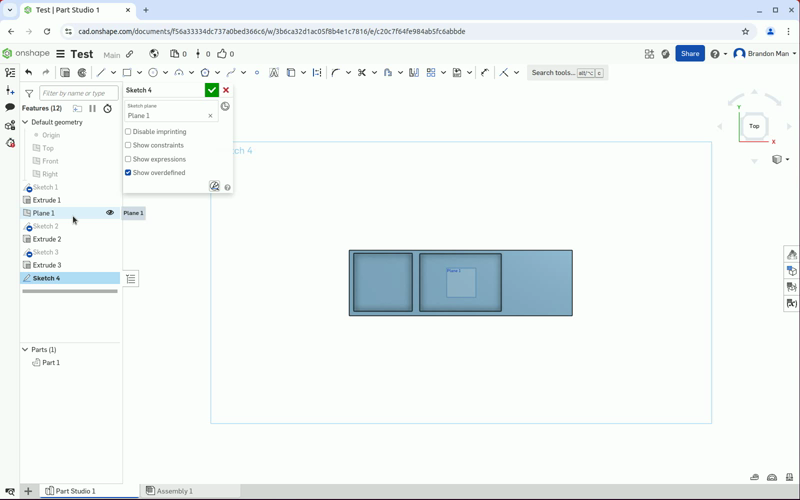
mouse_move(73, 352)
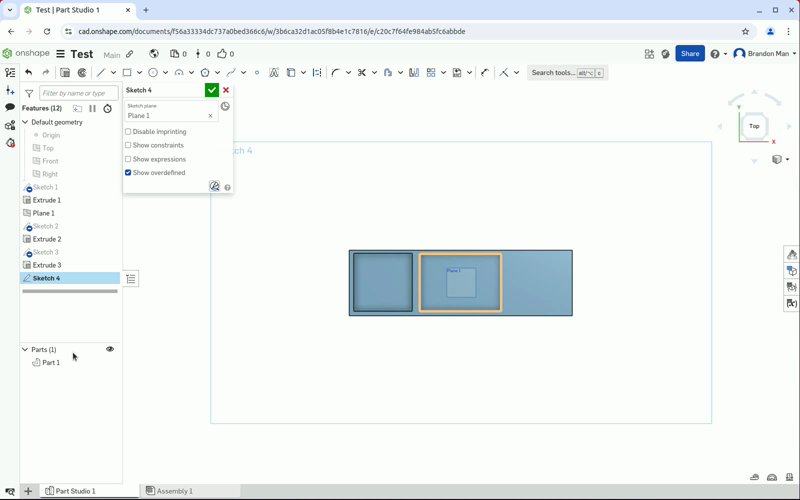
key(y)
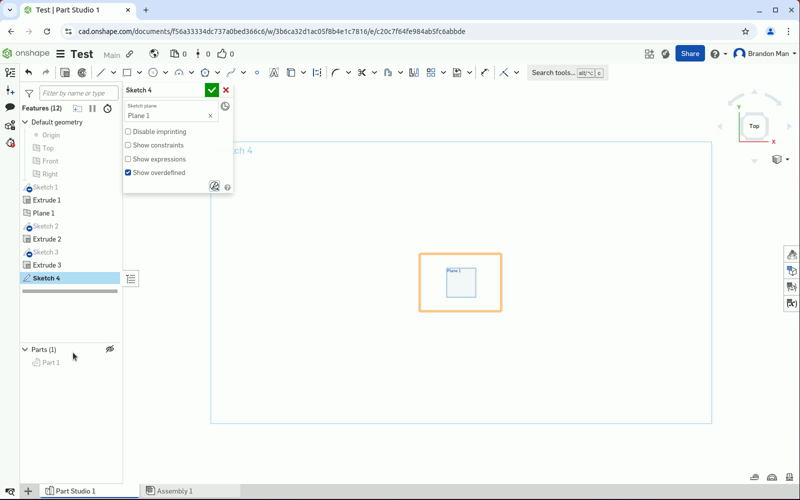
key(l)
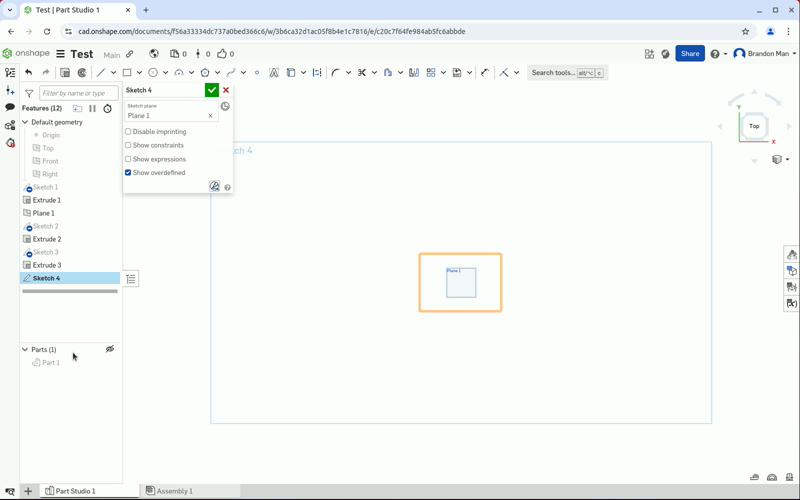
key_down(shift)
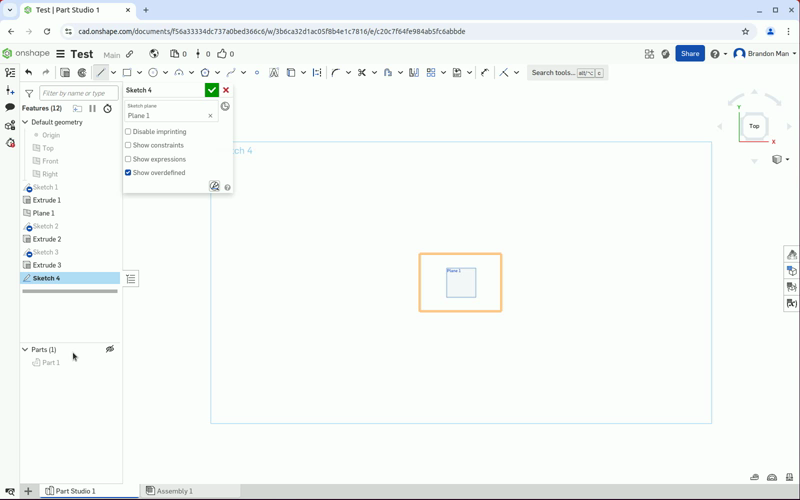
mouse_move(511, 311)
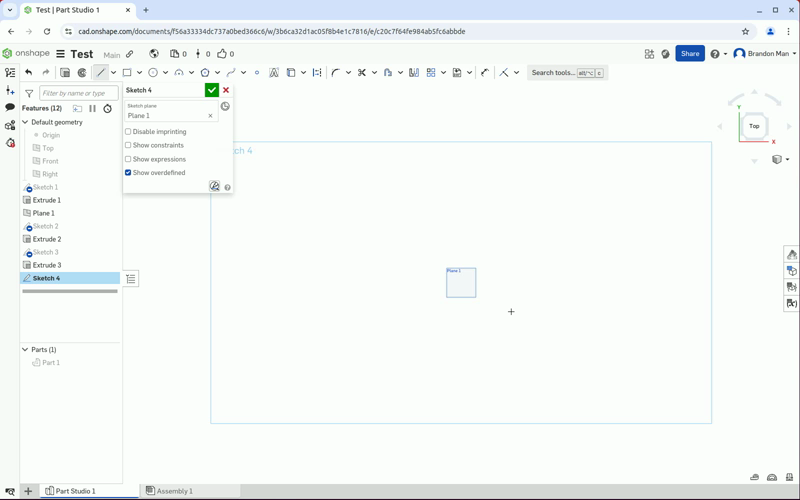
click(511, 311)
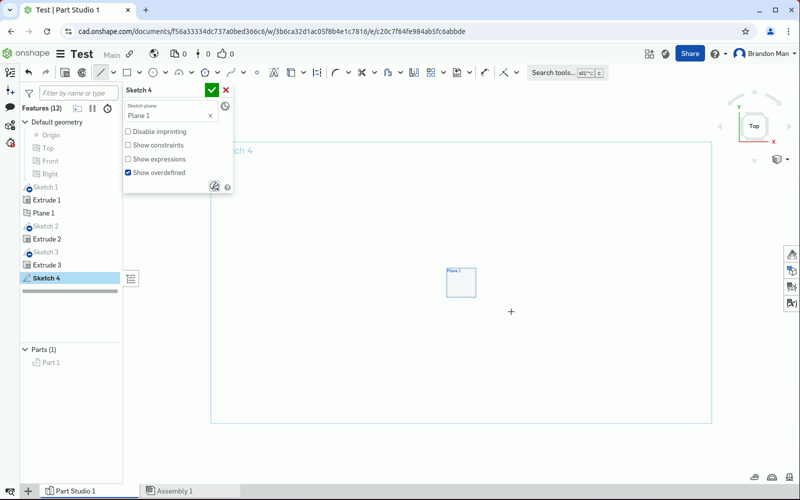
key_up(shift)
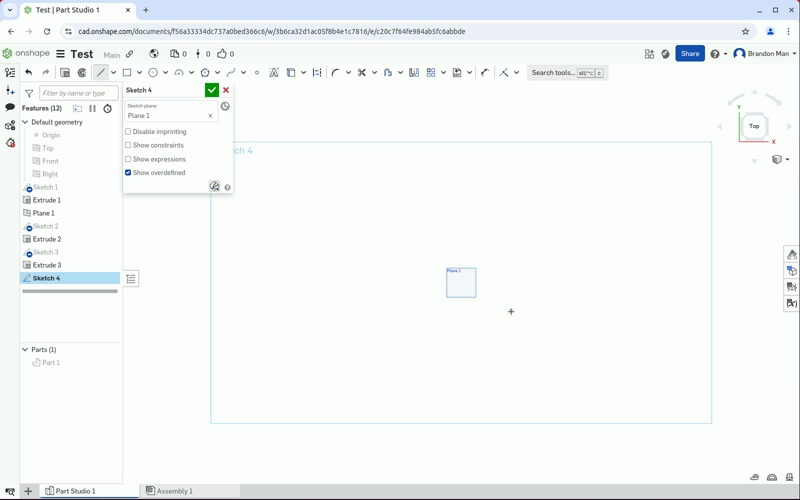
key_down(shift)
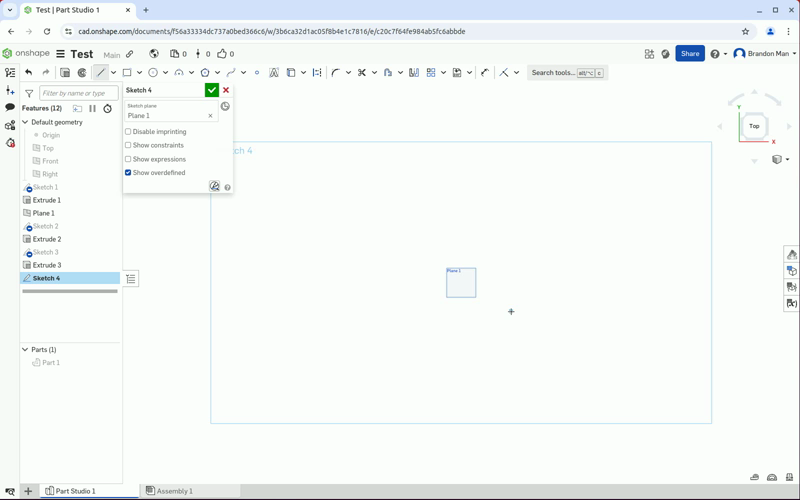
mouse_move(541, 311)
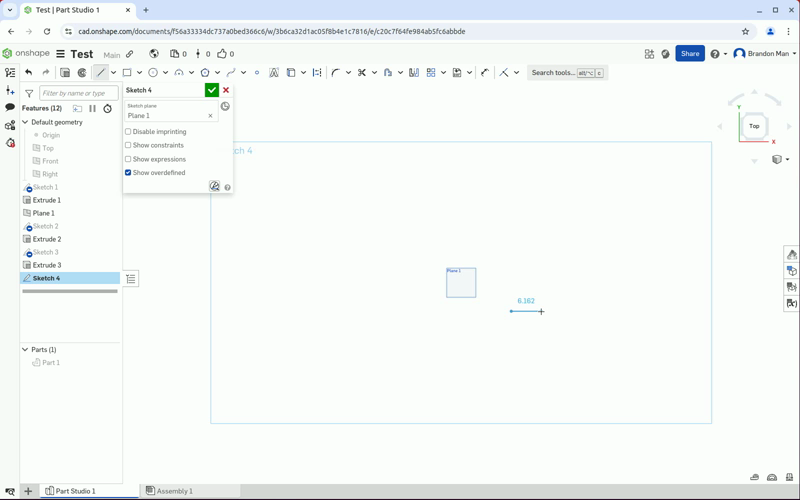
mouse_move(569, 311)
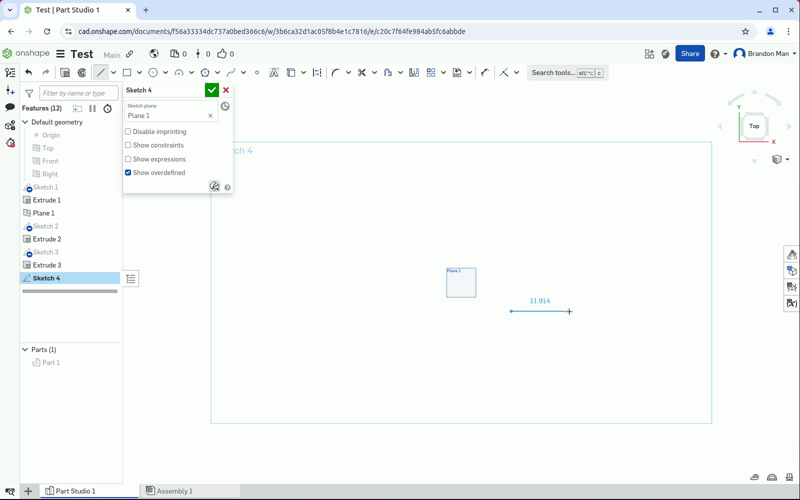
click(569, 311)
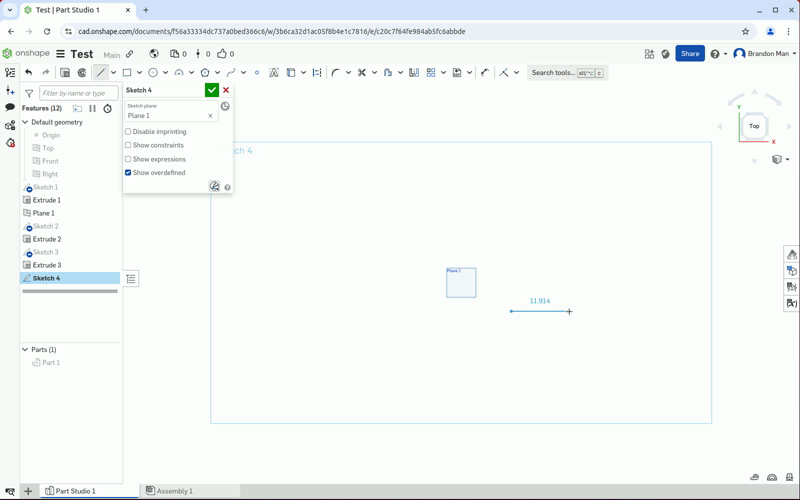
key_up(shift)
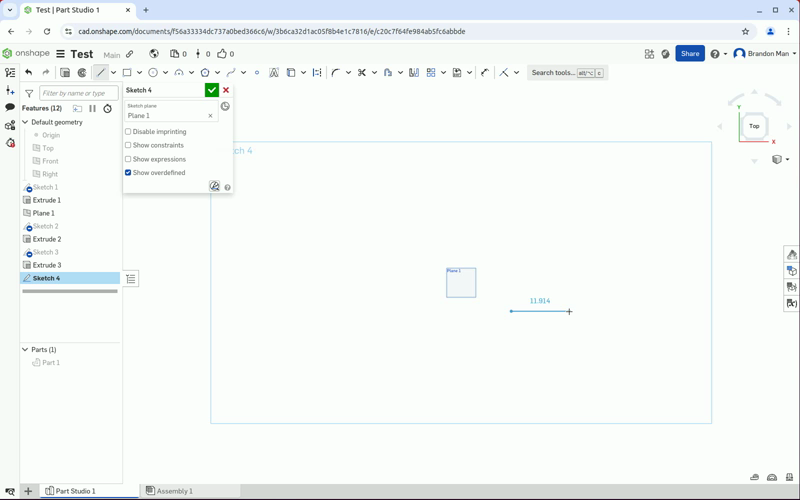
key_down(shift)
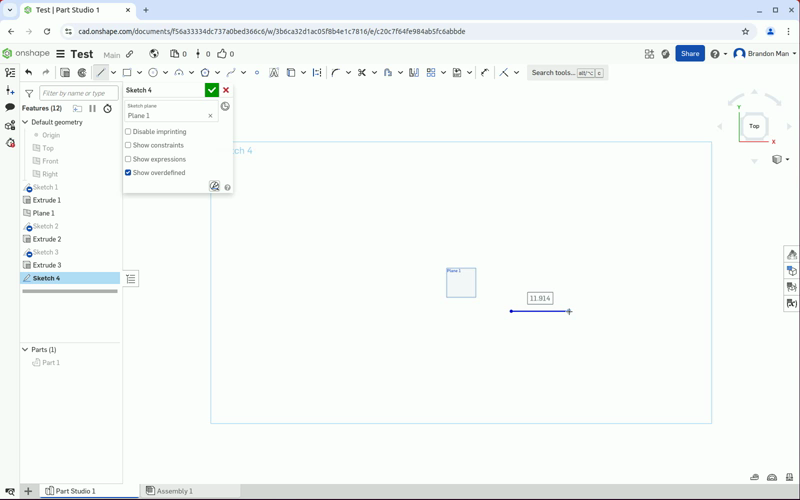
mouse_move(589, 311)
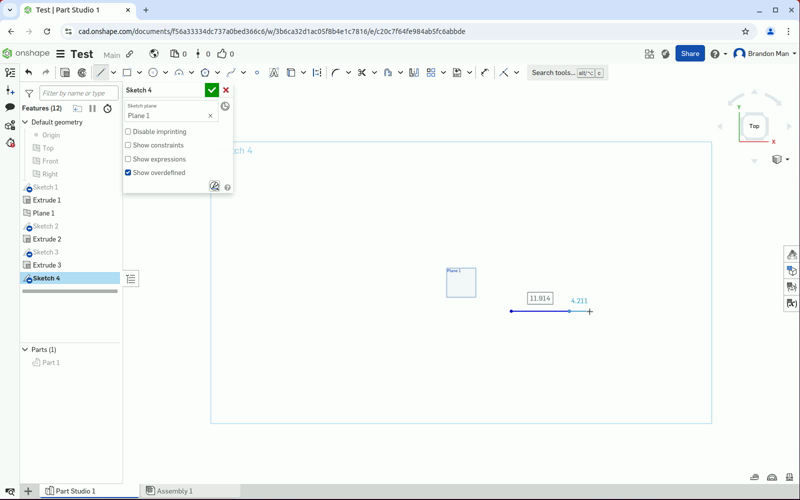
mouse_move(569, 253)
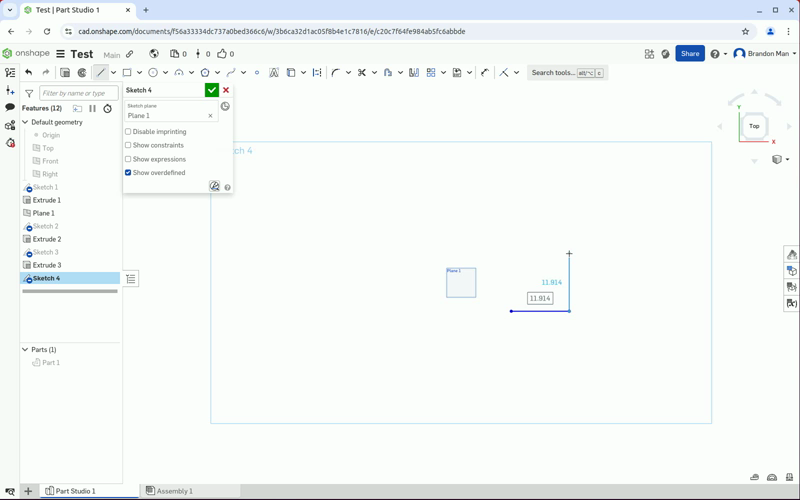
click(569, 253)
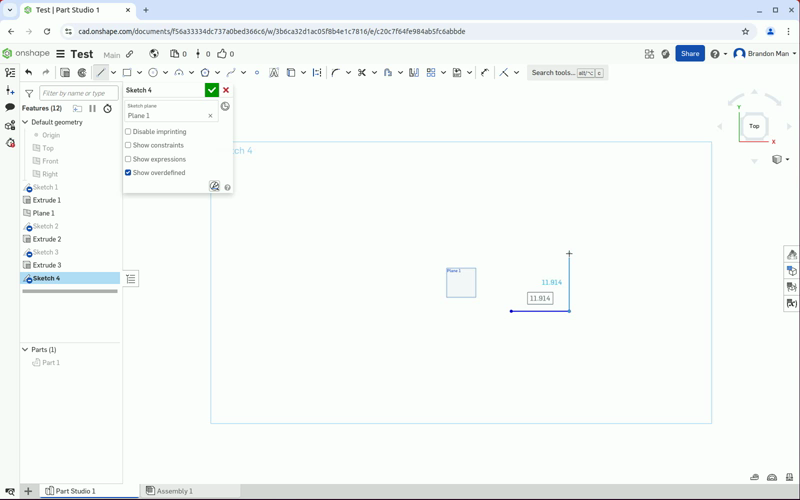
key_up(shift)
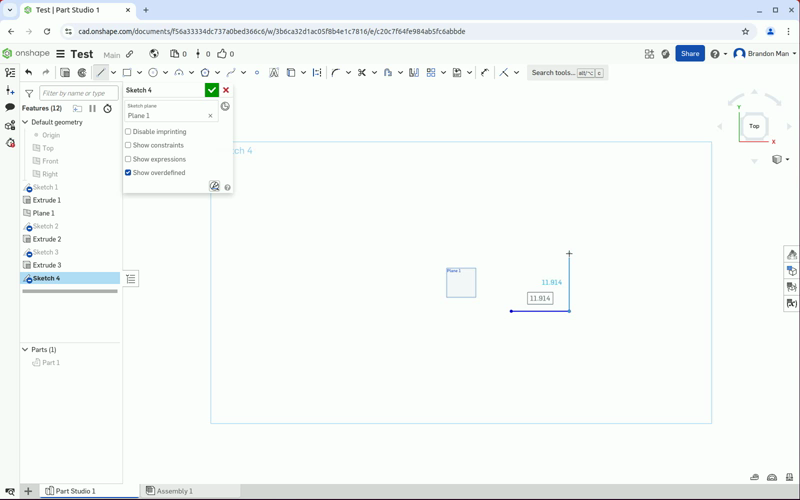
key_down(shift)
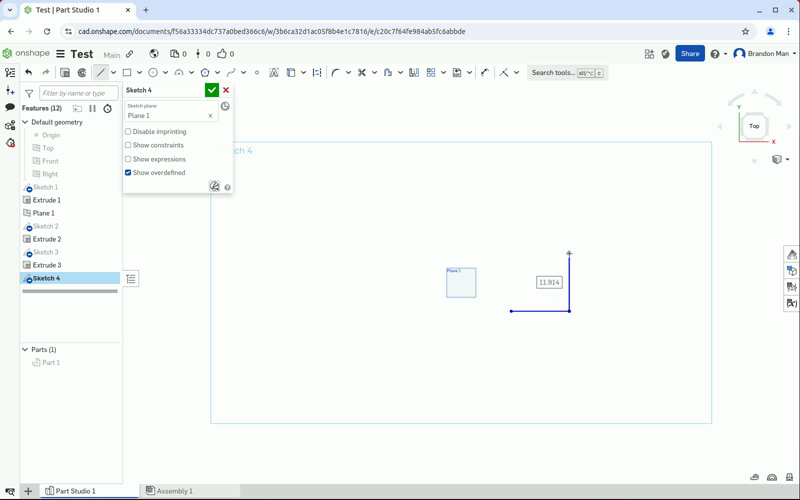
mouse_move(589, 253)
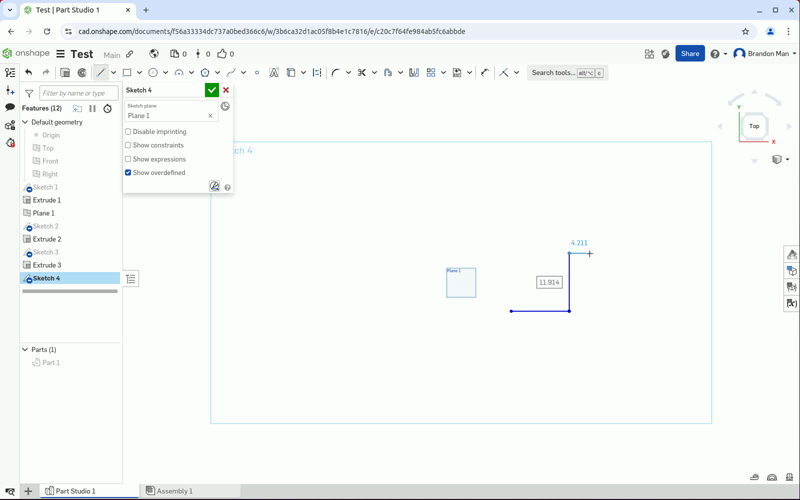
mouse_move(511, 253)
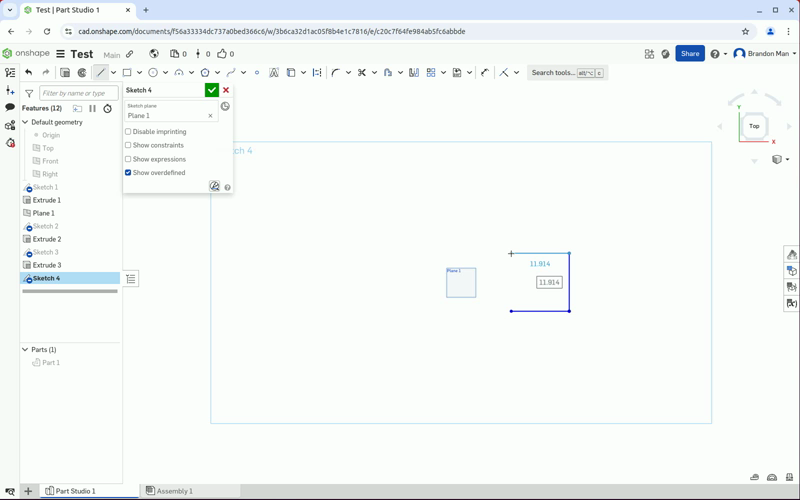
click(511, 253)
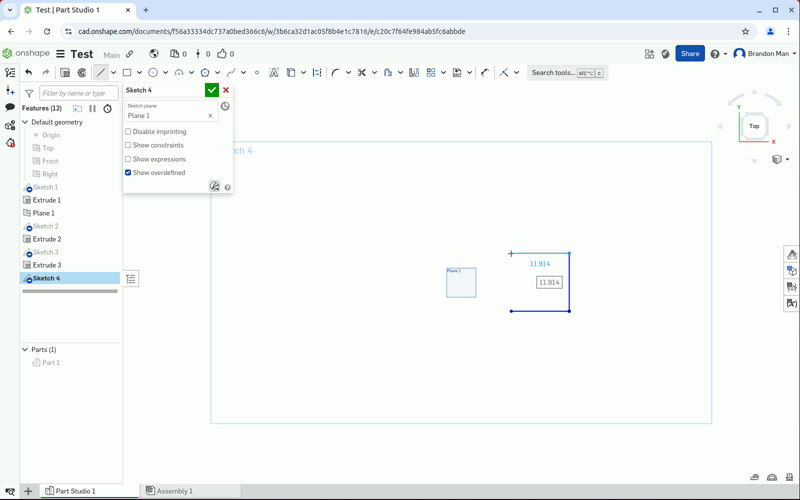
key_up(shift)
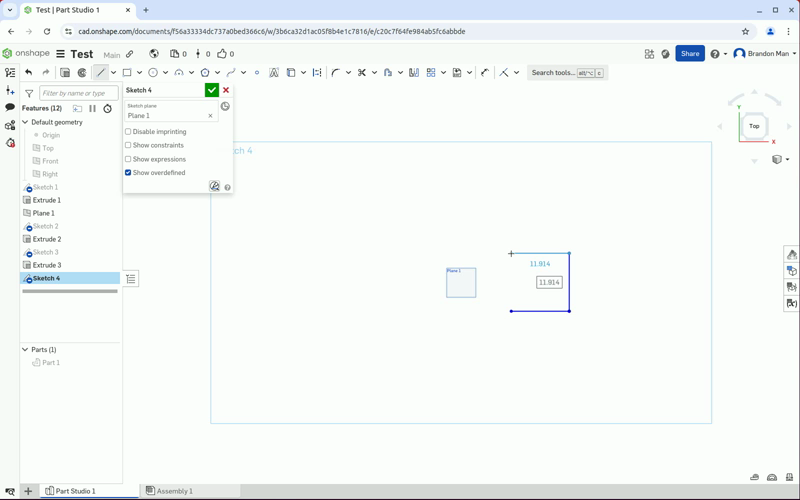
mouse_move(541, 253)
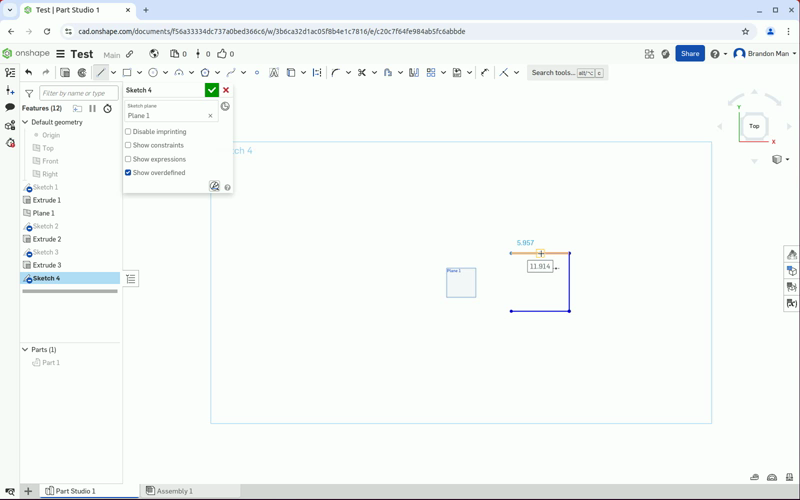
key_down(shift)
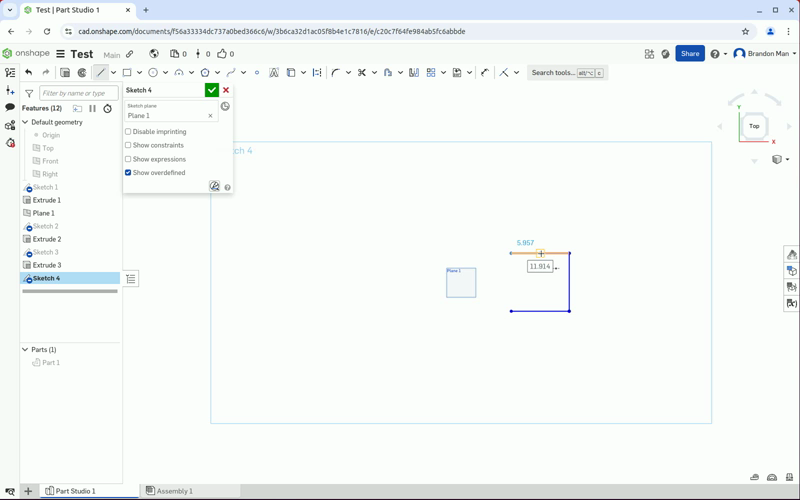
mouse_move(511, 311)
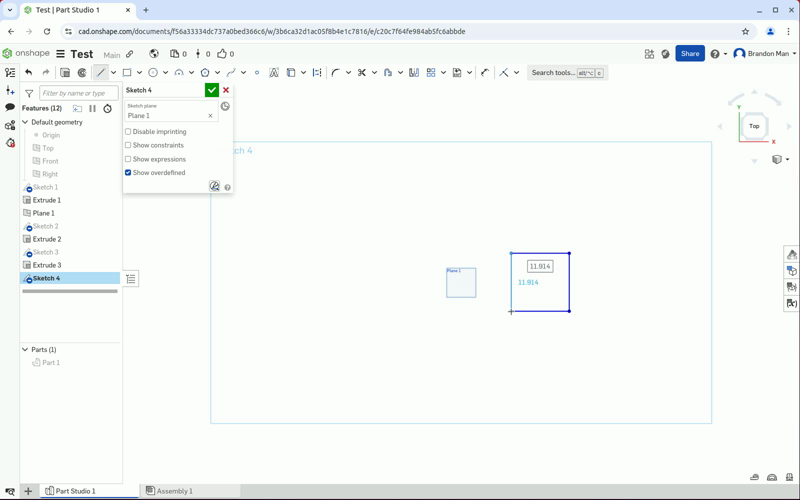
key_up(shift)
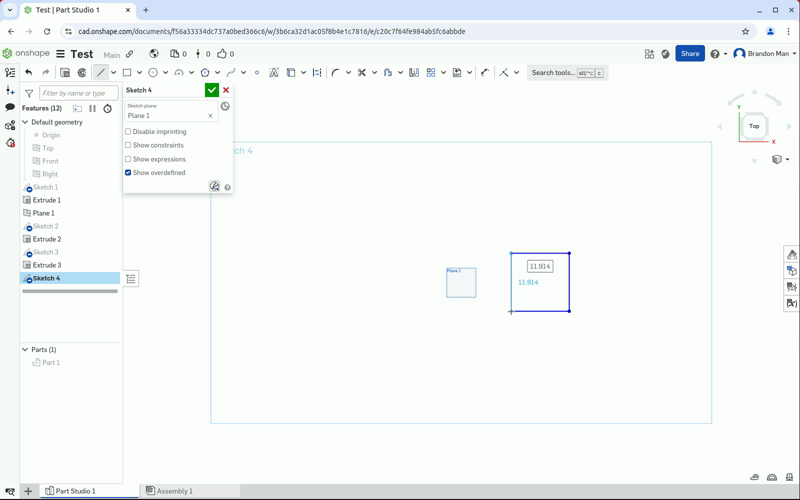
click(511, 311)
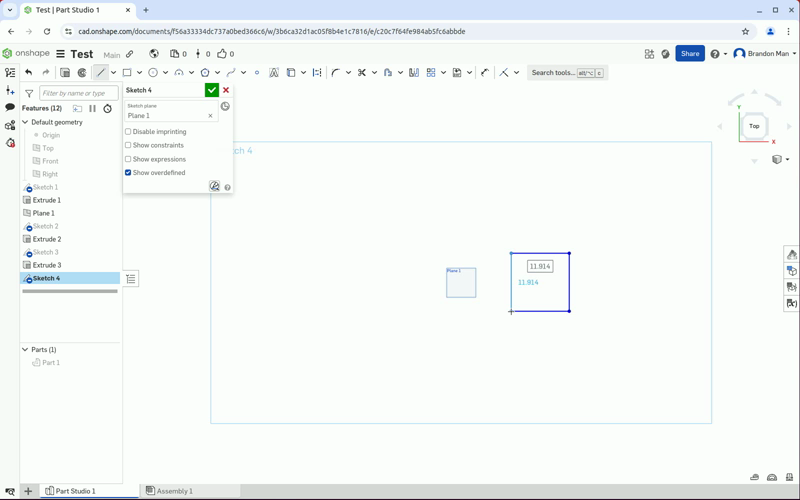
key(esc)
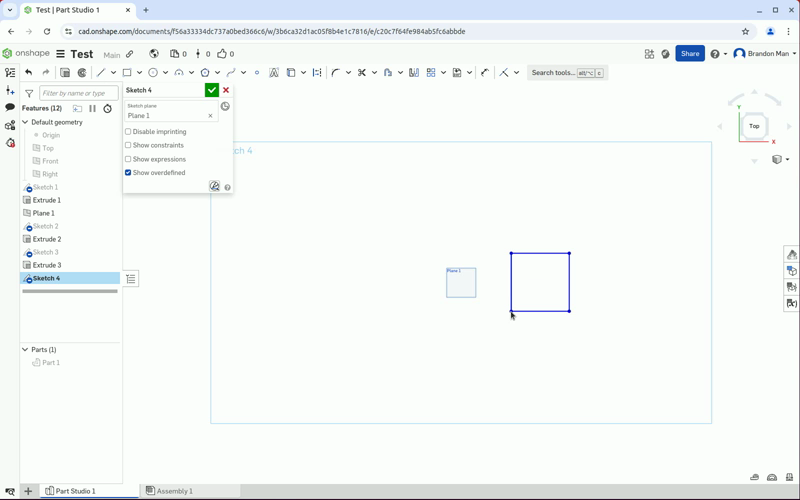
mouse_move(552, 269)
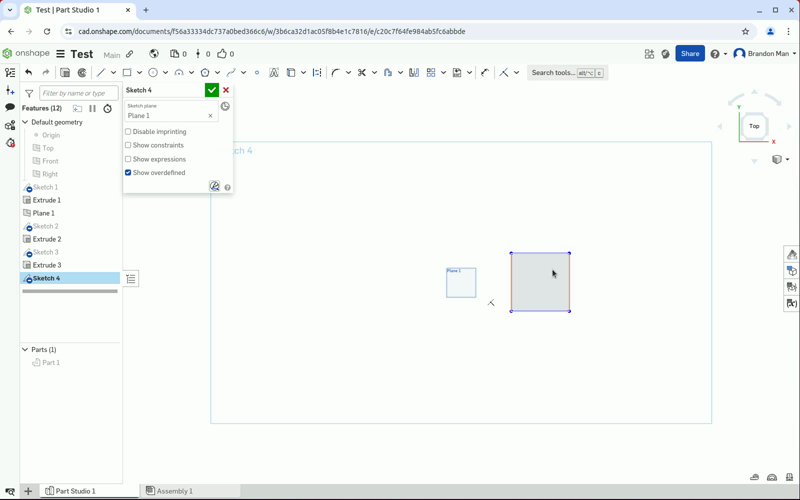
click(552, 269)
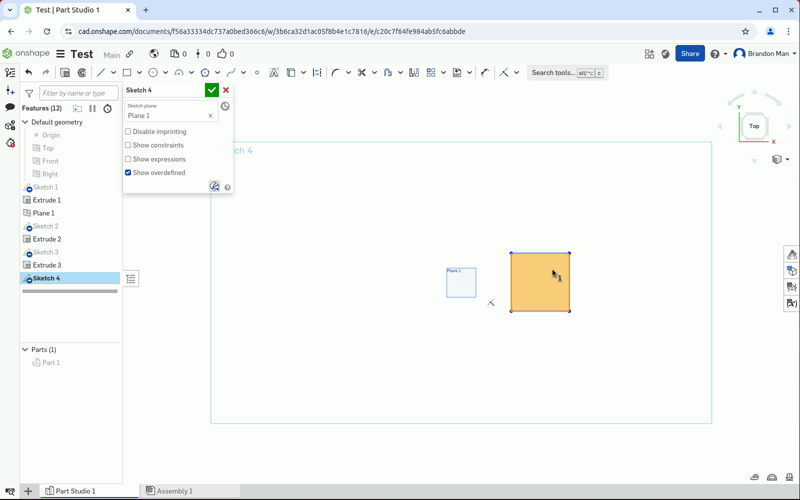
mouse_move(73, 352)
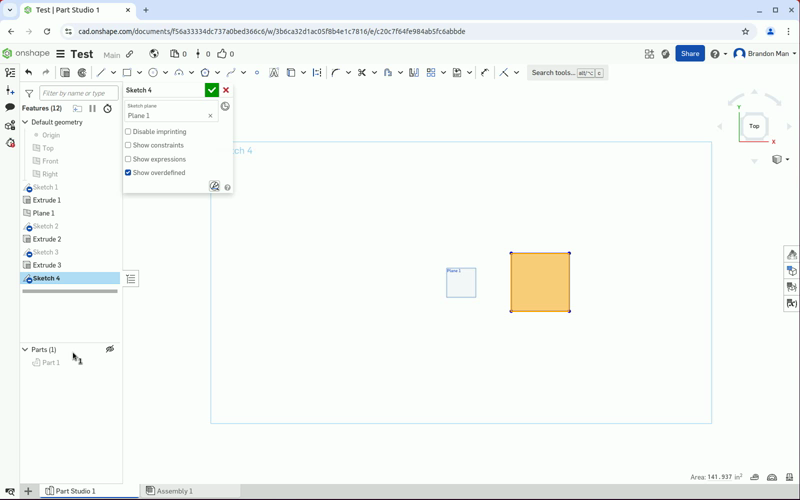
key(shift+y)
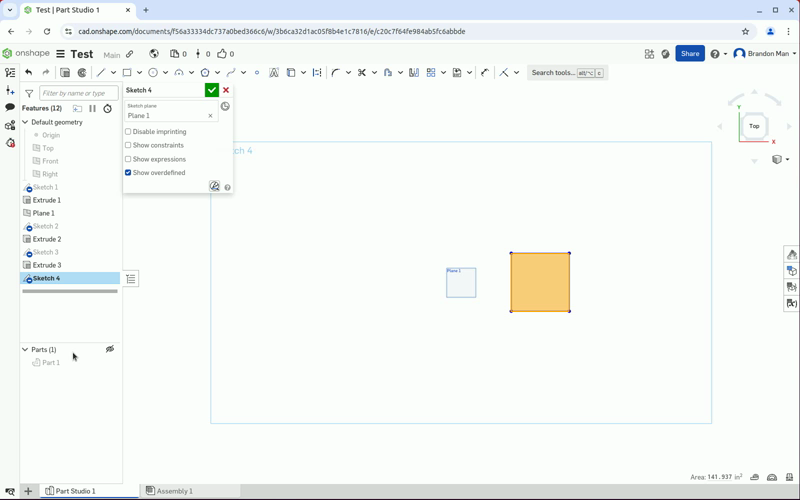
key(shift+e)
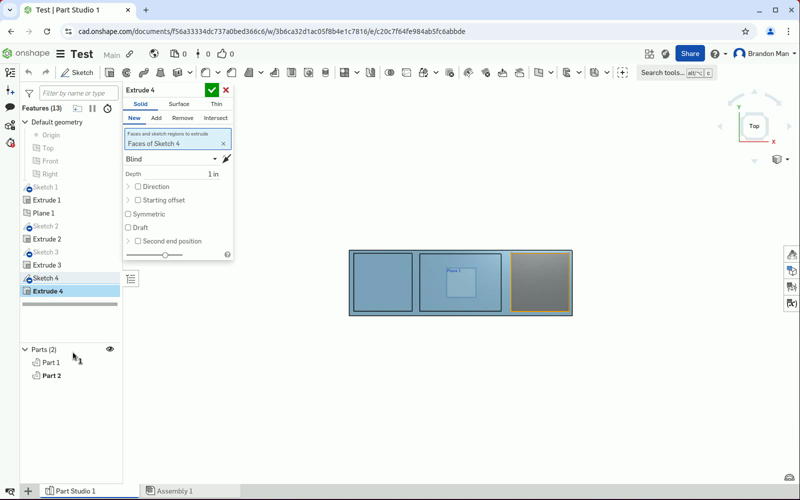
mouse_move(143, 106)
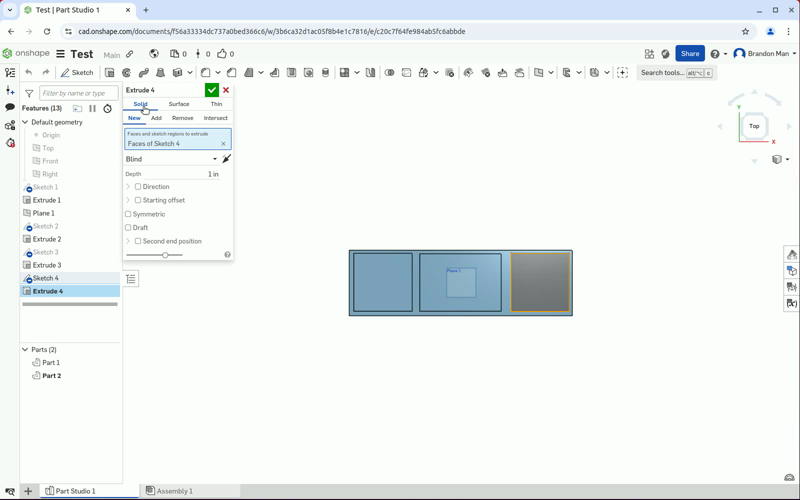
click(143, 106)
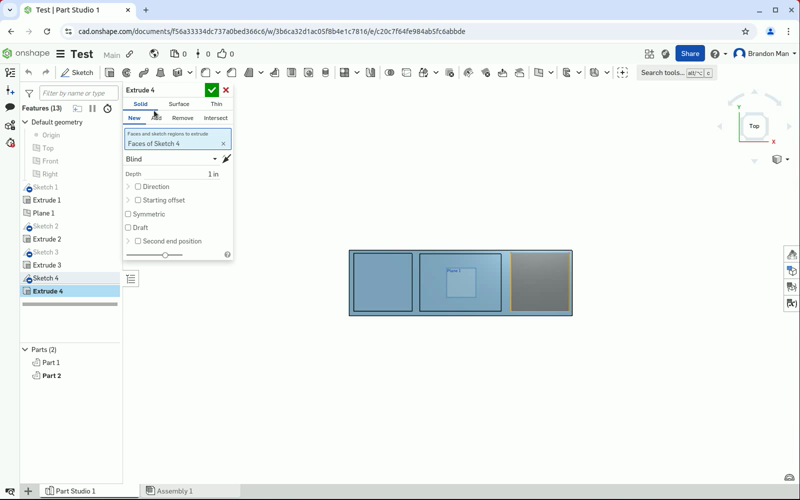
mouse_move(186, 120)
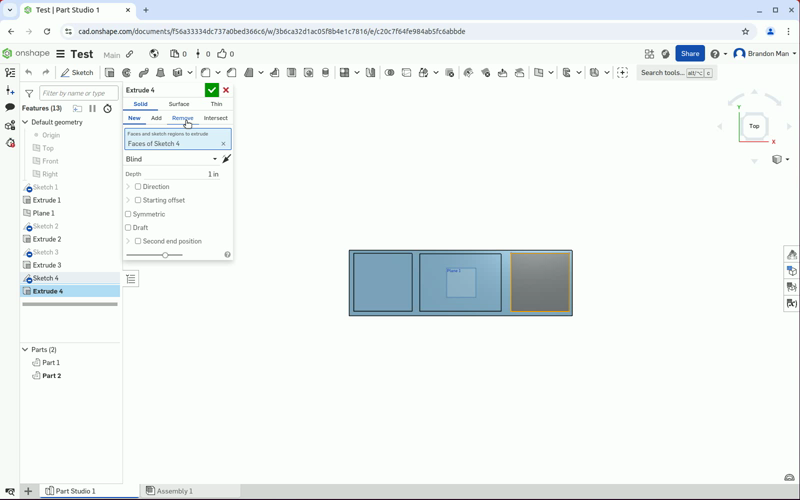
click(186, 120)
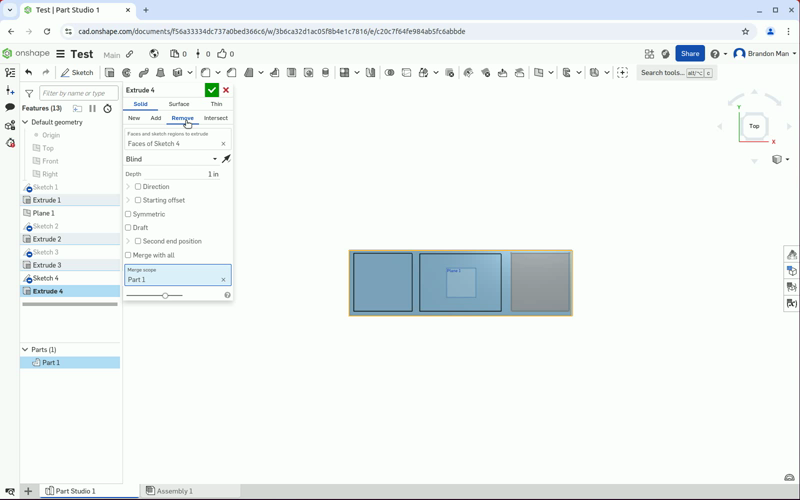
key(tab, 4)
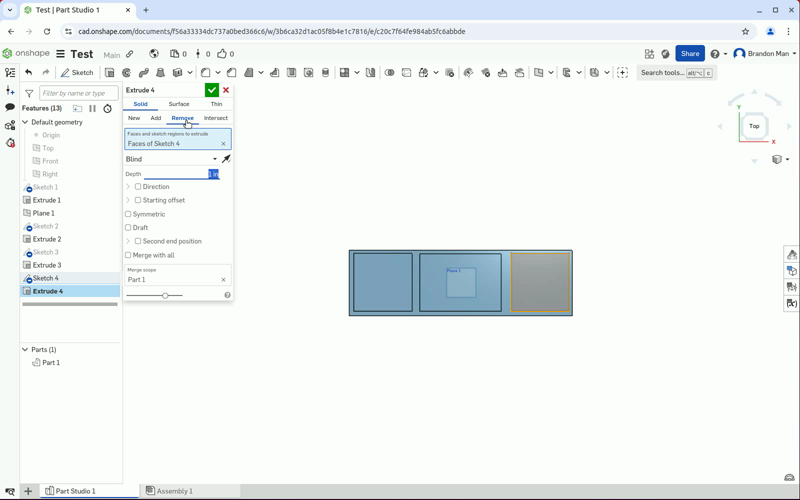
text(0.963)
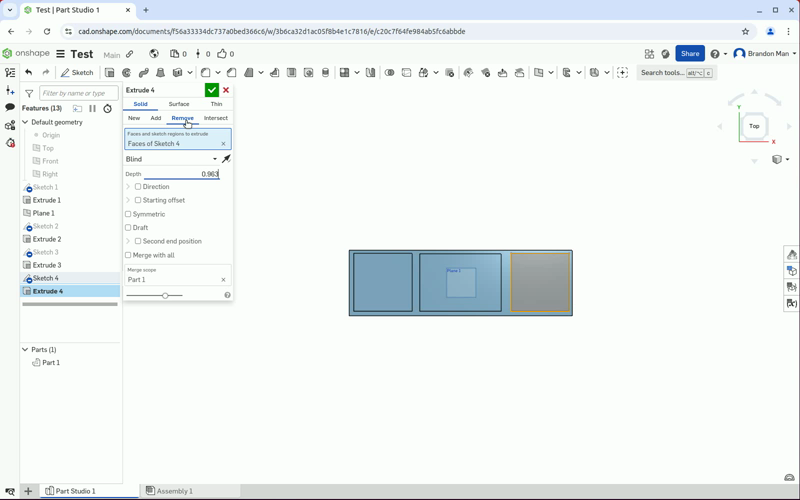
key(tab, 6)
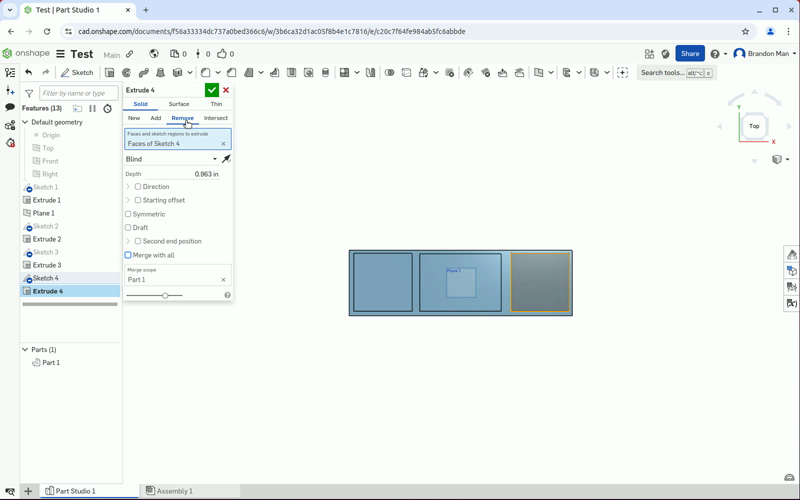
key(space)
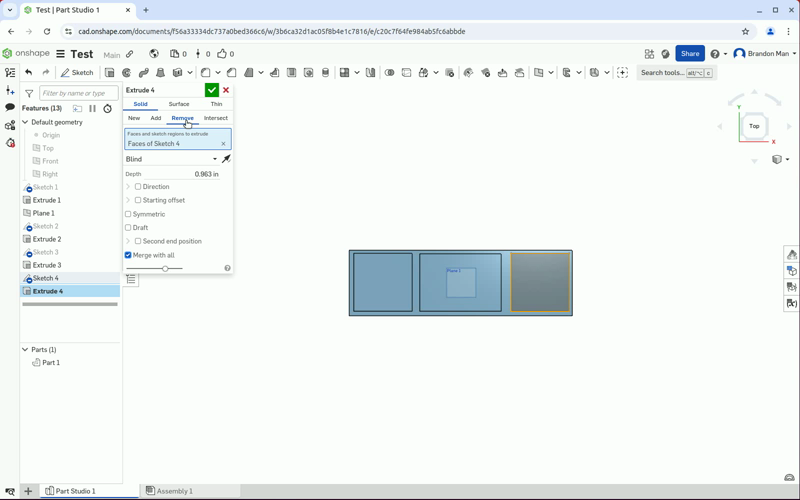
key(enter)
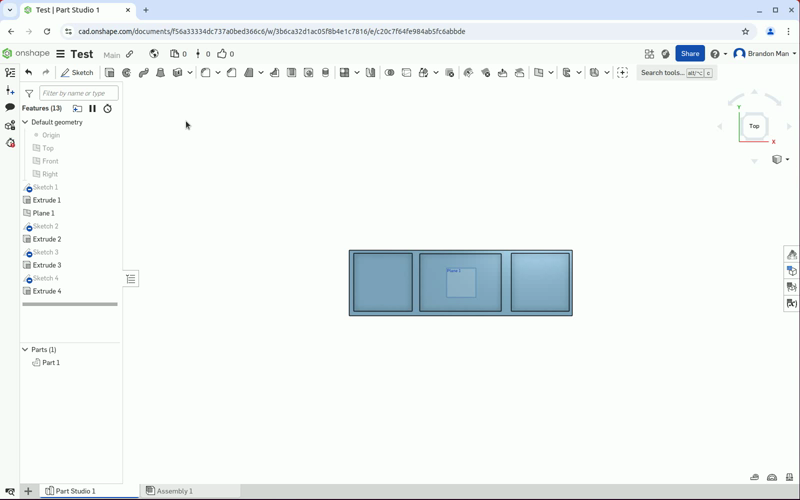
key(shift+h)
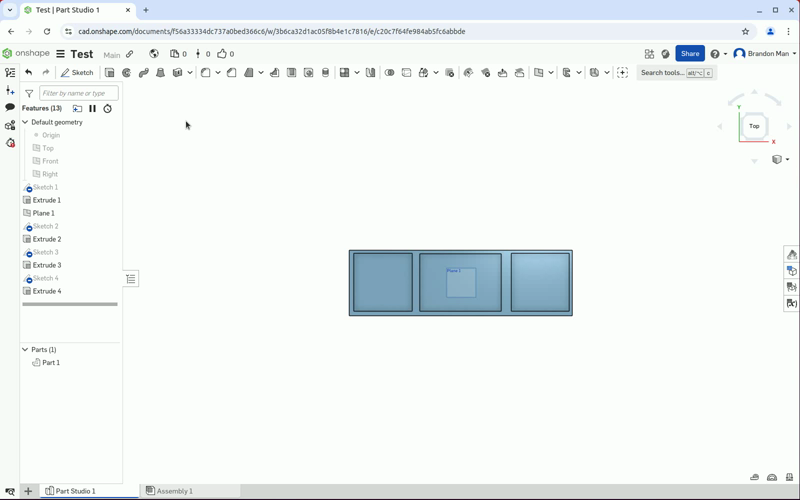
key(shift+h)
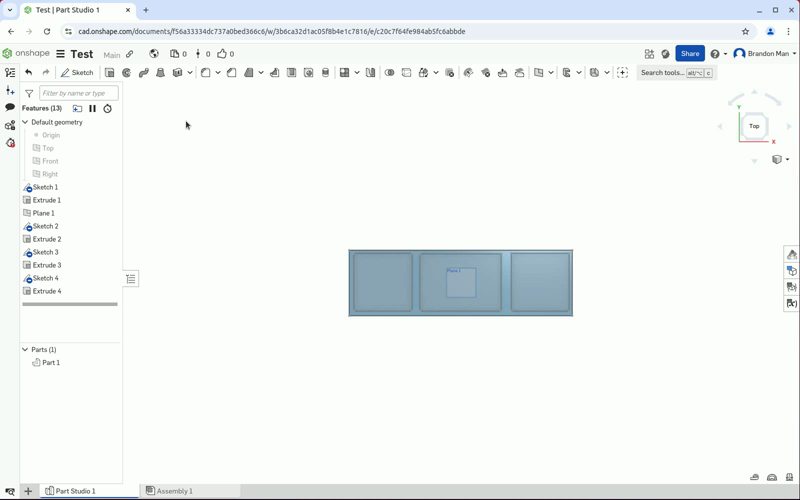
key(shift+7)
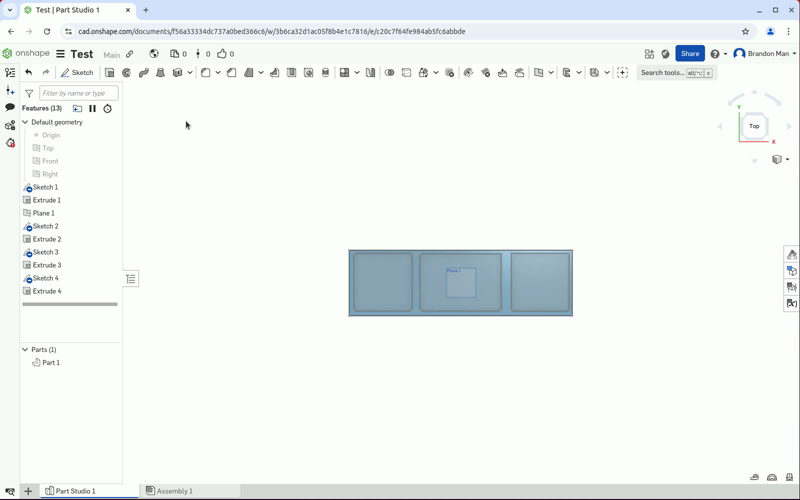
key(up, 3)
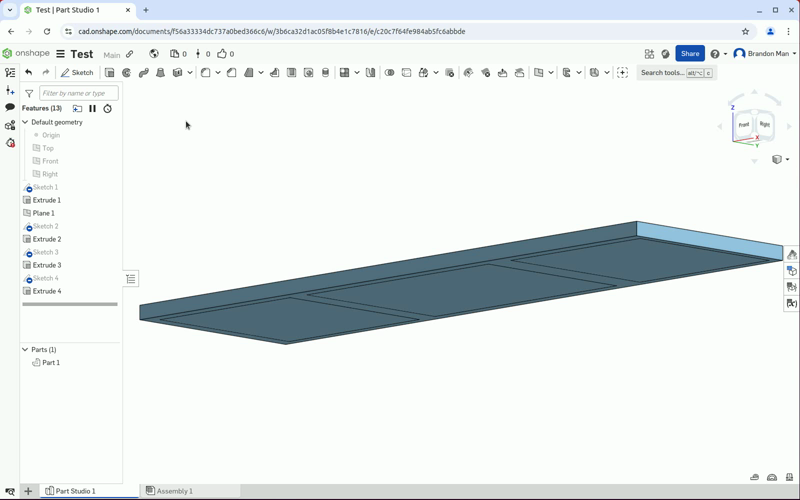
key(left, 3)
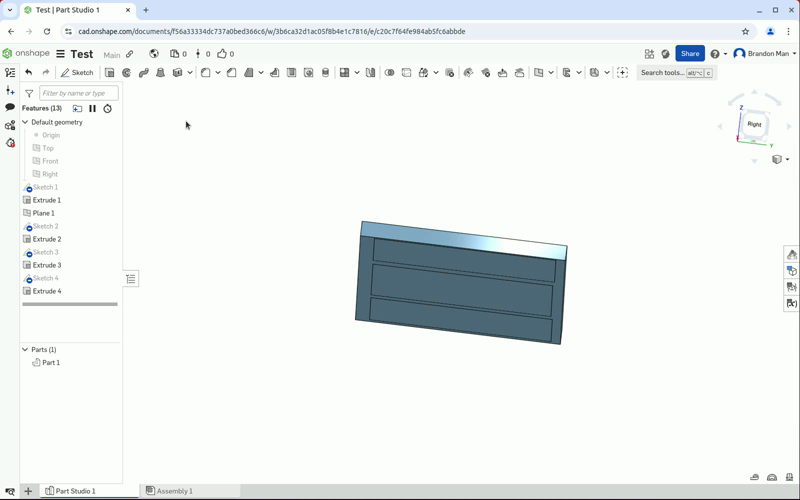
key(right, 3)
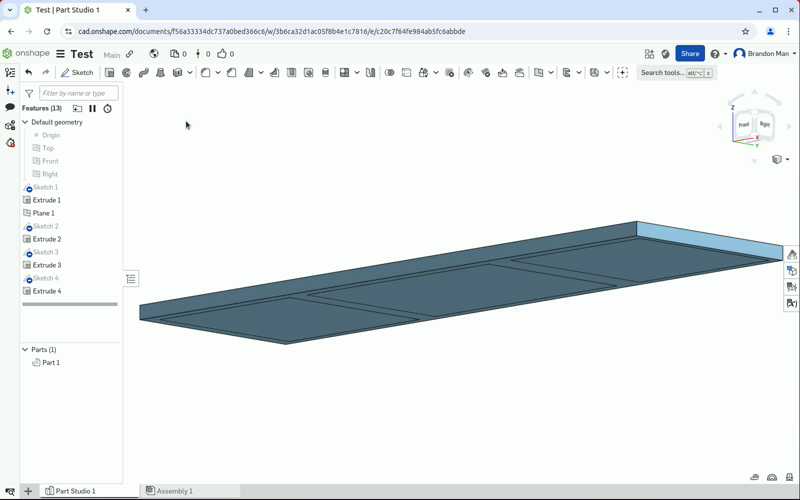
key(down, 3)
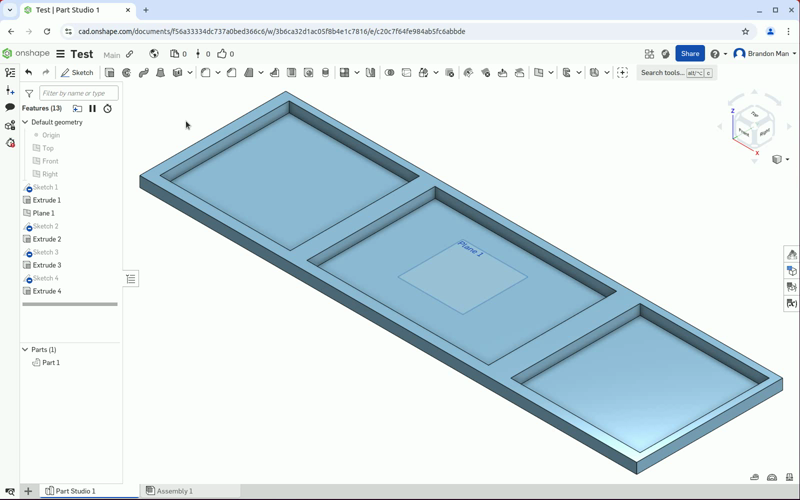
mouse_move(73, 189)
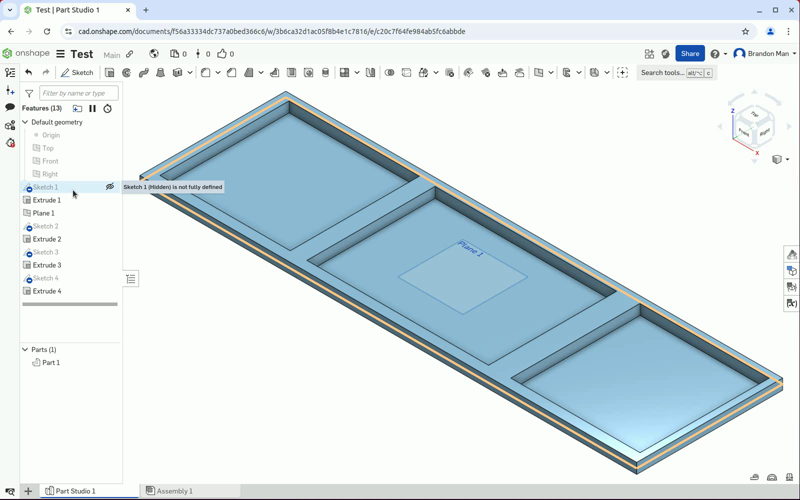
click(73, 189)